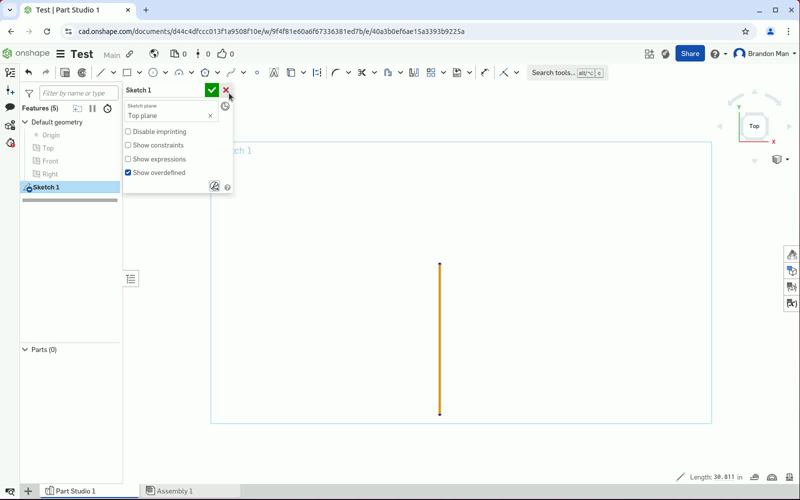
key(shift+h)
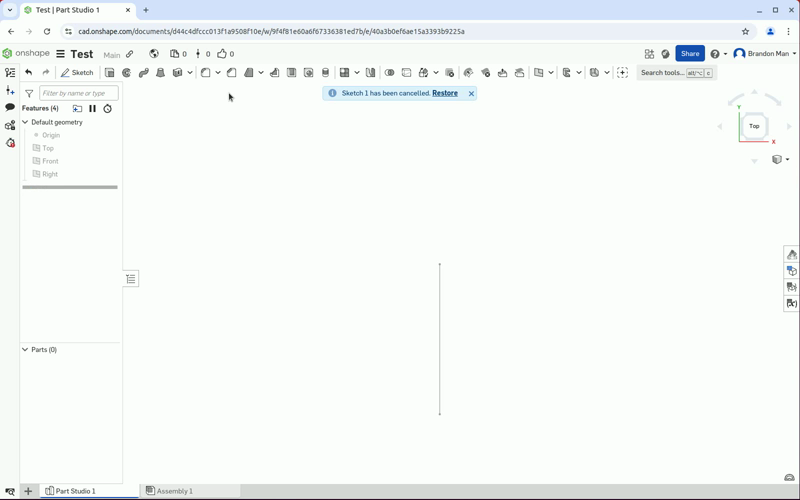
mouse_move(73, 352)
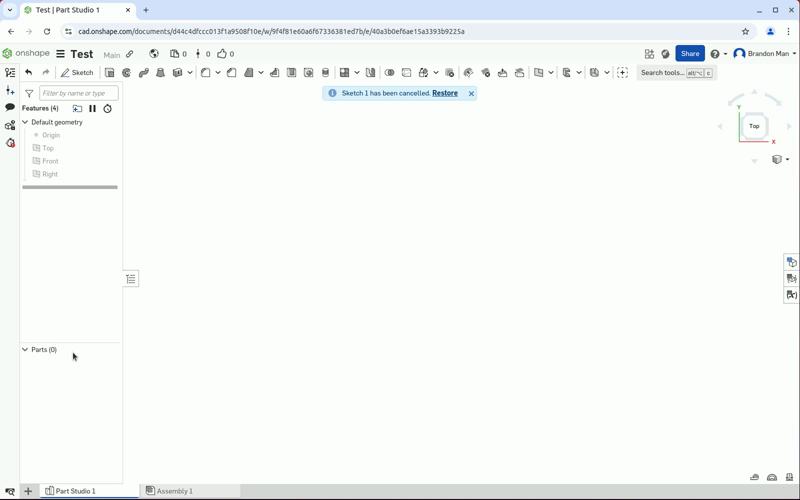
key(y)
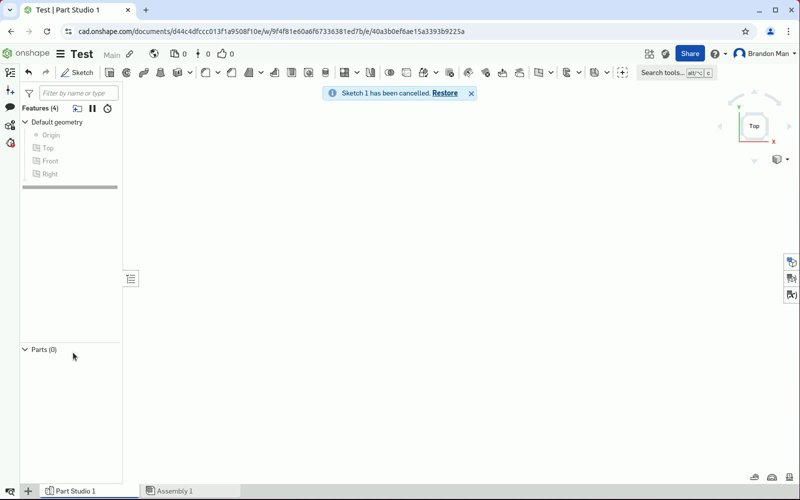
key(shift+p)
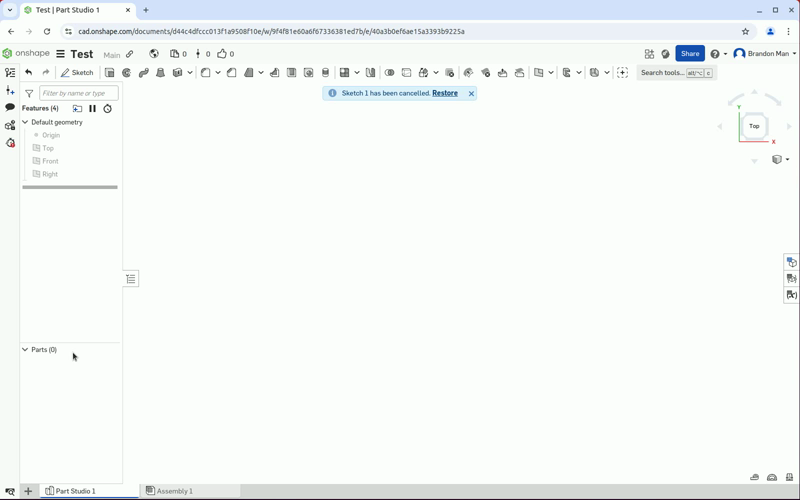
key(space)
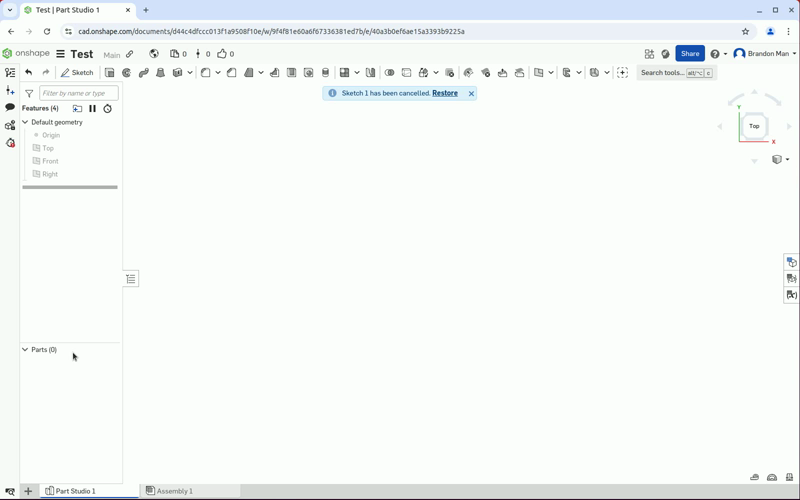
key_down(shift)
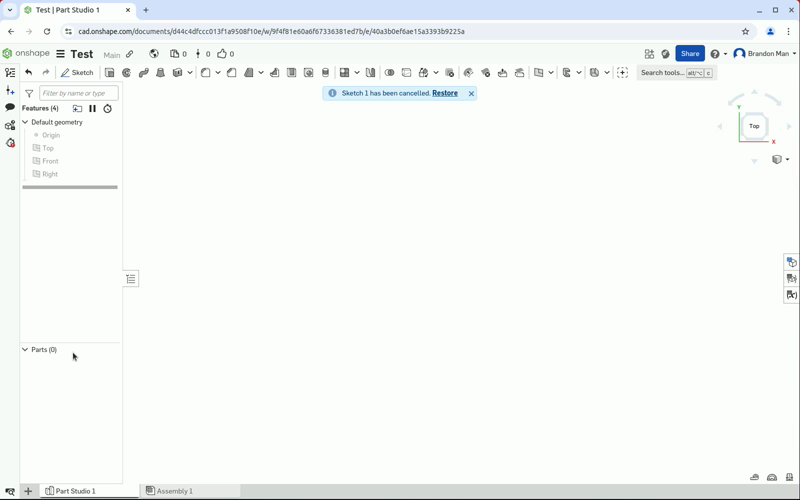
key(up)
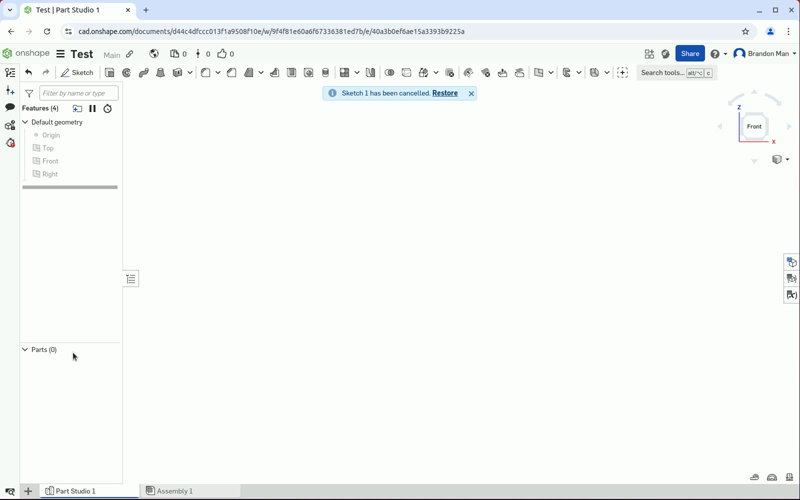
key_up(shift)
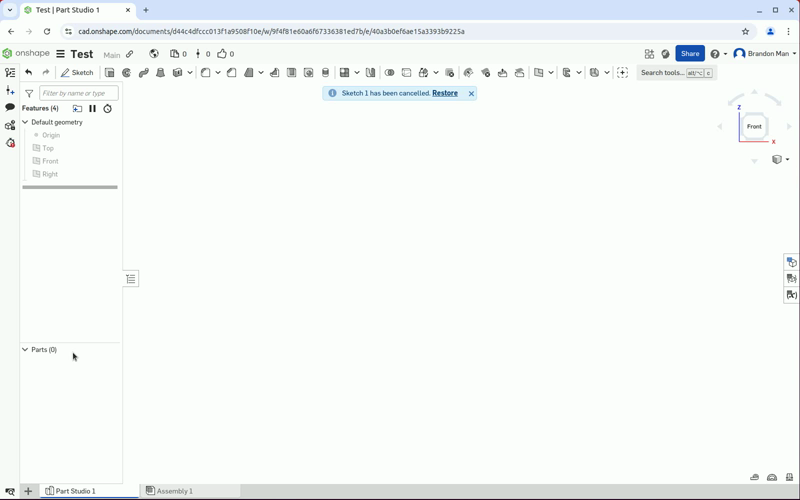
mouse_move(73, 352)
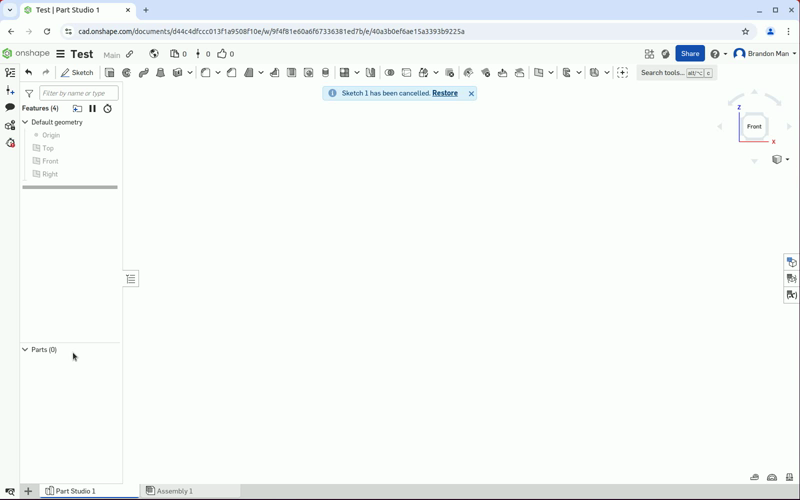
key(shift+y)
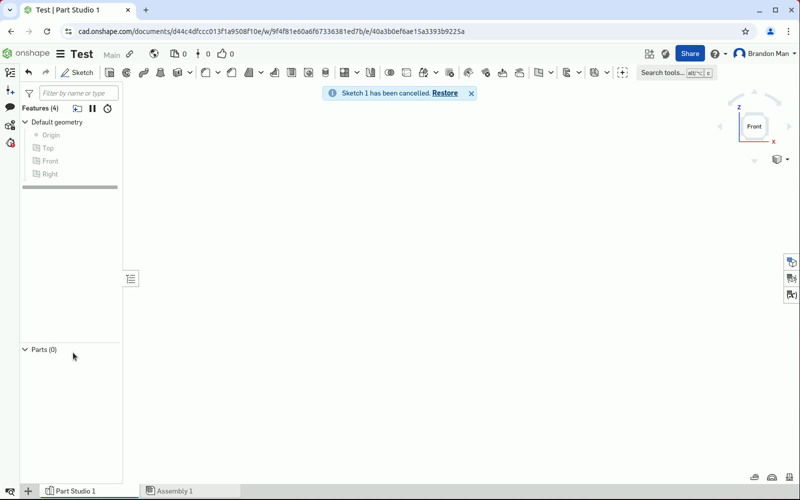
key(shift+s)
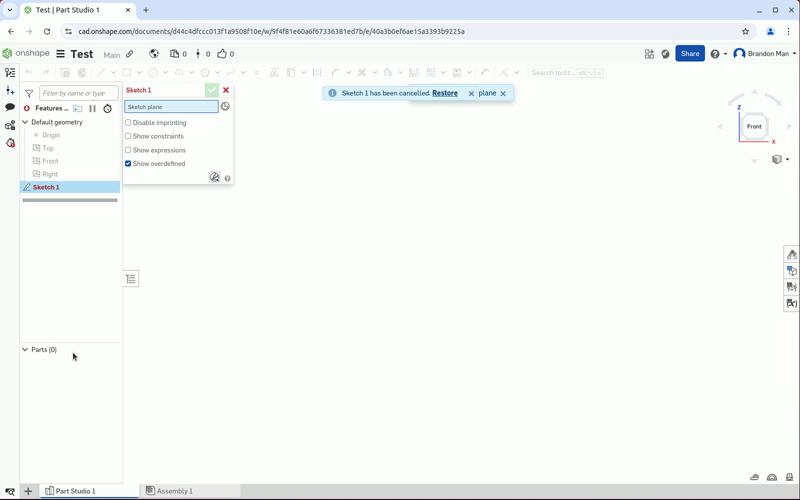
mouse_move(73, 163)
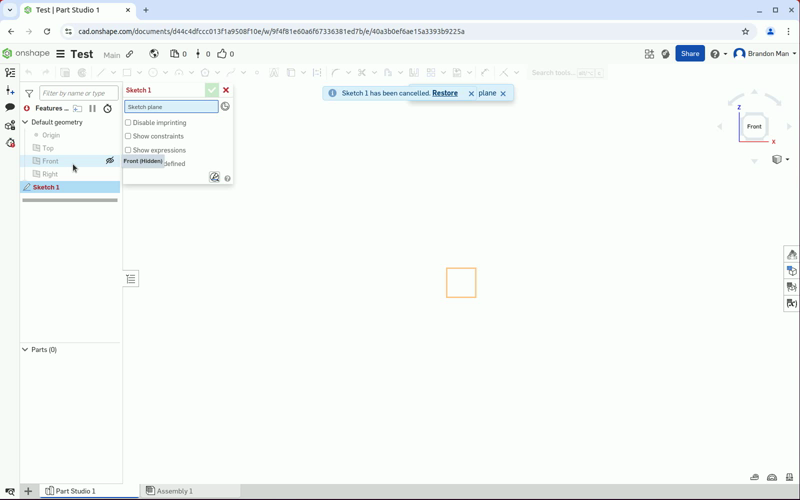
click(73, 163)
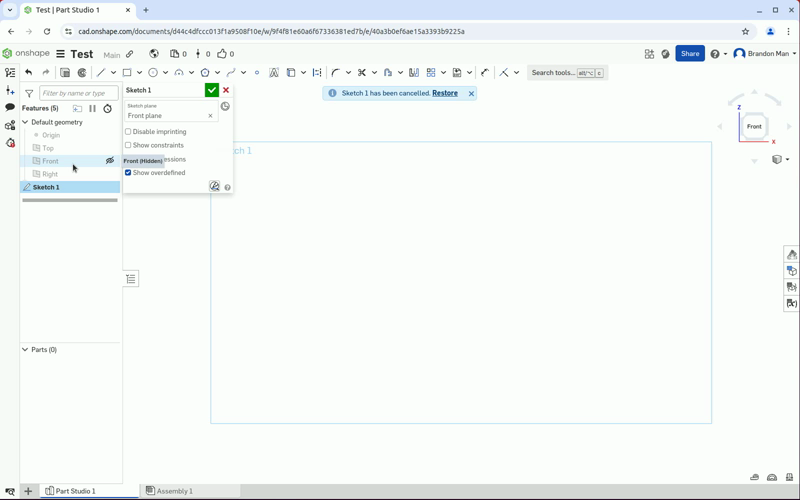
mouse_move(73, 352)
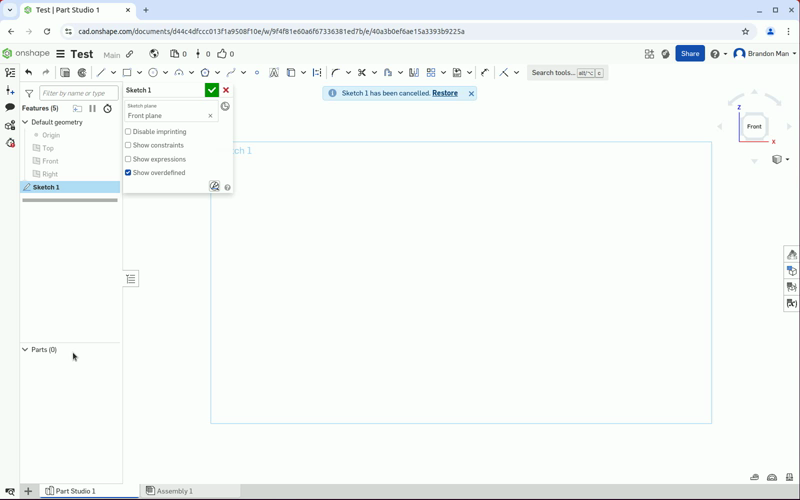
key(y)
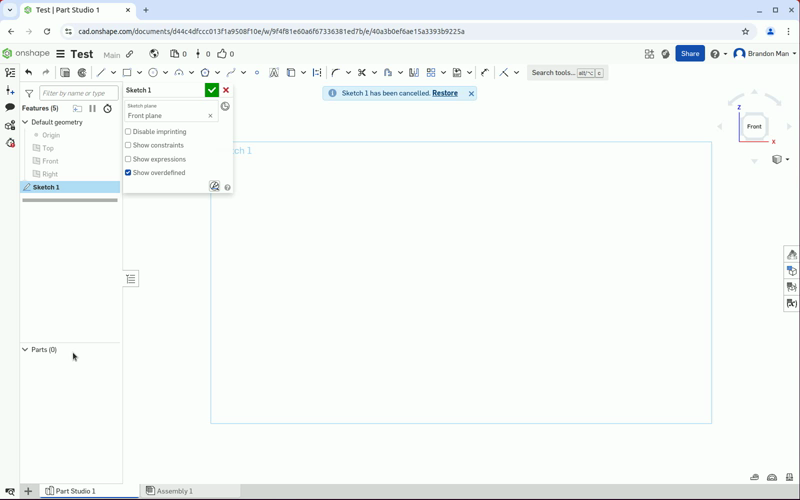
key(l)
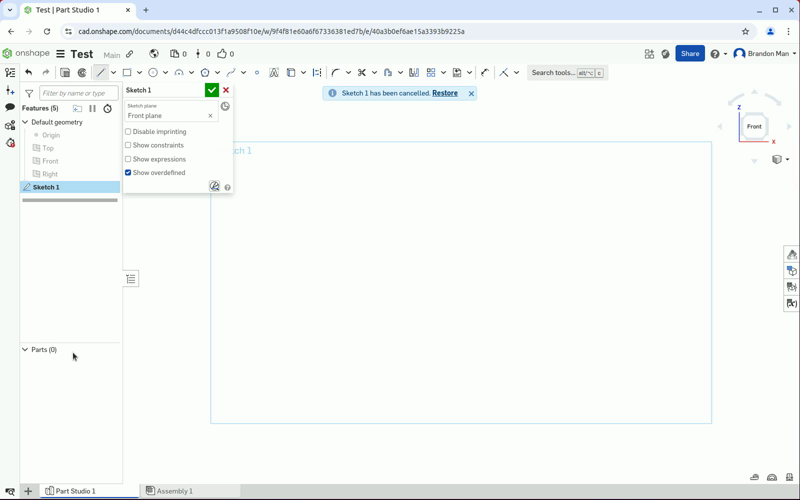
key_down(shift)
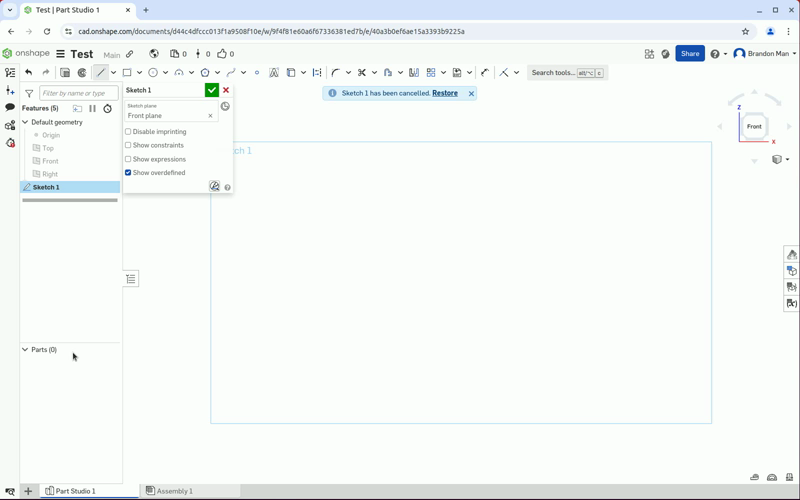
mouse_move(348, 299)
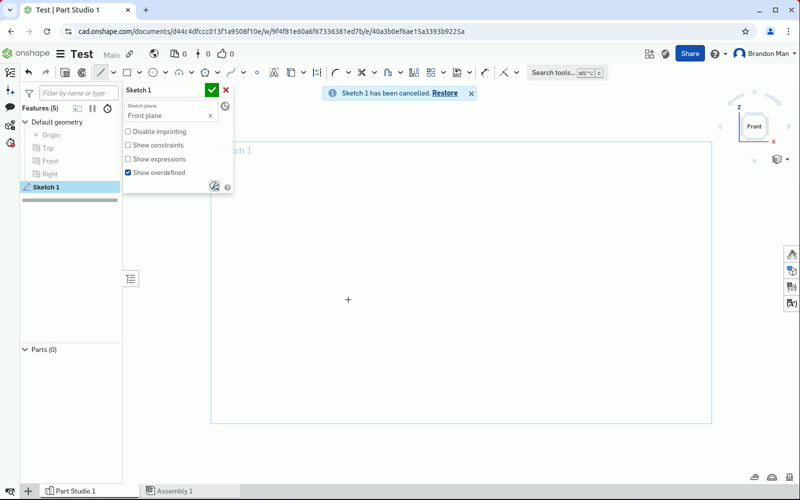
click(348, 299)
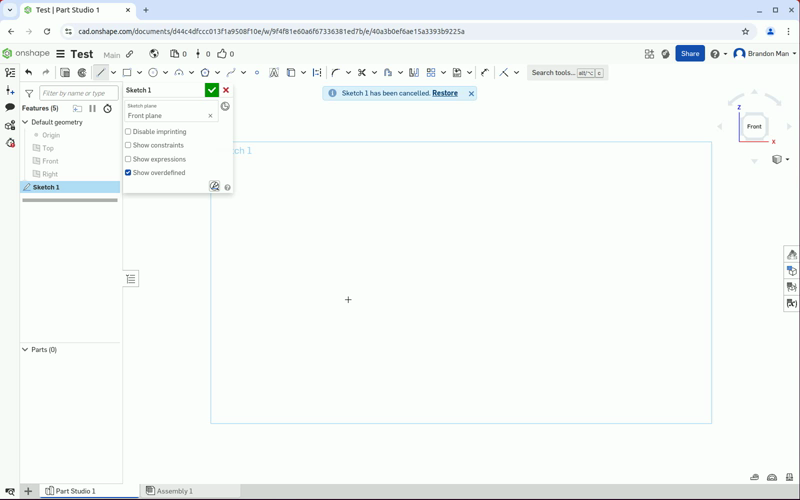
key_up(shift)
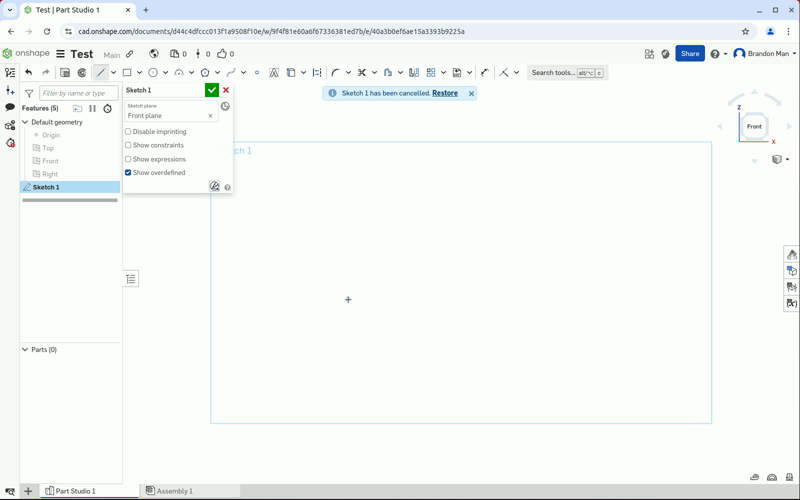
key_down(shift)
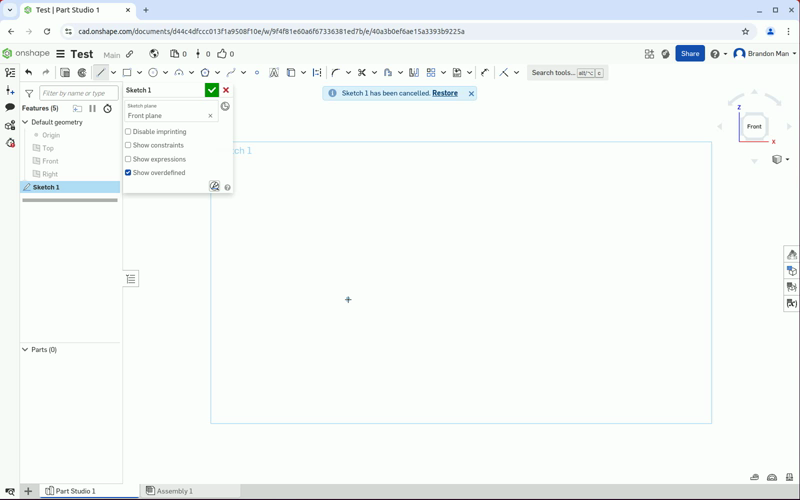
mouse_move(572, 299)
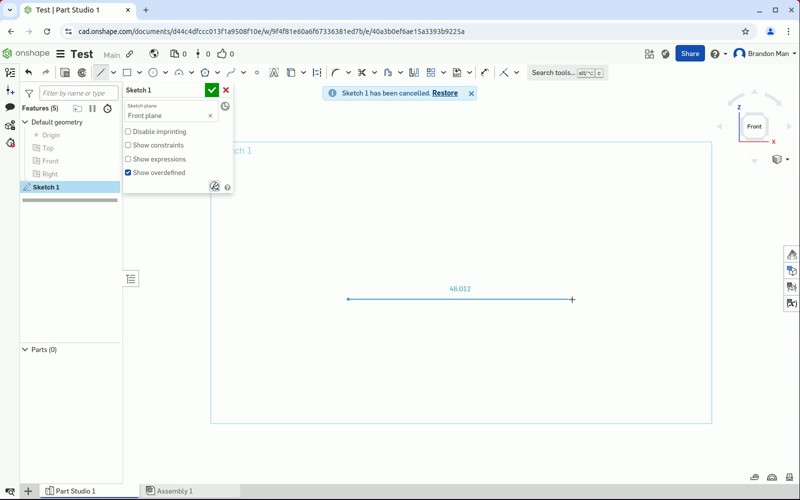
click(572, 299)
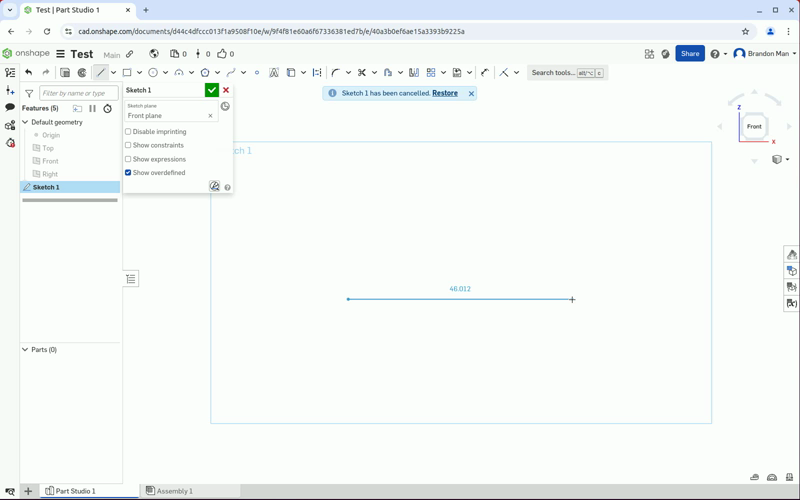
key_up(shift)
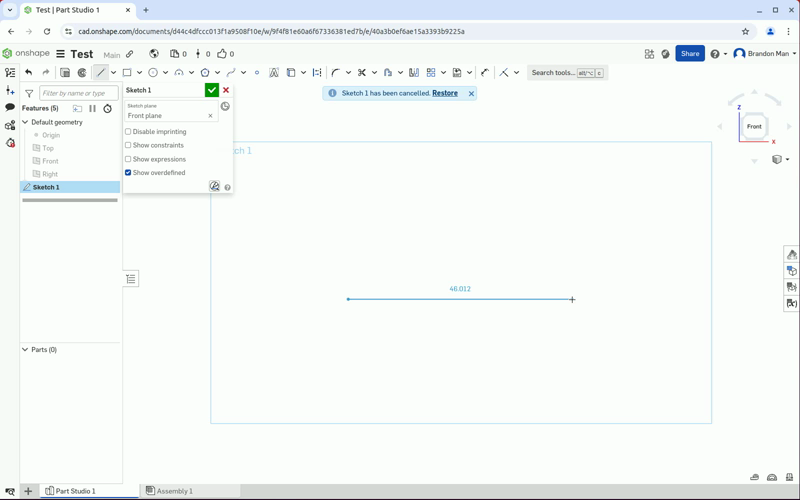
key_down(shift)
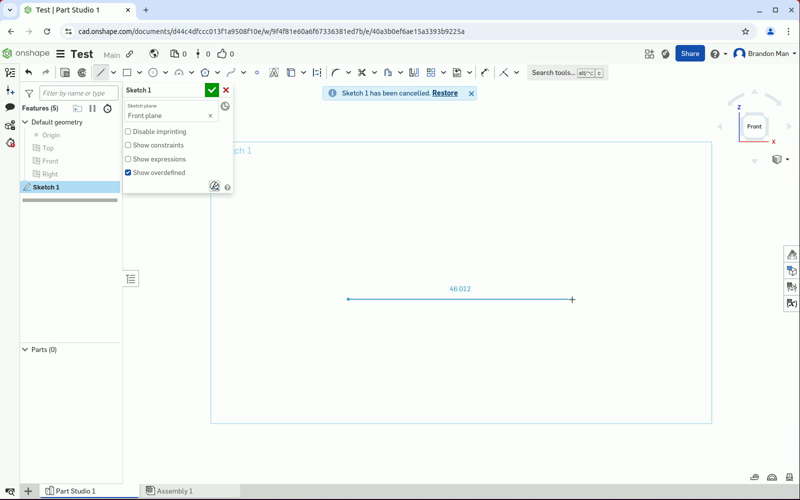
mouse_move(589, 299)
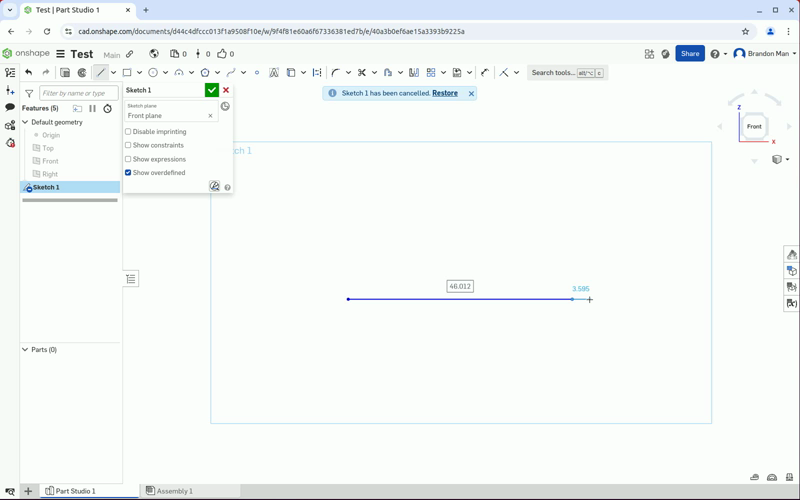
mouse_move(572, 266)
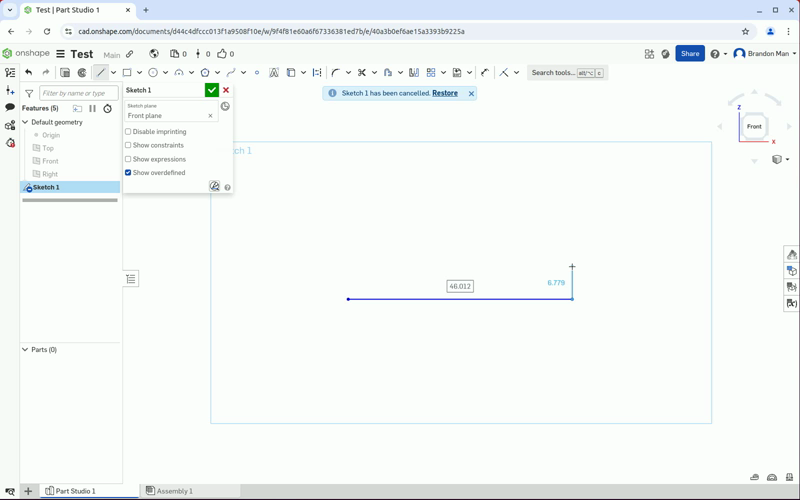
click(572, 266)
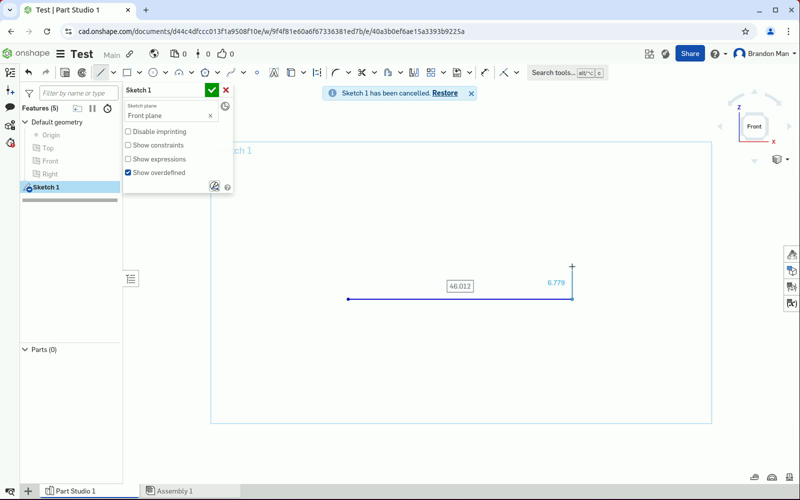
key_up(shift)
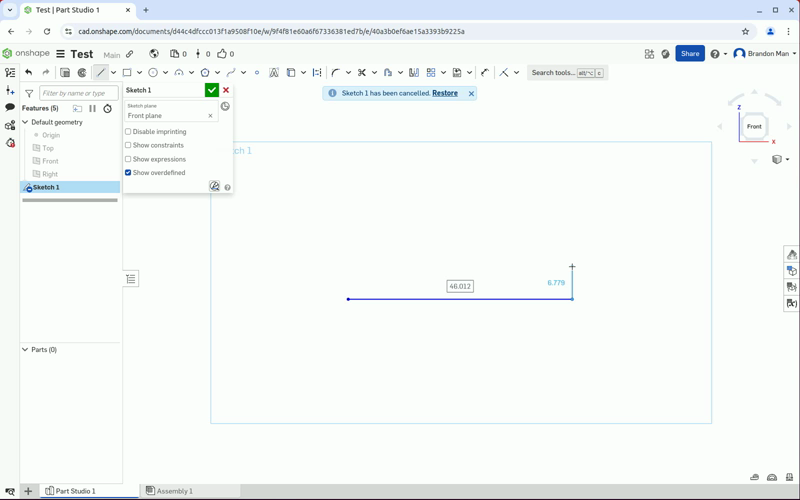
key_down(shift)
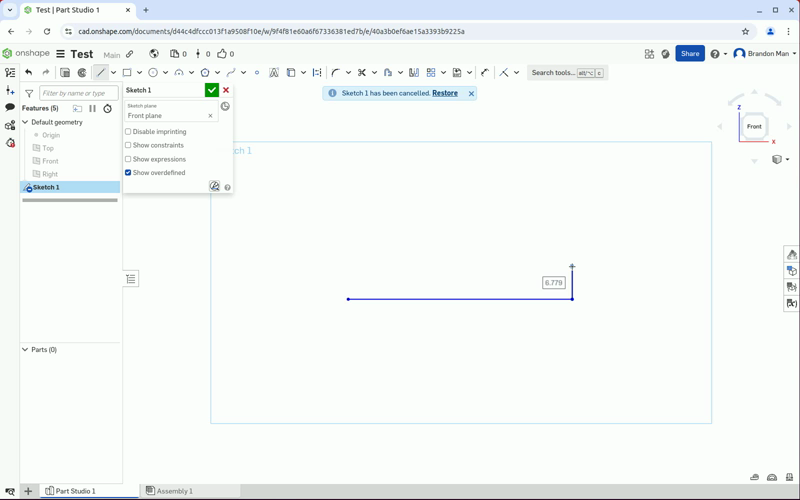
mouse_move(348, 266)
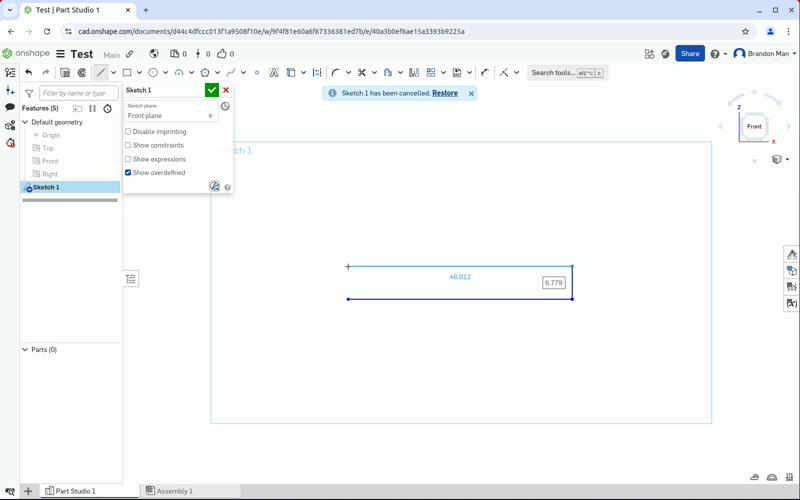
click(348, 266)
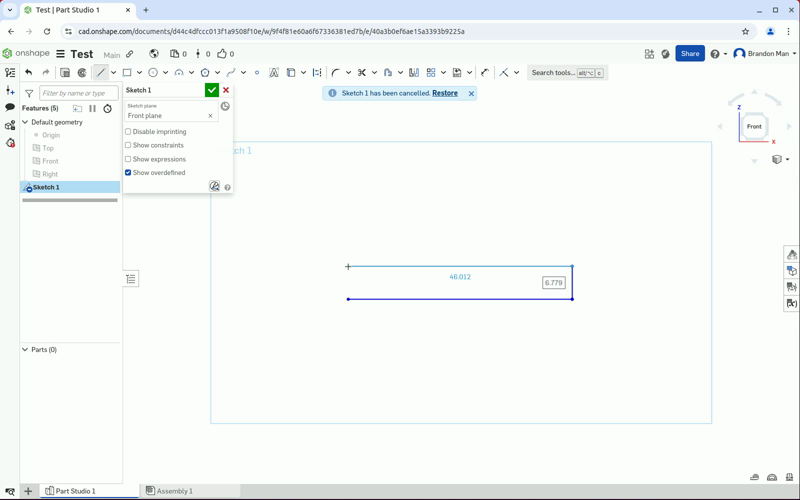
key_up(shift)
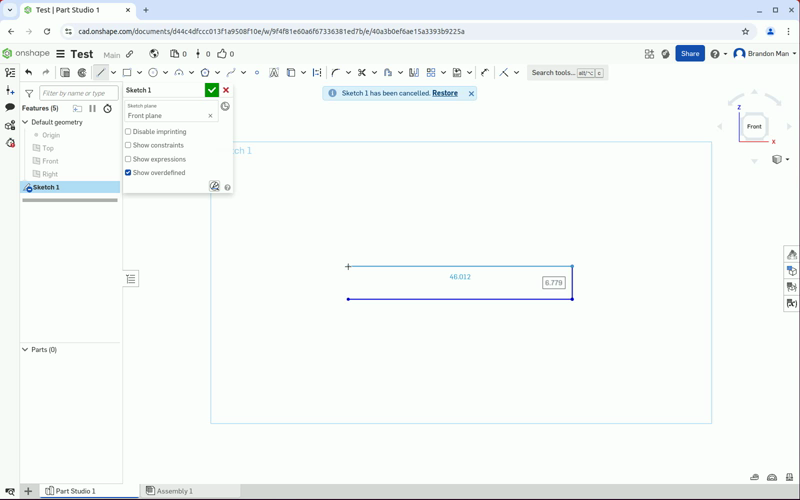
mouse_move(378, 266)
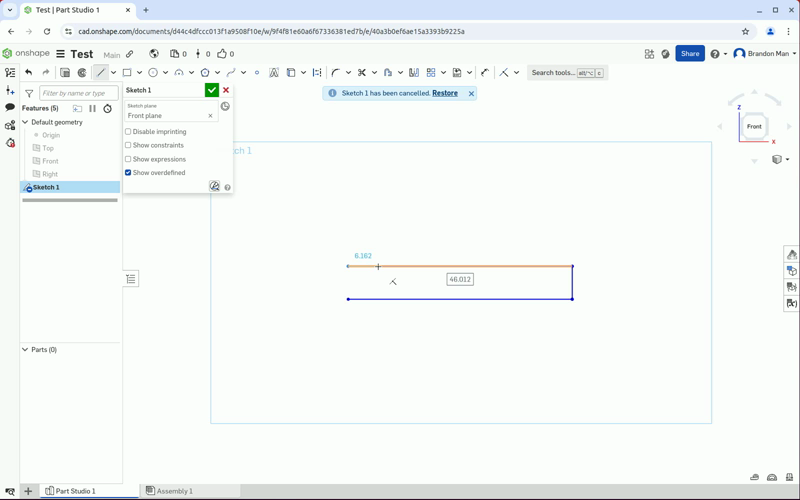
key_down(shift)
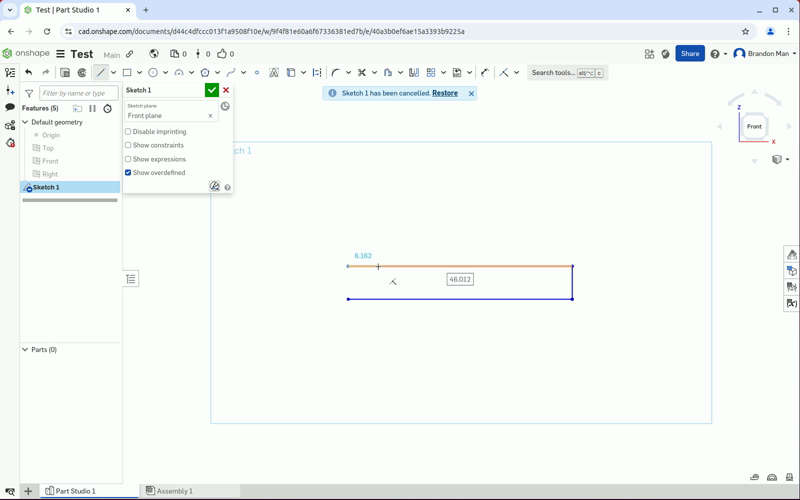
mouse_move(348, 299)
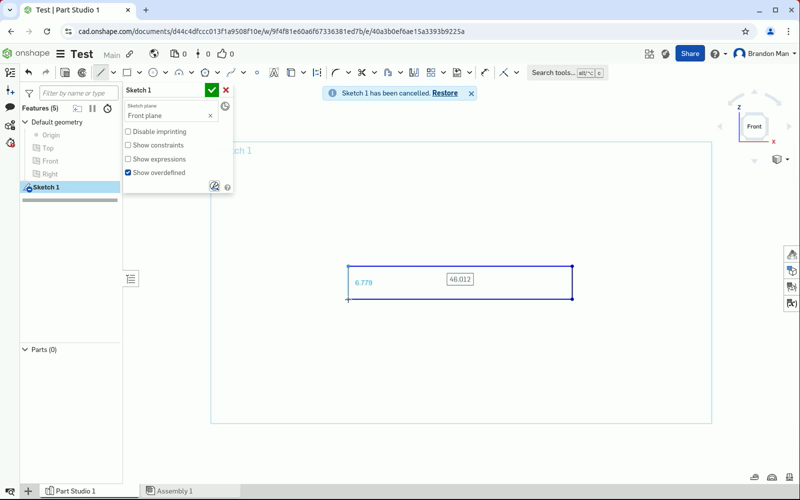
key_up(shift)
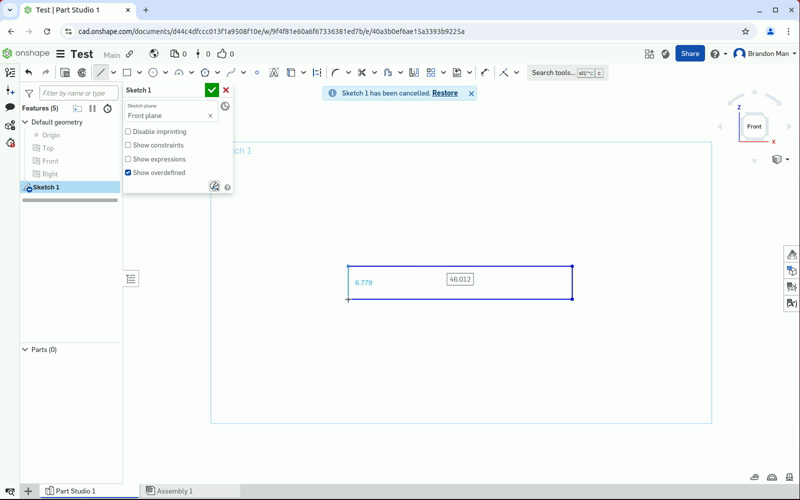
click(348, 299)
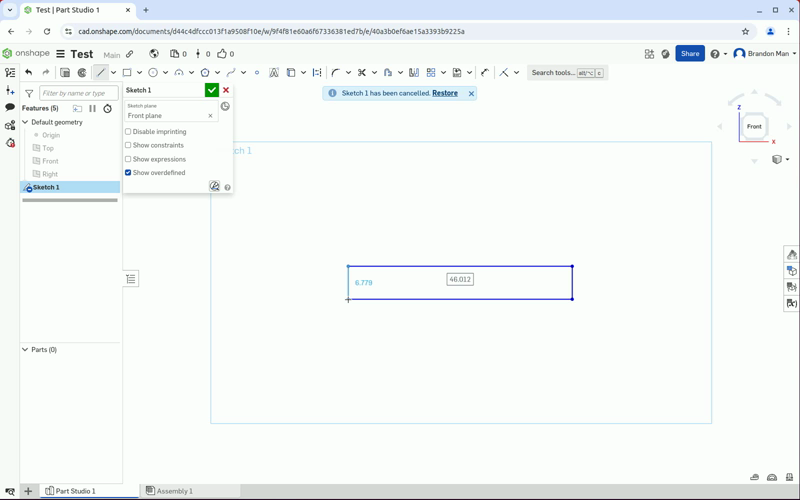
key(esc)
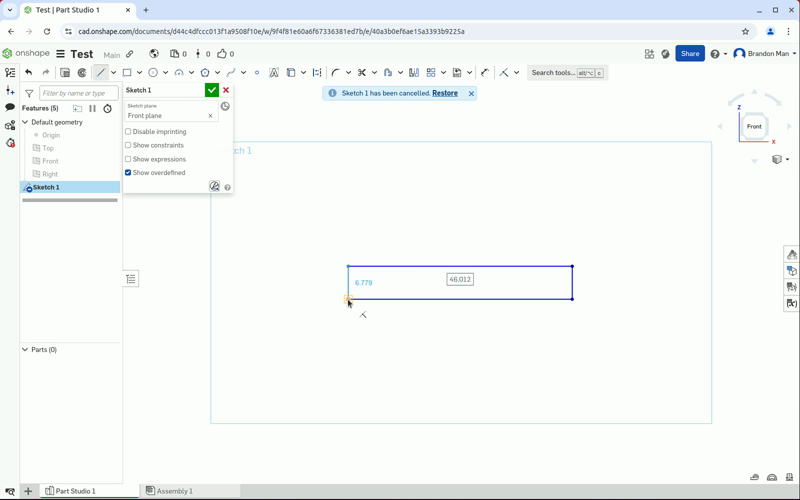
mouse_move(374, 291)
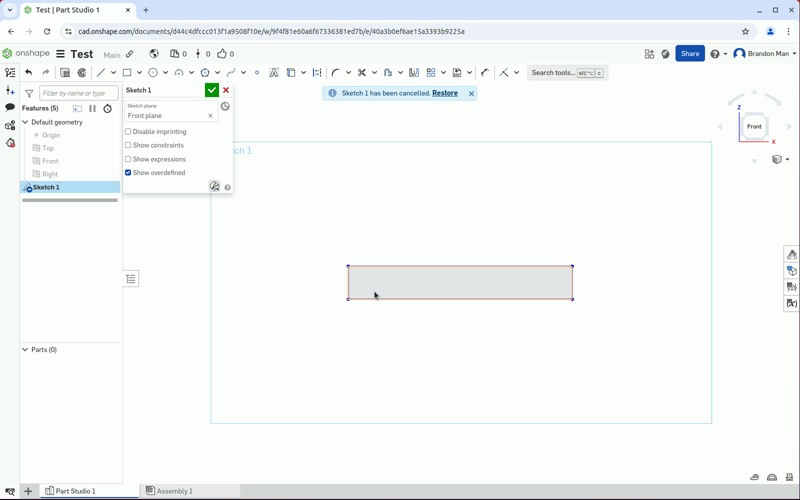
click(374, 291)
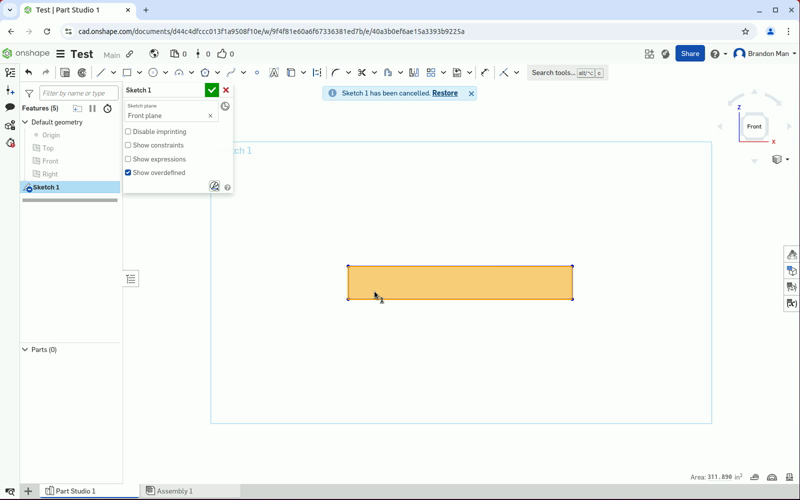
mouse_move(73, 352)
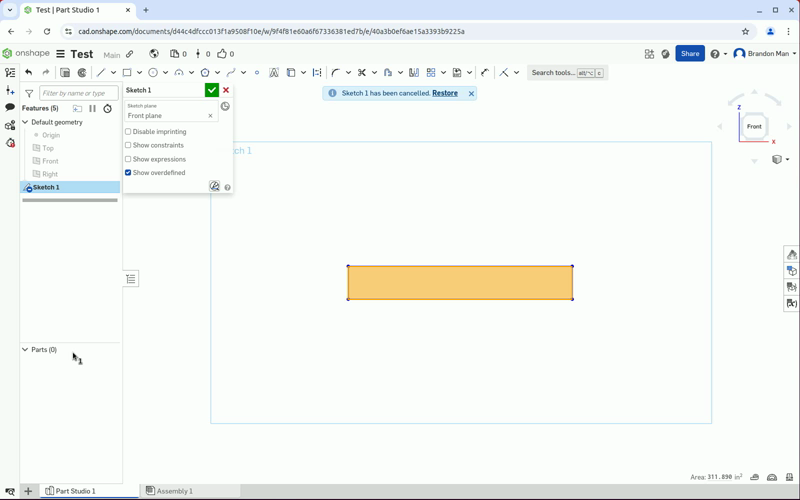
key(shift+y)
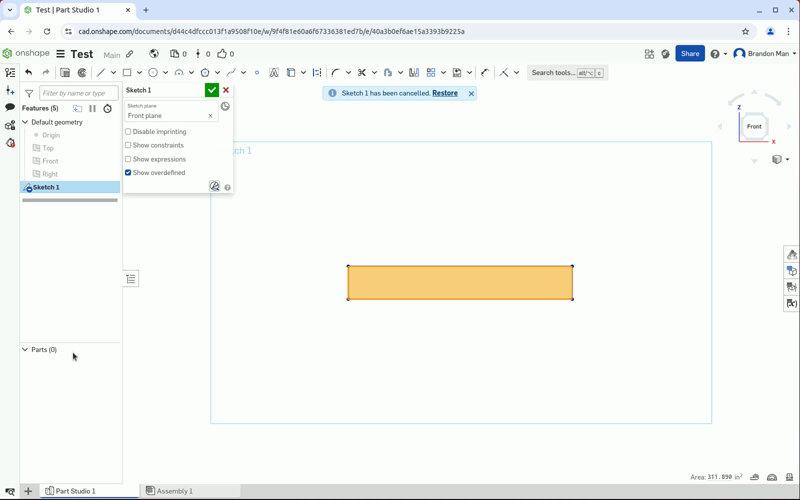
key(shift+e)
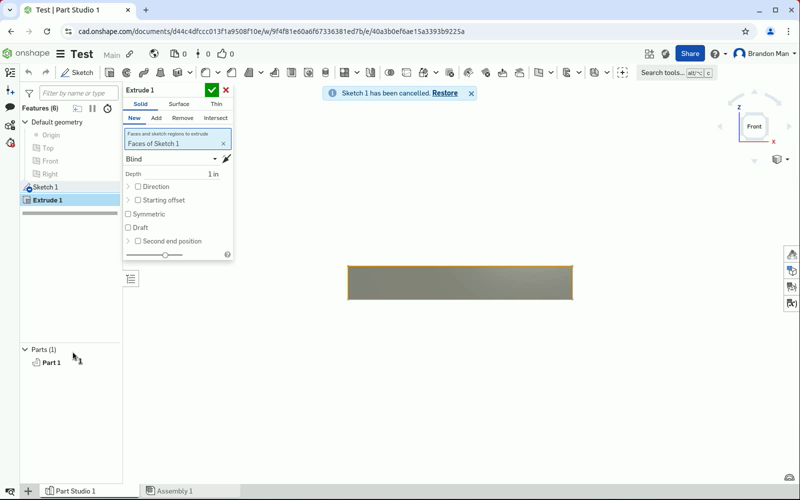
mouse_move(143, 106)
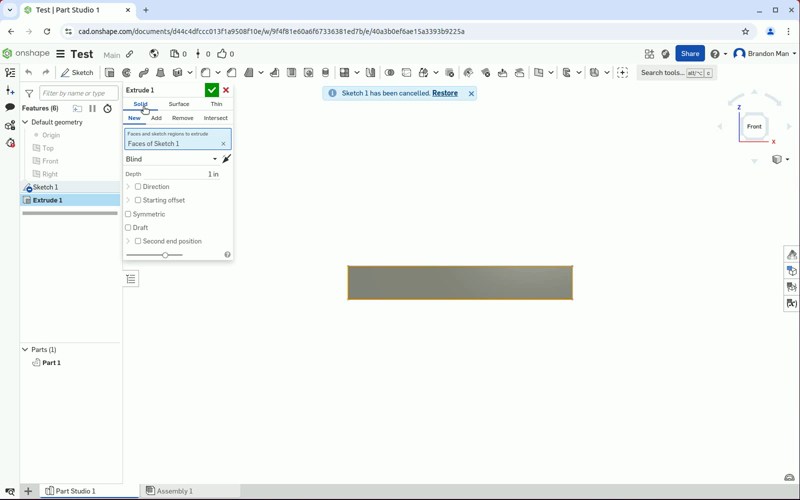
click(143, 106)
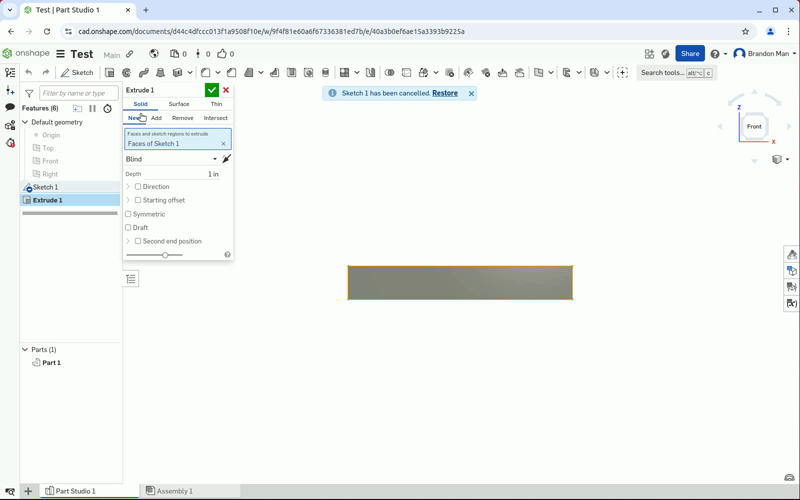
mouse_move(137, 120)
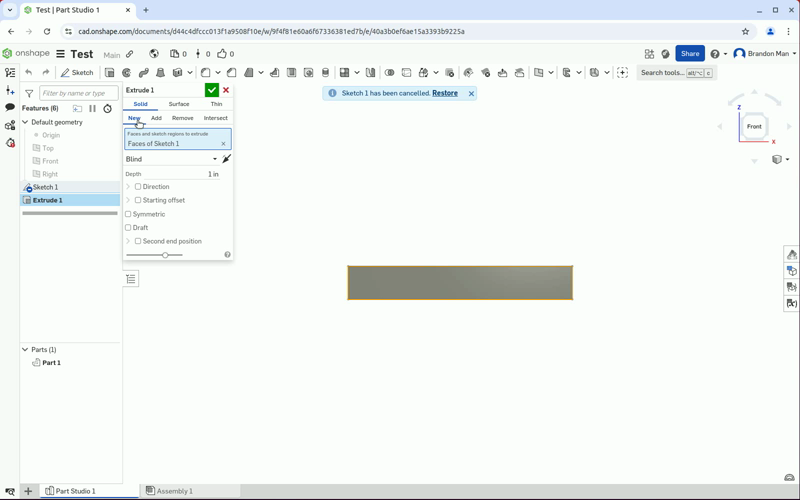
click(137, 120)
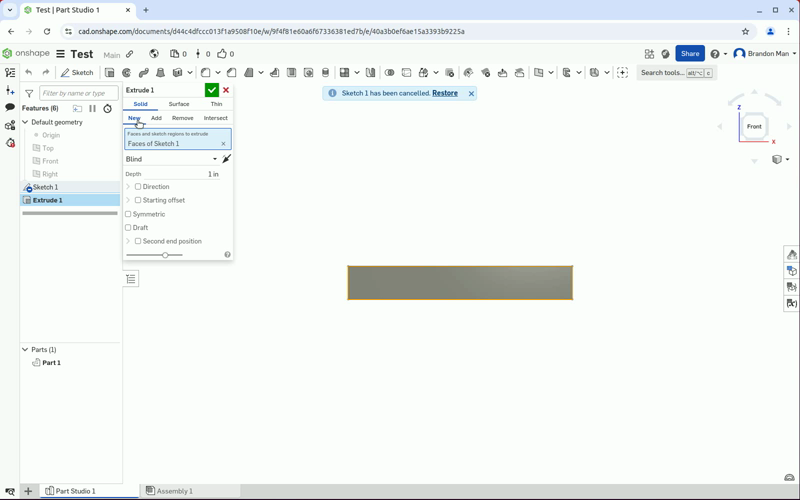
key(tab, 4)
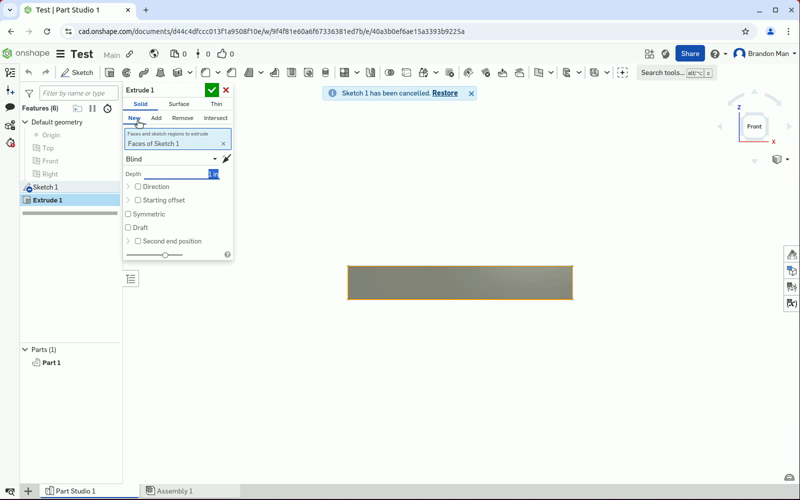
text(13.239)
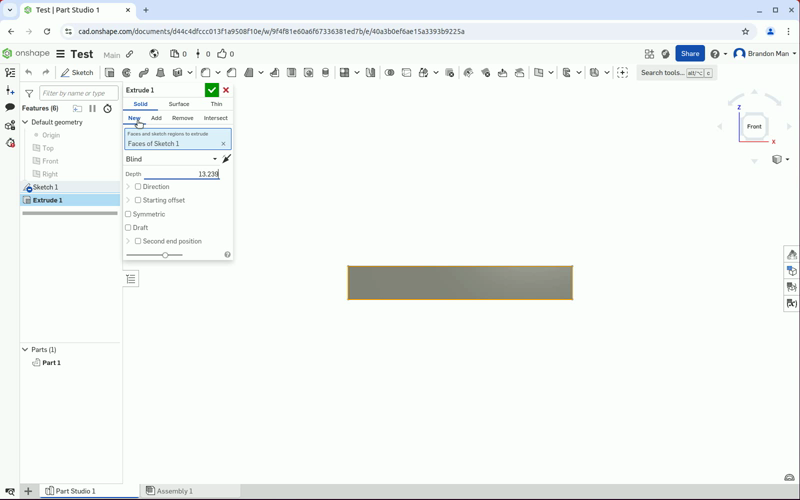
key(enter)
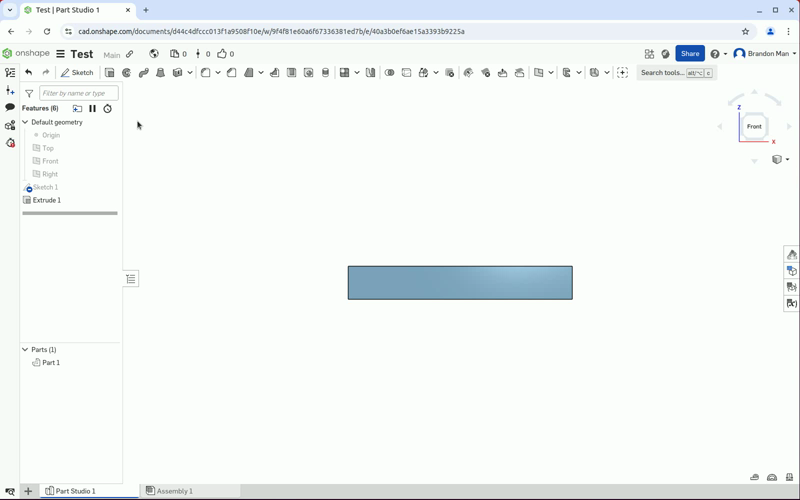
key(shift+h)
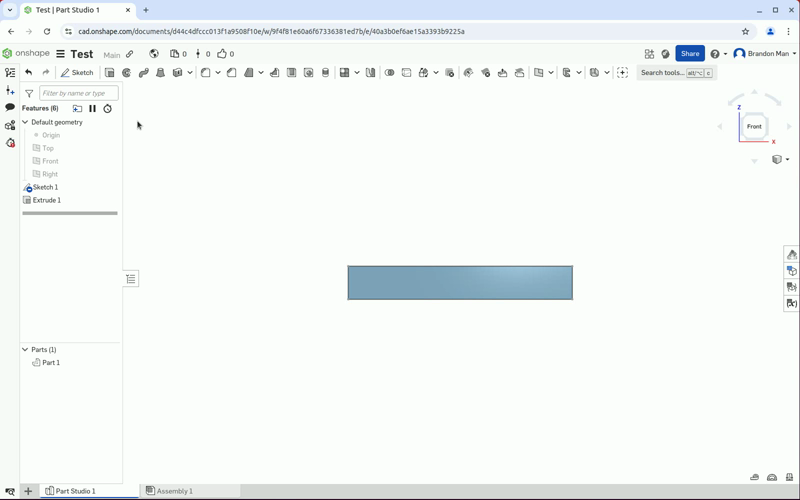
key(shift+h)
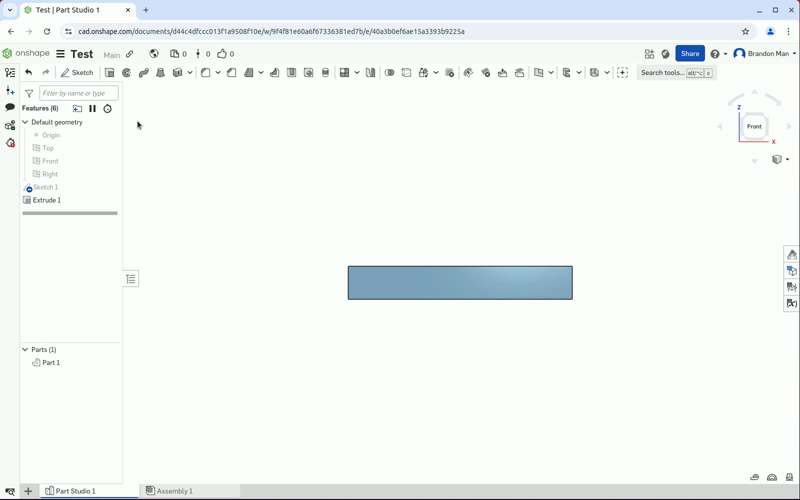
mouse_move(73, 189)
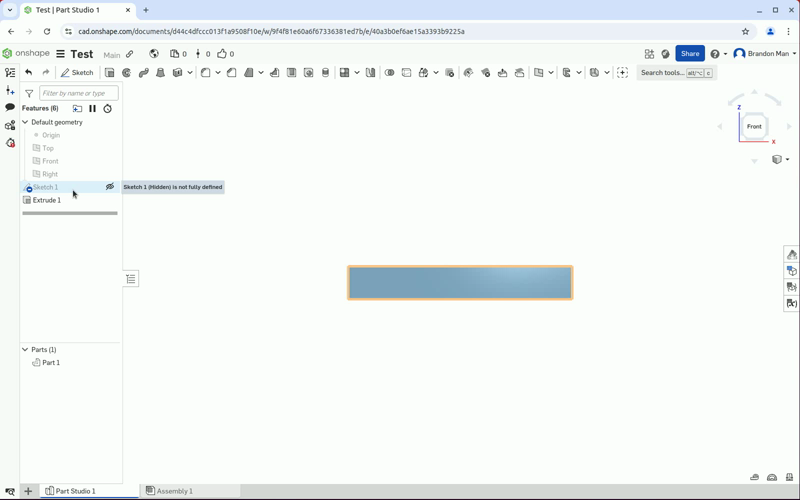
click(73, 189)
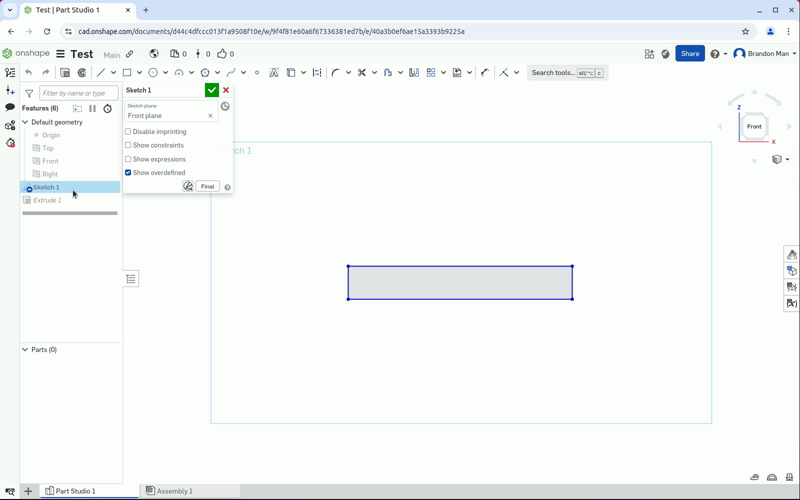
mouse_move(229, 92)
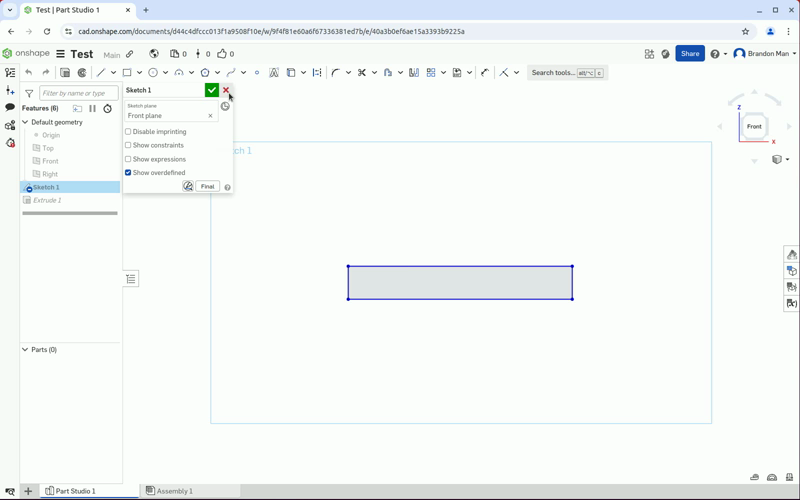
click(229, 92)
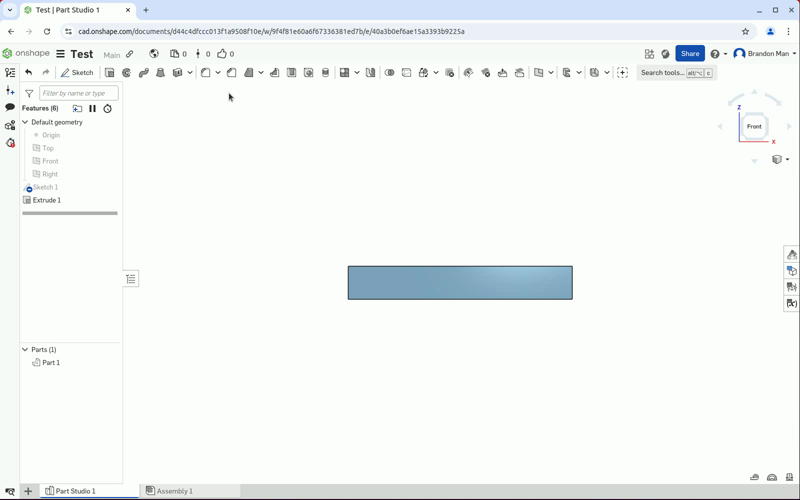
mouse_move(541, 75)
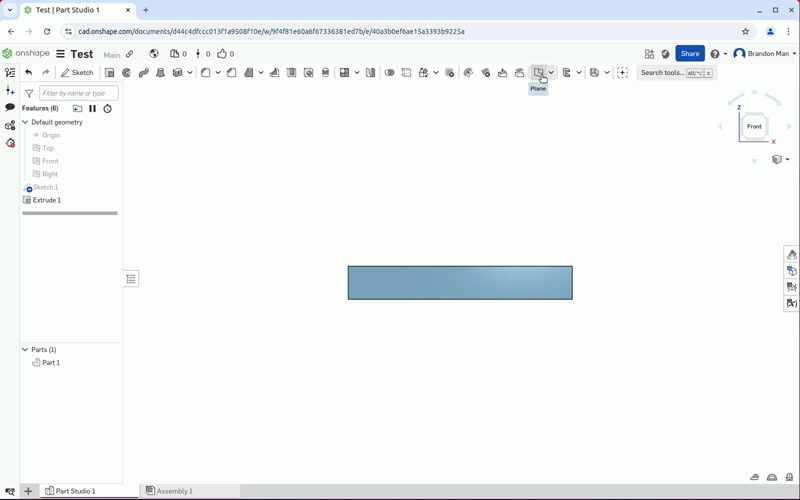
click(541, 75)
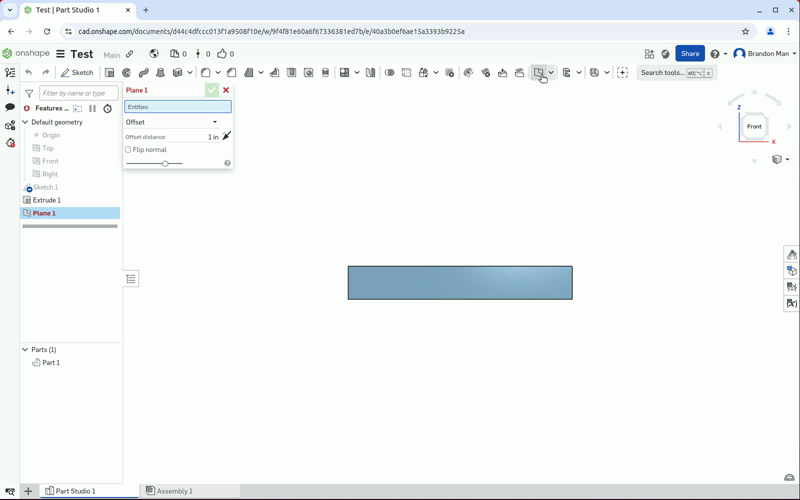
mouse_move(73, 163)
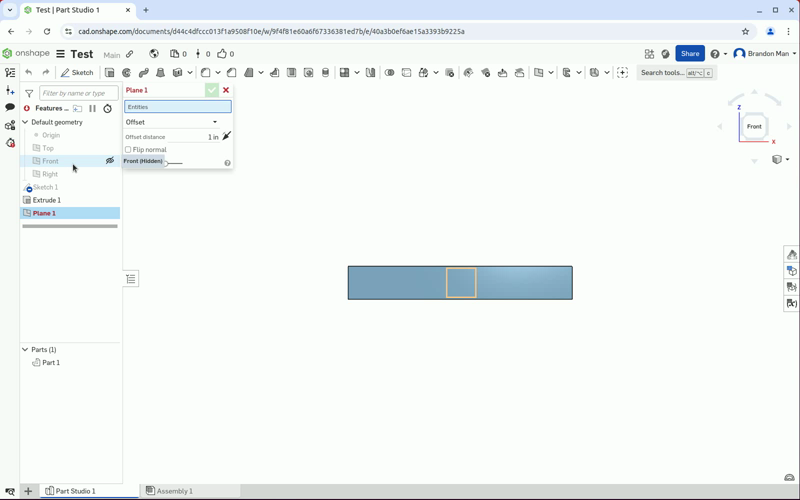
click(73, 163)
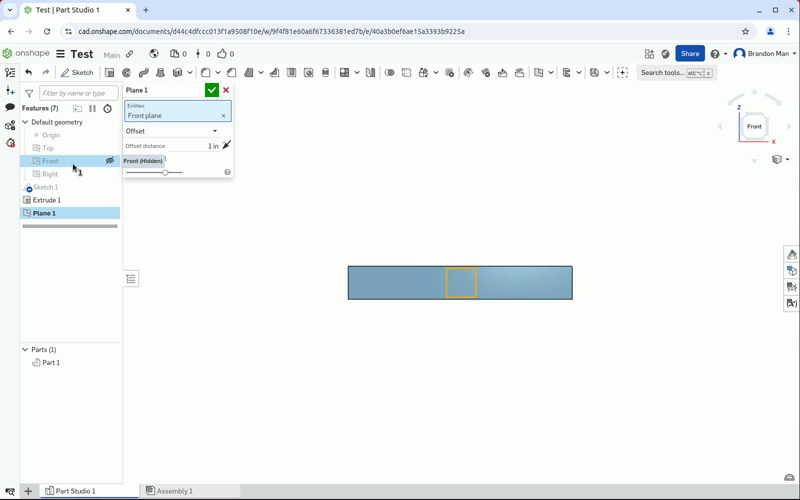
key(tab, 2)
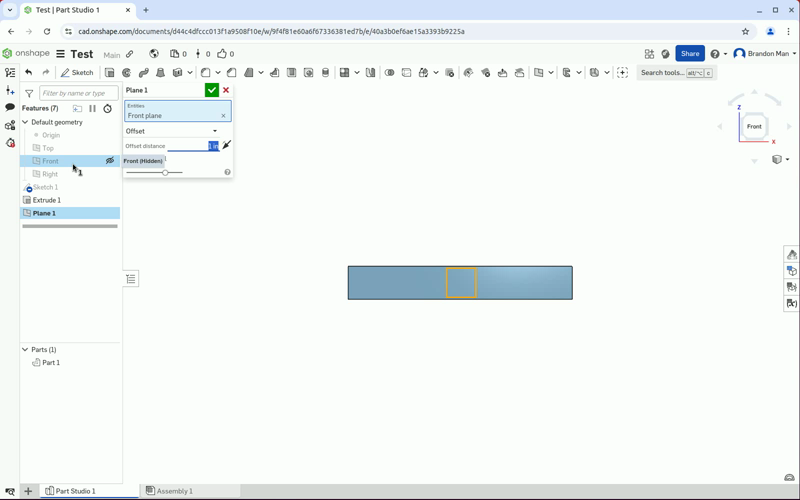
text(13.249)
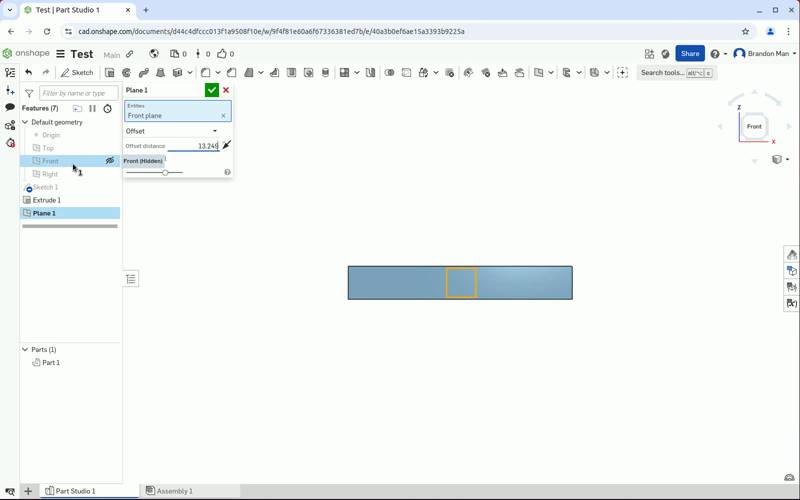
key(enter, 2)
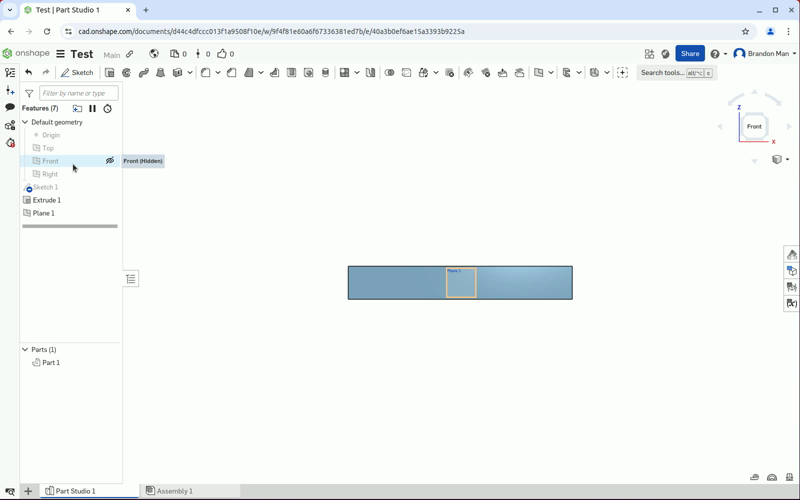
key(shift+s)
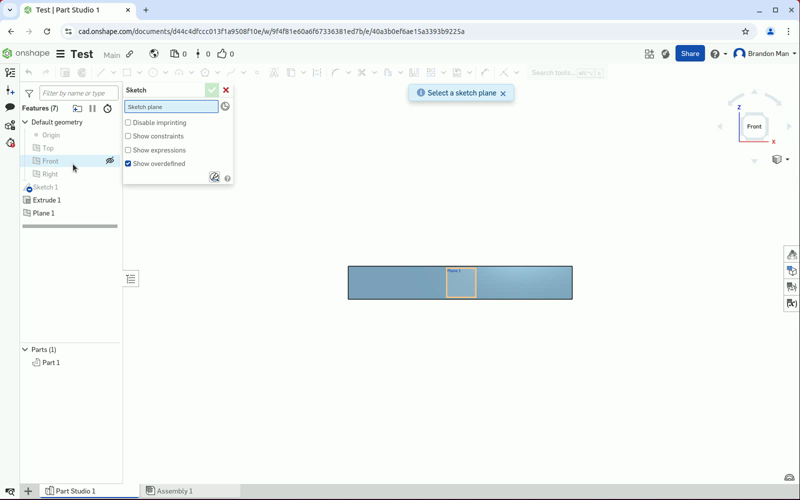
mouse_move(73, 215)
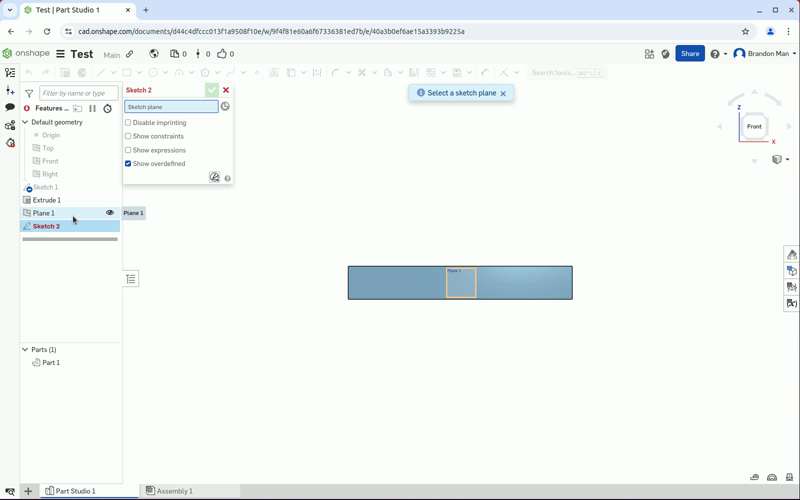
click(73, 215)
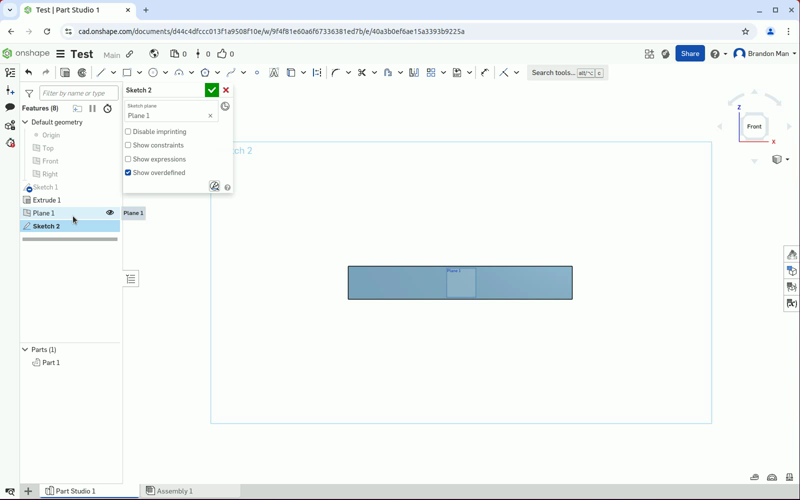
mouse_move(73, 352)
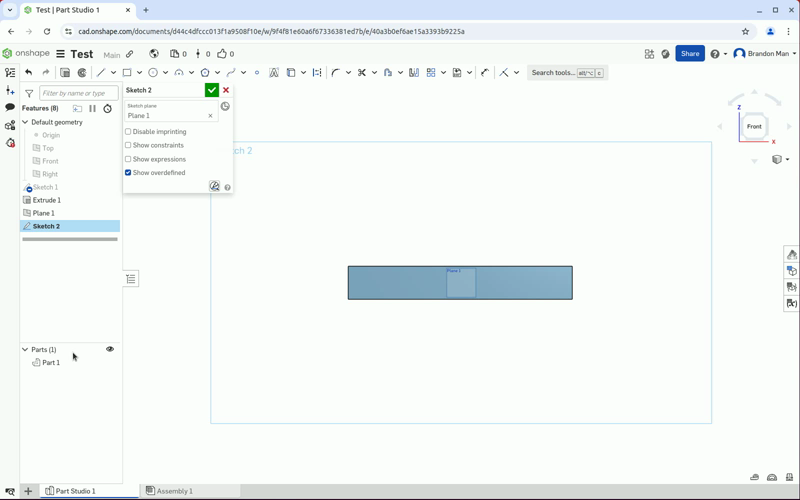
key(y)
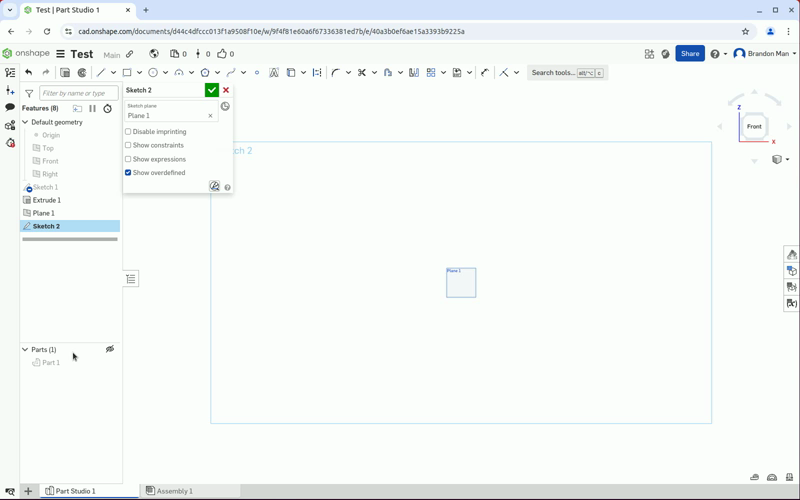
key(l)
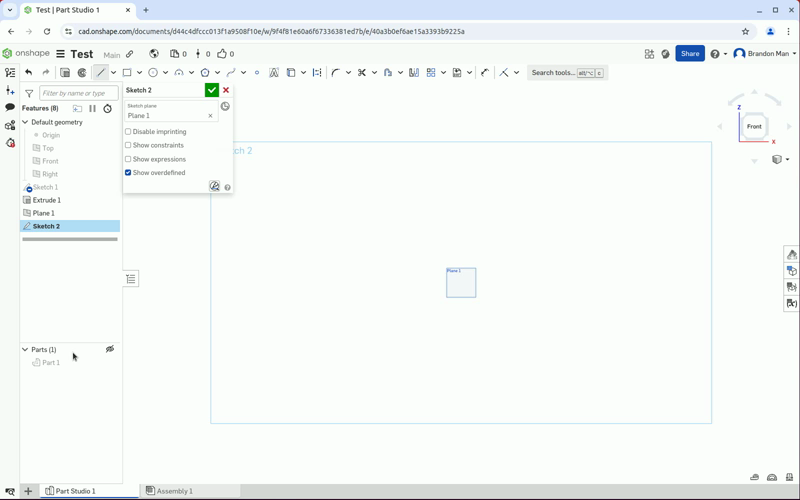
key_down(shift)
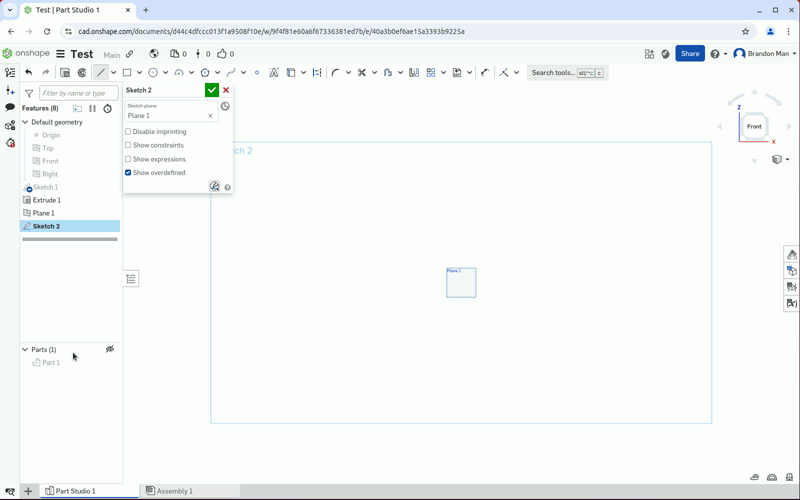
mouse_move(352, 294)
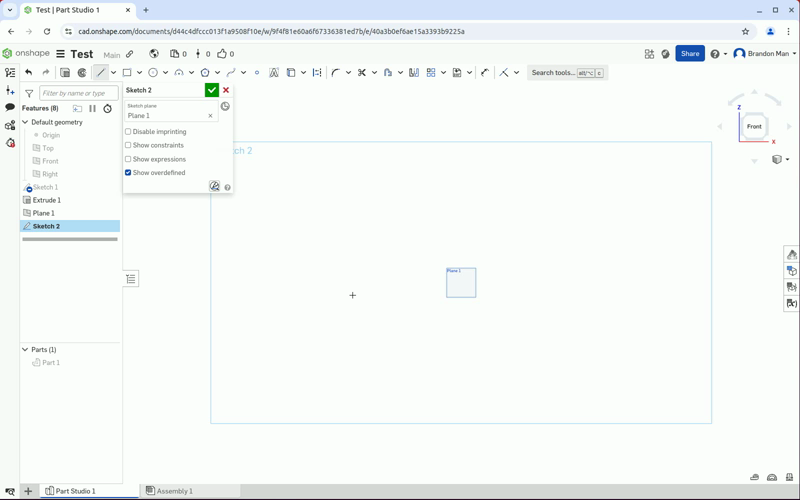
click(352, 294)
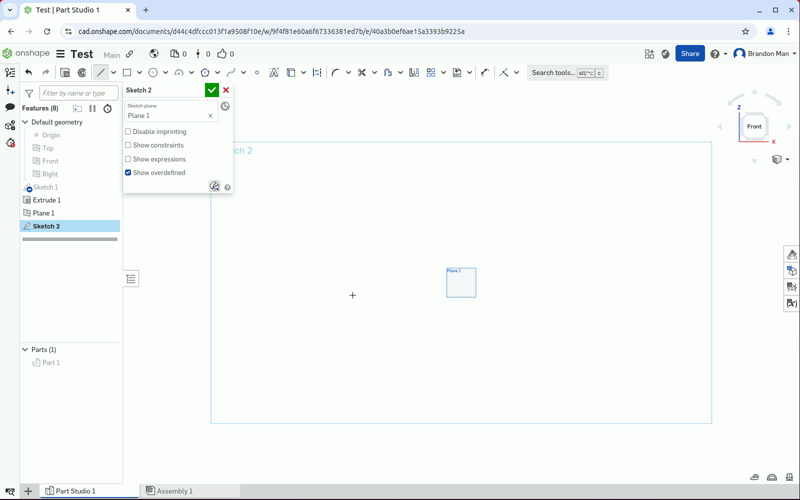
key_up(shift)
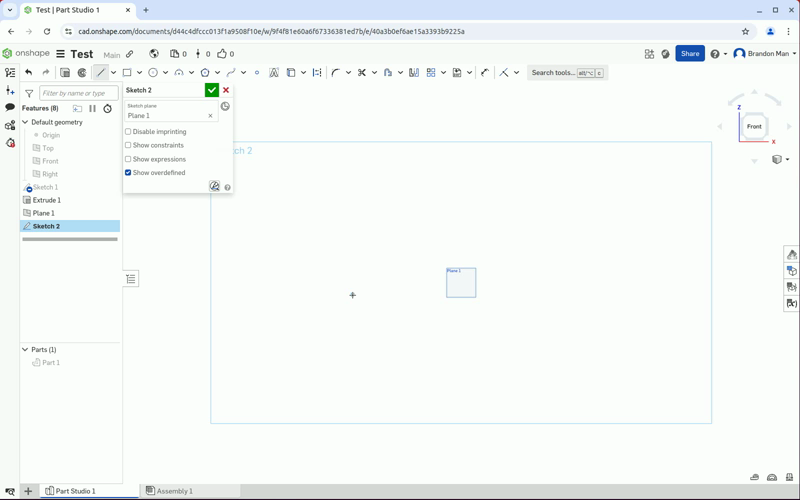
key_down(shift)
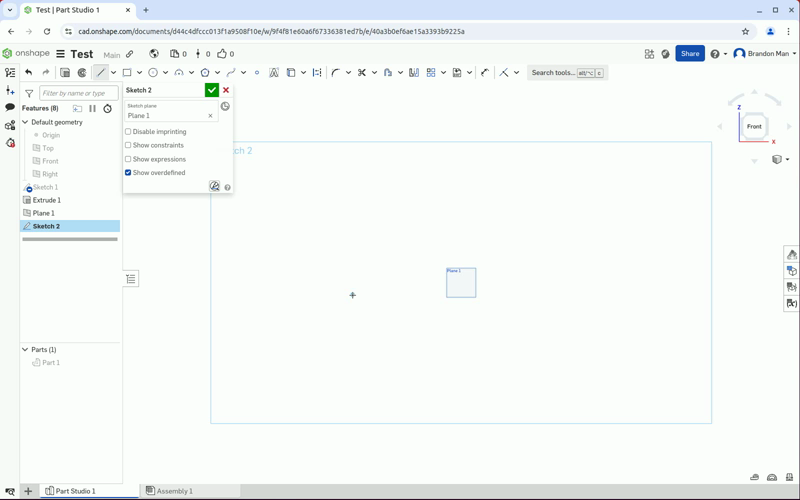
mouse_move(566, 294)
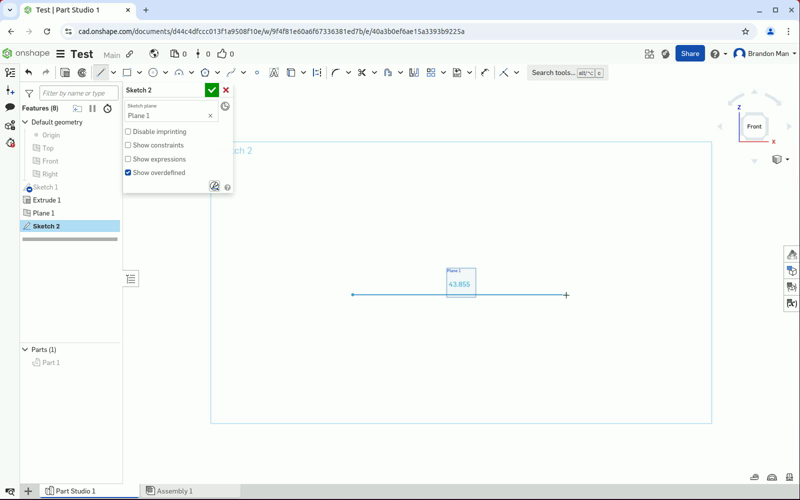
click(566, 294)
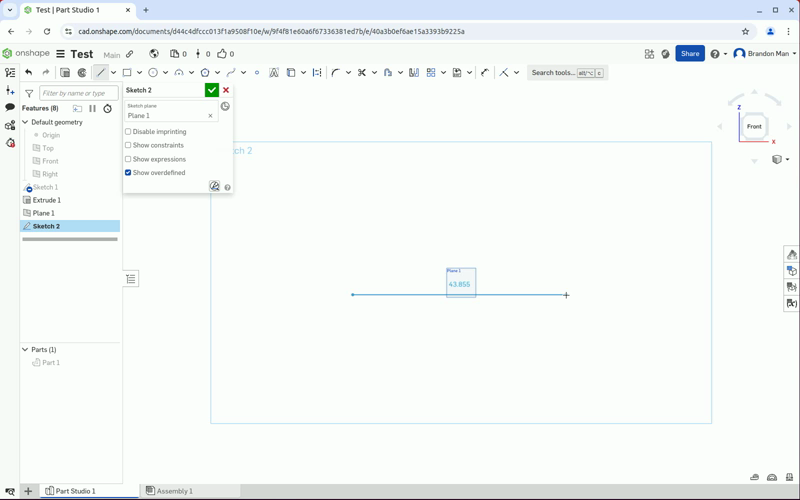
key_up(shift)
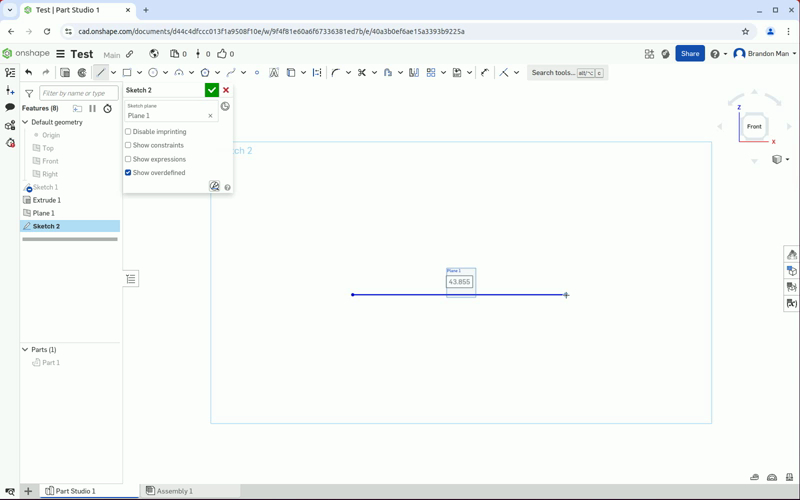
key_down(shift)
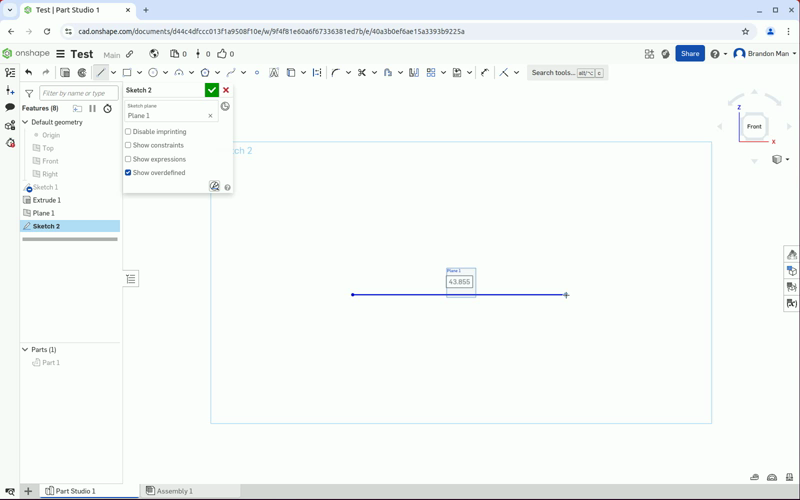
mouse_move(589, 294)
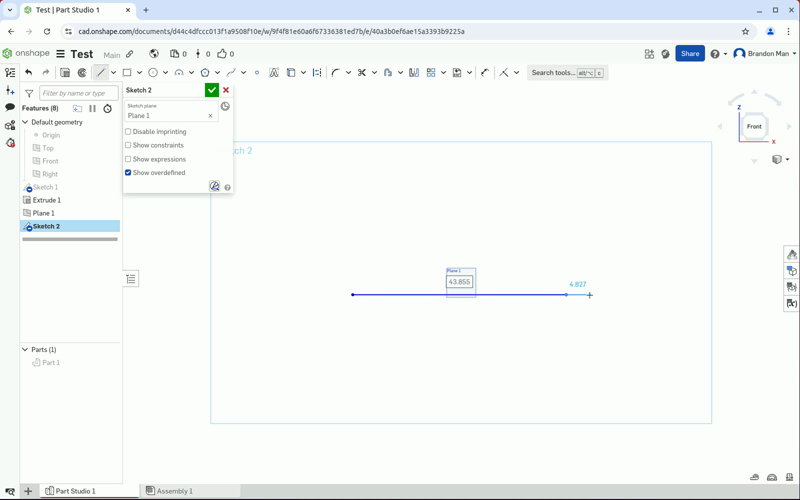
mouse_move(566, 272)
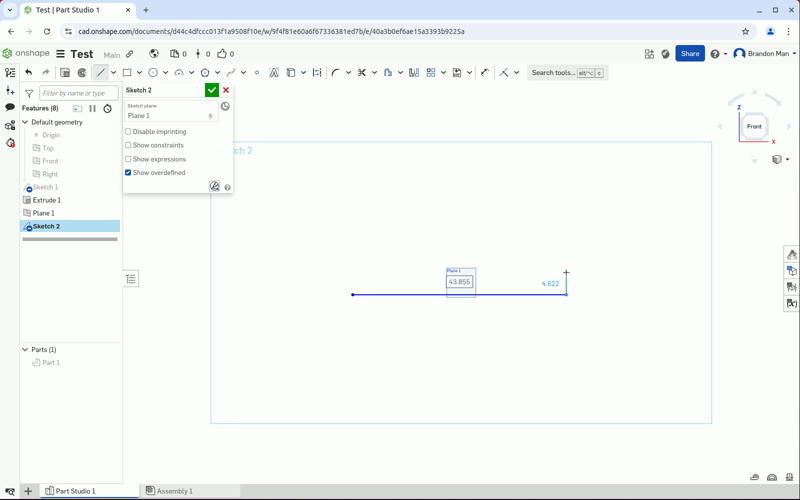
click(566, 272)
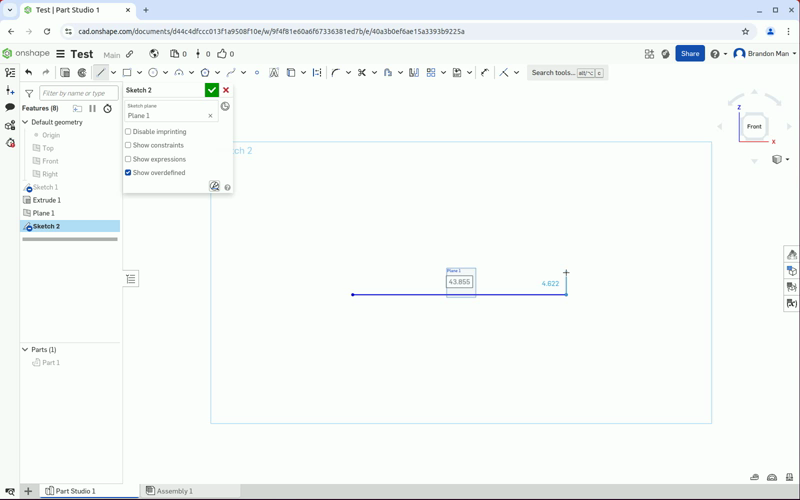
key_up(shift)
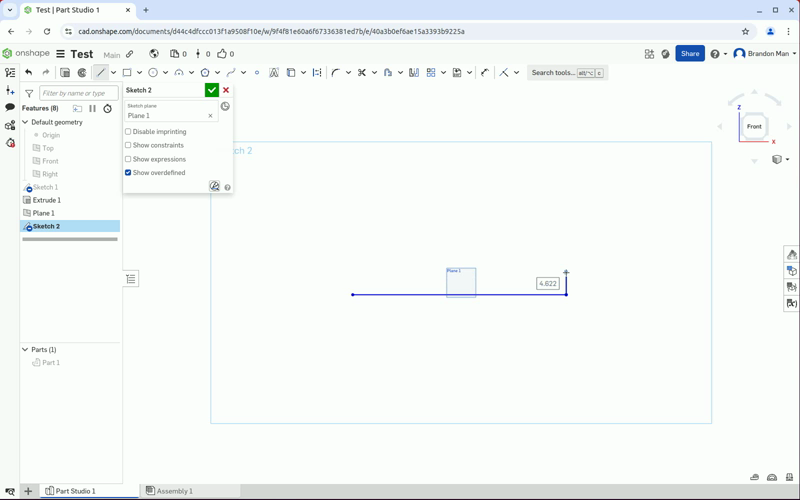
key_down(shift)
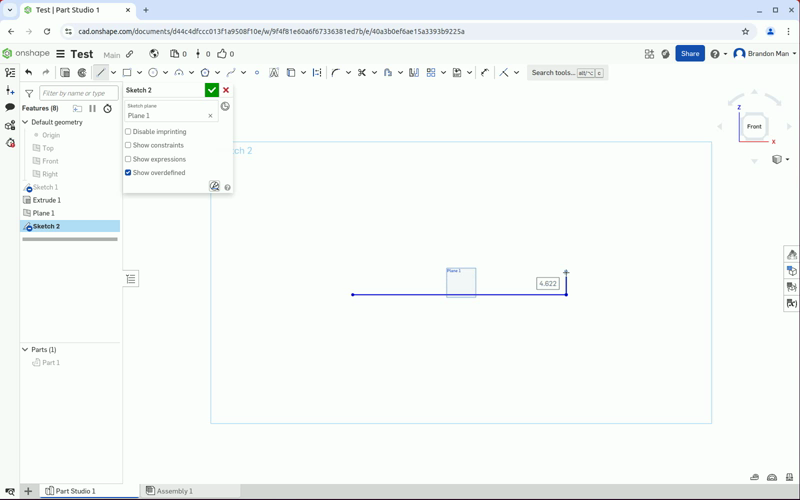
mouse_move(352, 272)
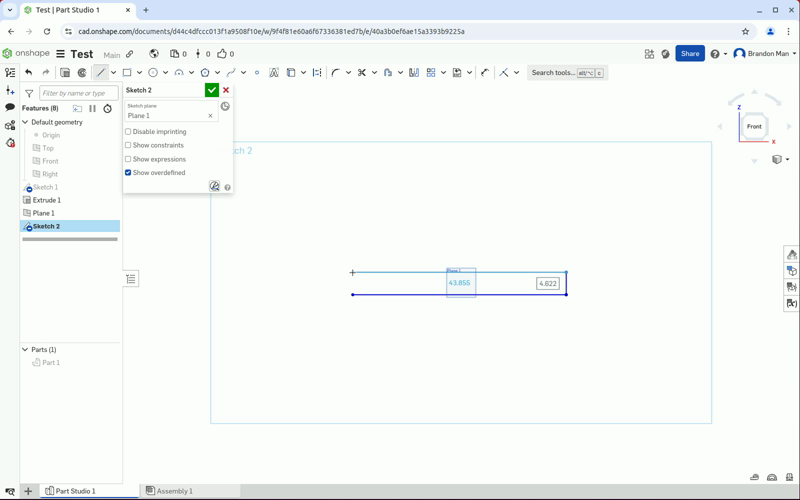
click(352, 272)
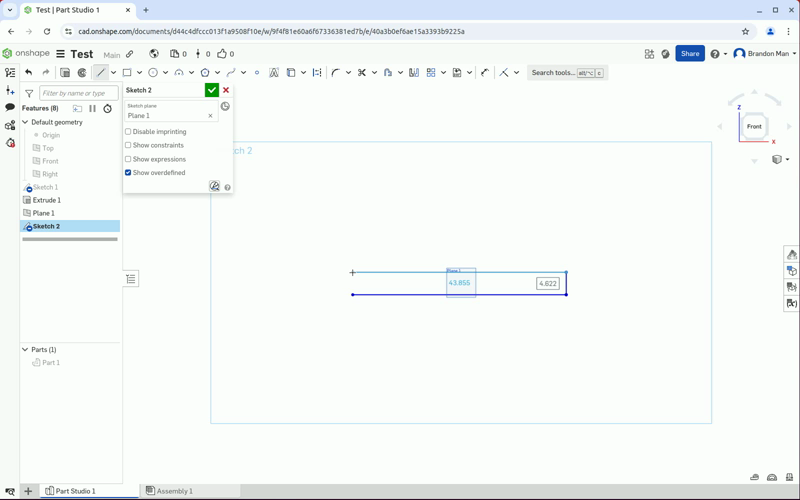
key_up(shift)
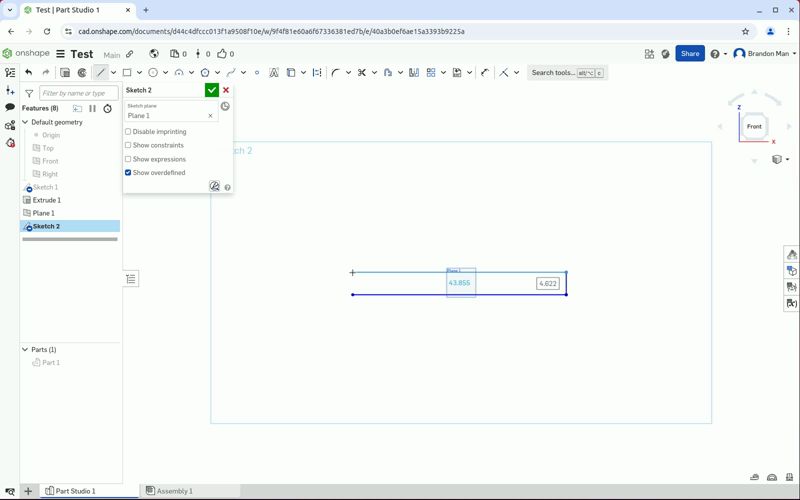
mouse_move(382, 272)
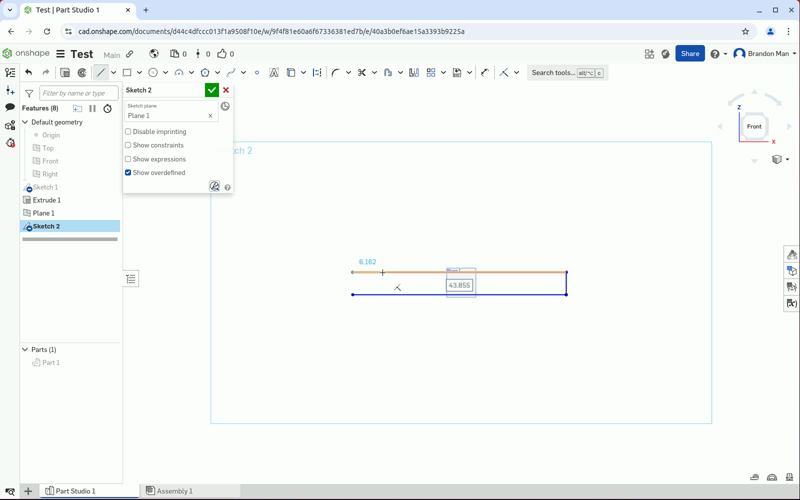
key_down(shift)
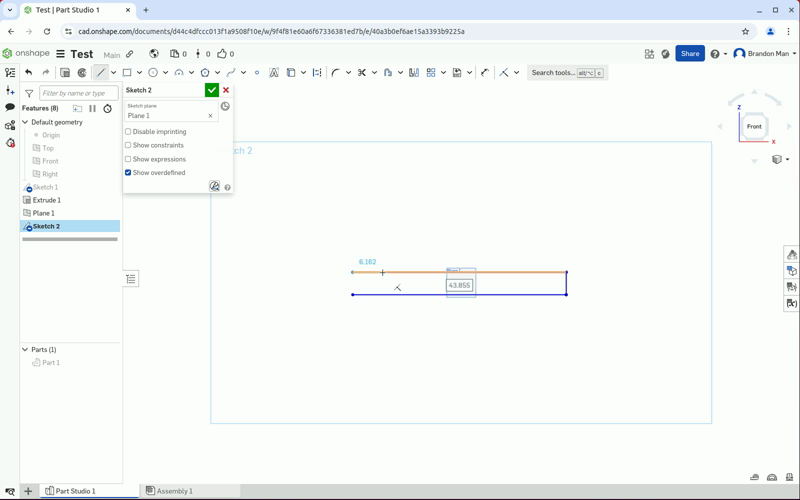
mouse_move(352, 294)
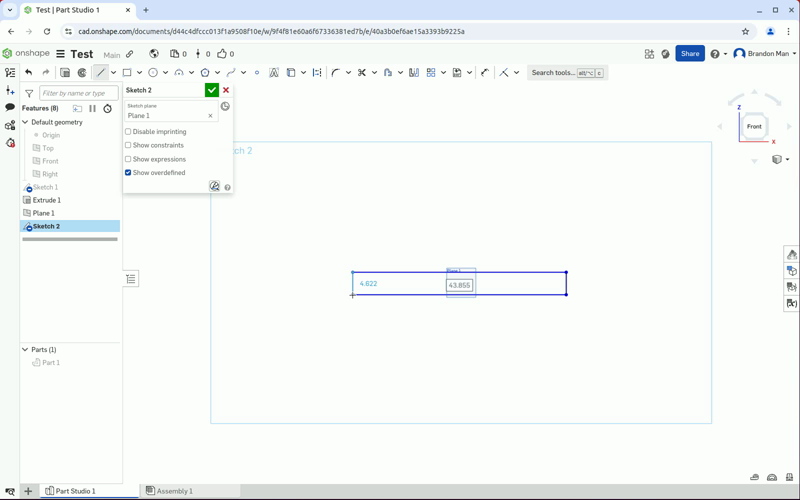
key_up(shift)
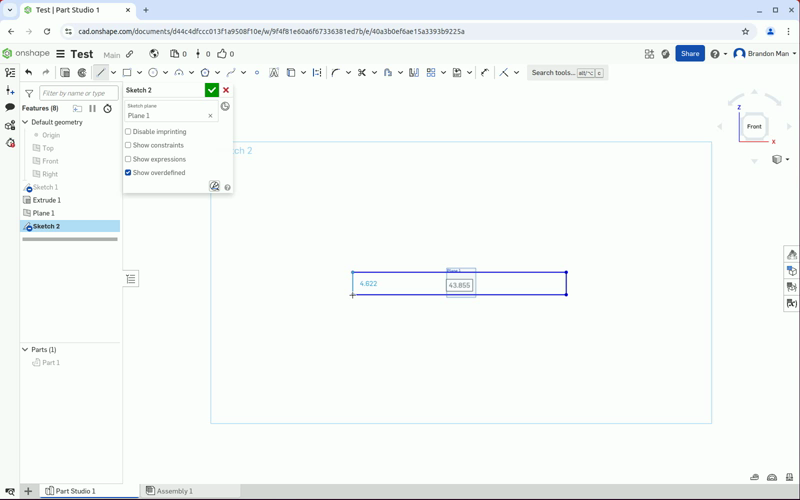
click(352, 294)
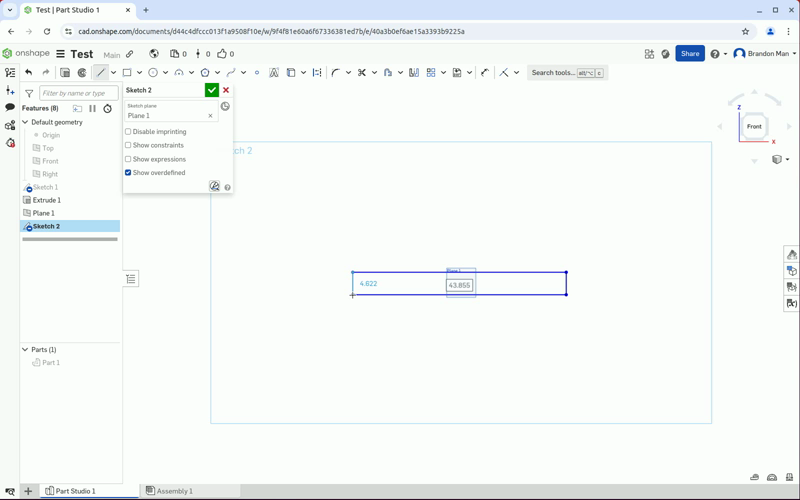
key(esc)
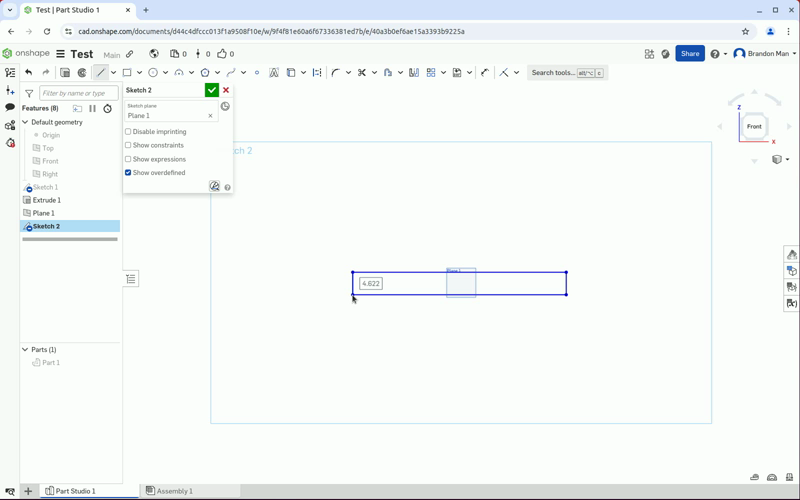
mouse_move(466, 288)
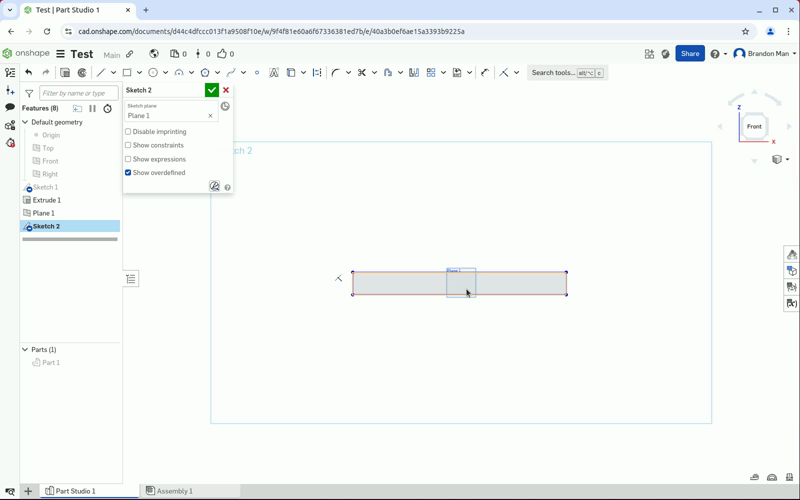
click(466, 288)
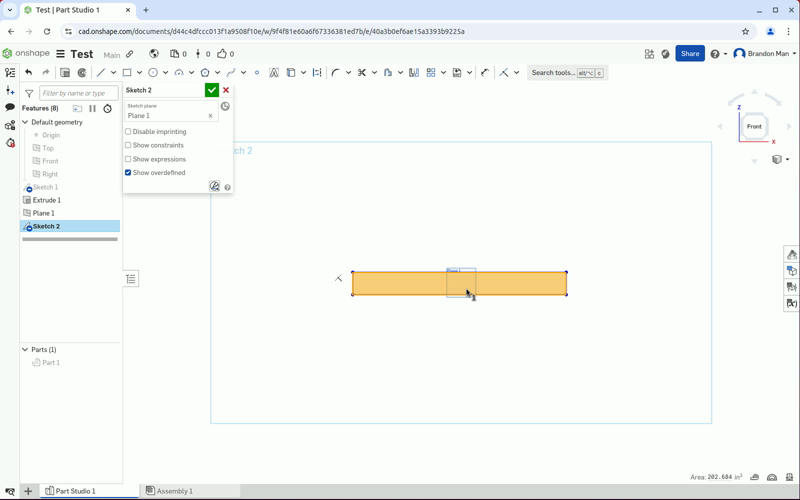
mouse_move(73, 352)
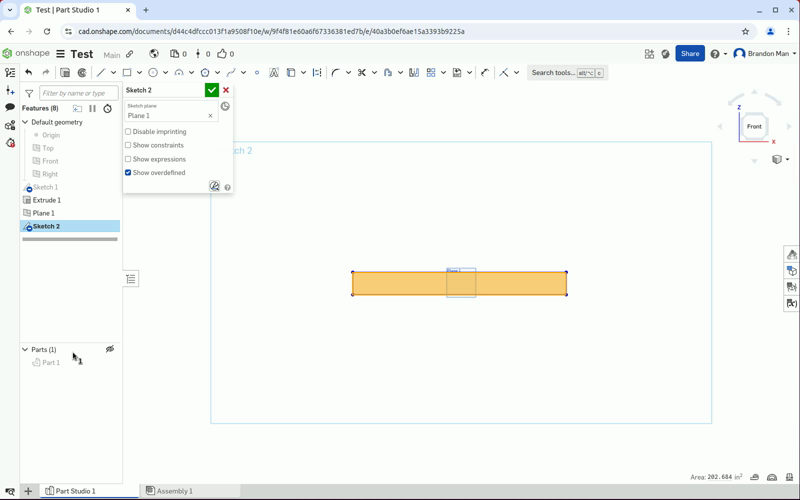
key(shift+y)
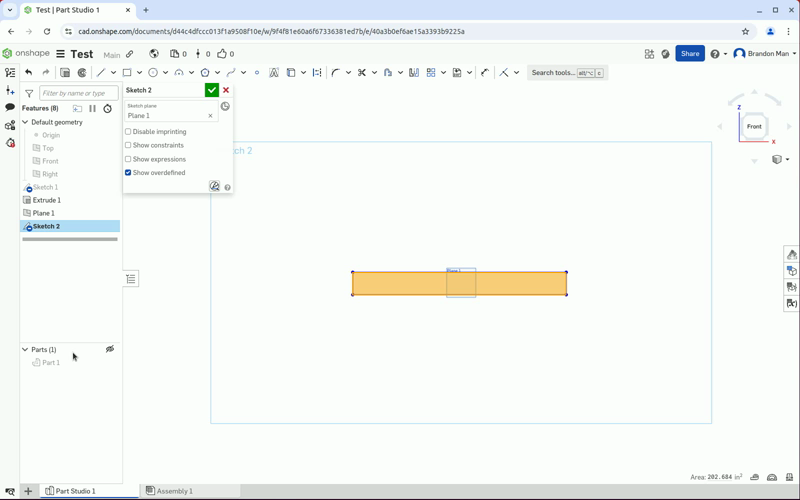
key(shift+e)
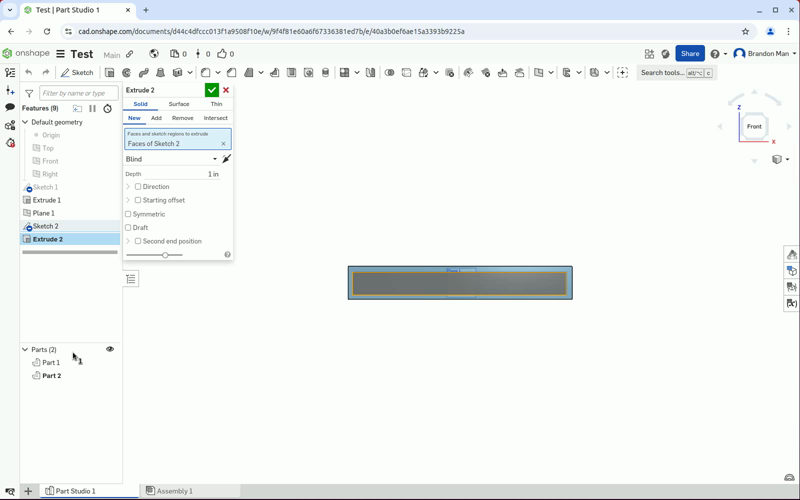
mouse_move(143, 106)
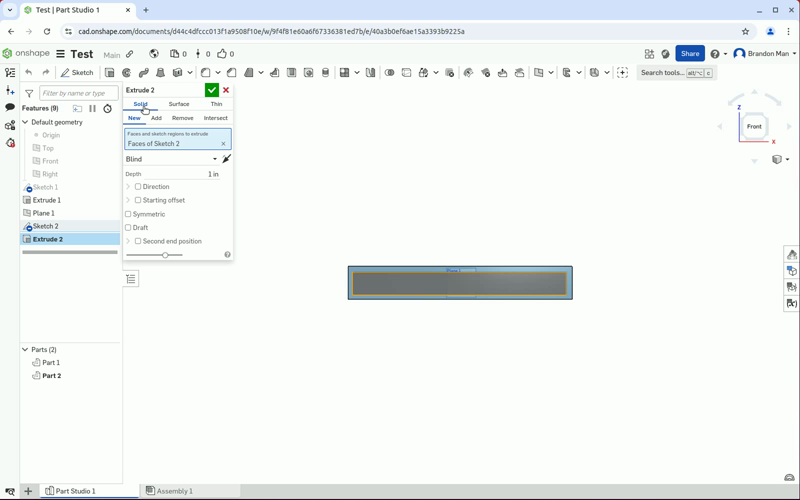
click(143, 106)
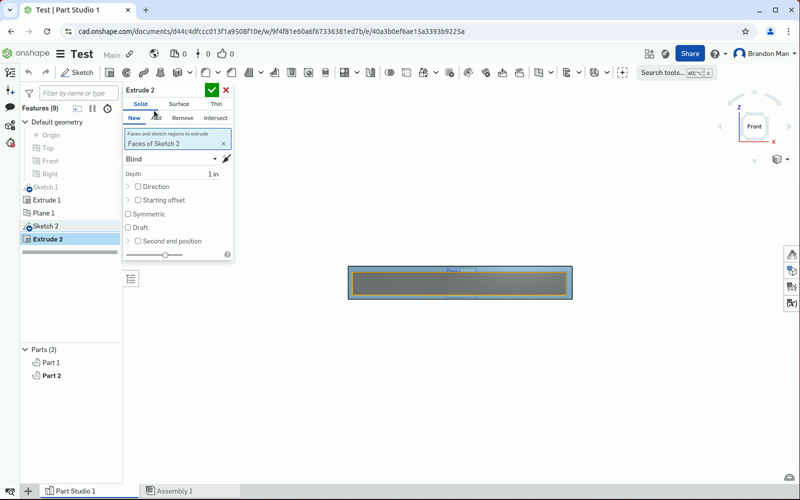
mouse_move(186, 120)
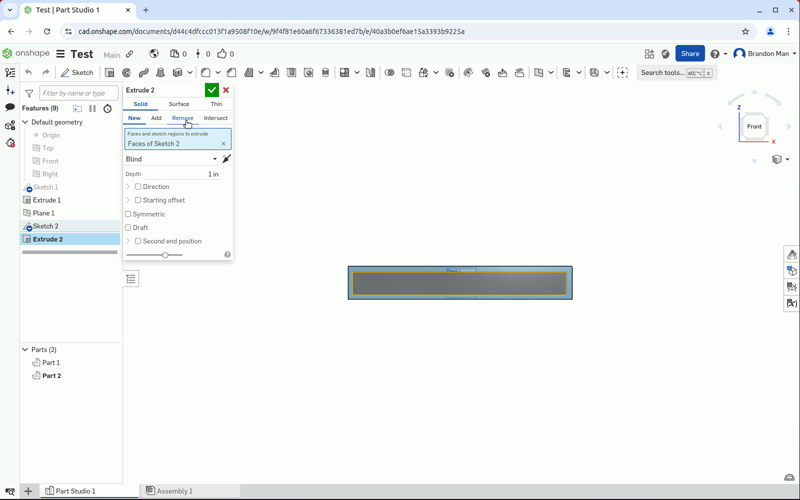
click(186, 120)
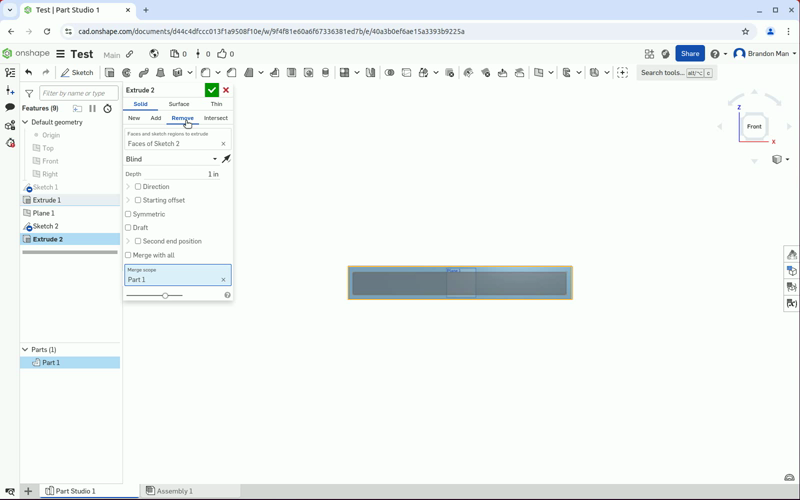
key(tab, 4)
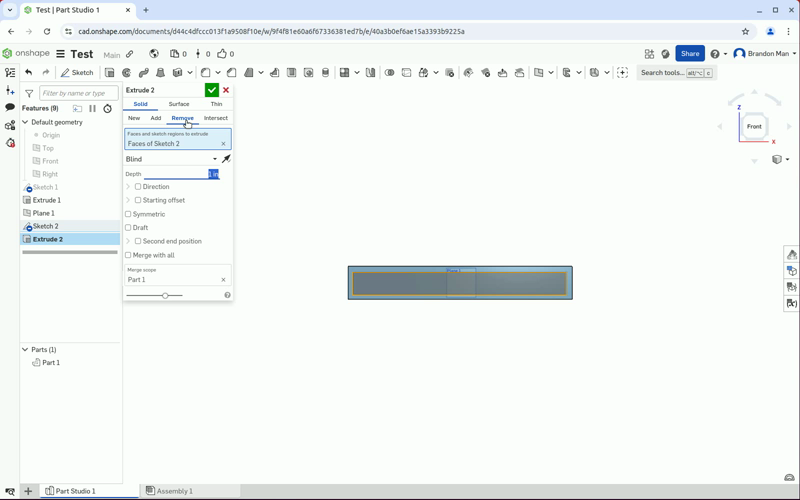
text(12.036)
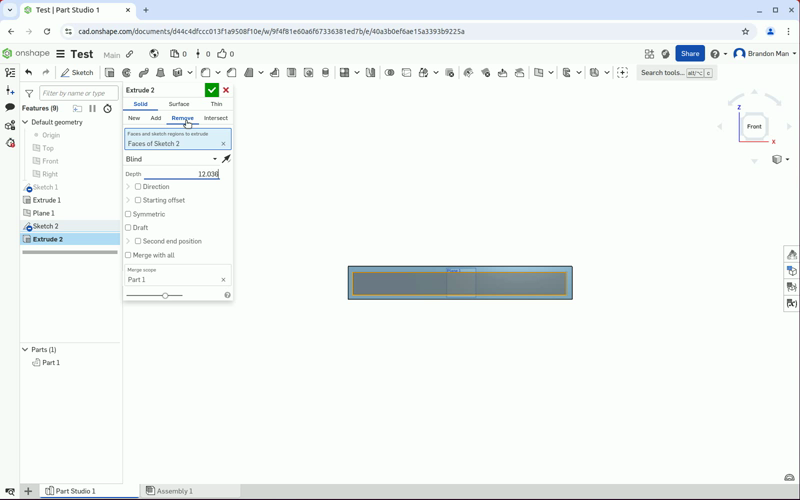
key(tab, 6)
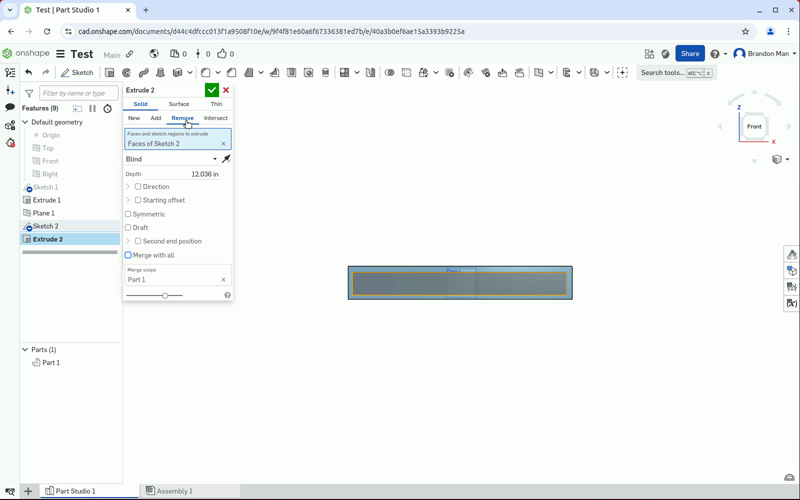
key(space)
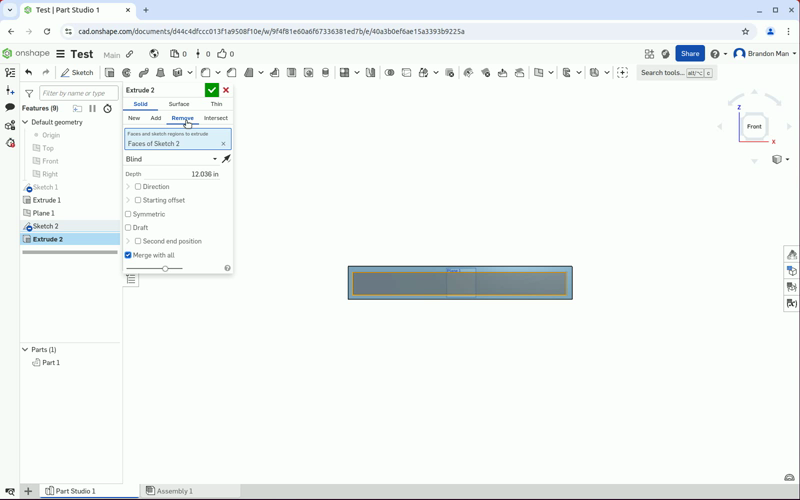
key(enter)
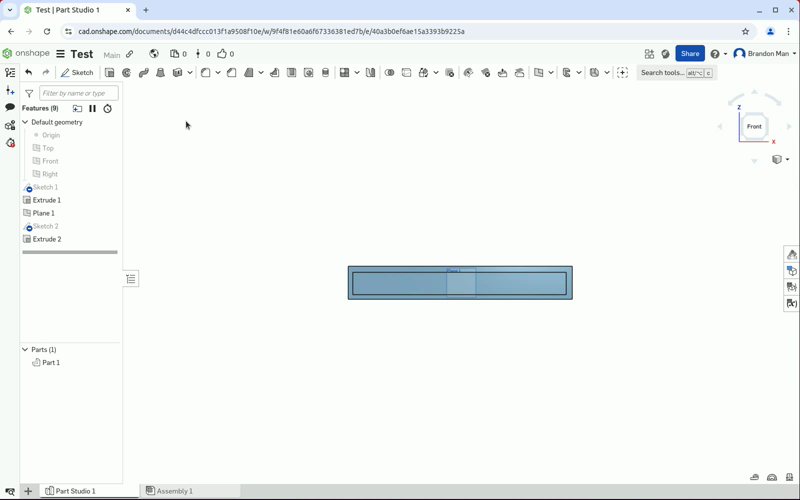
key(shift+h)
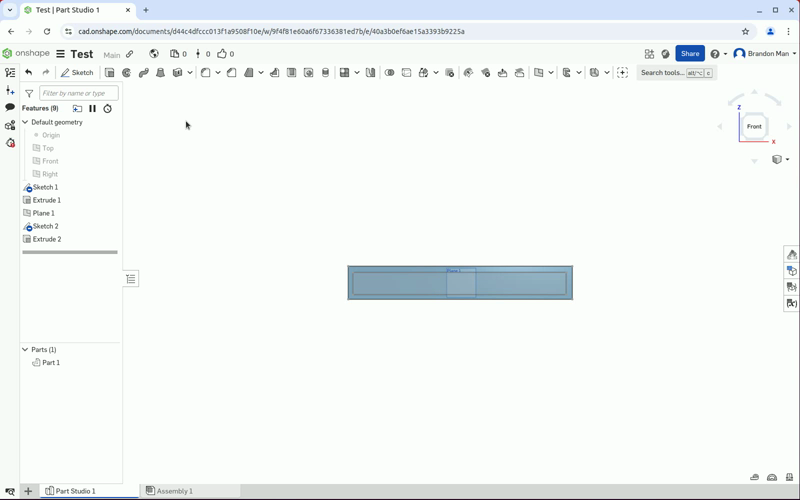
key(shift+h)
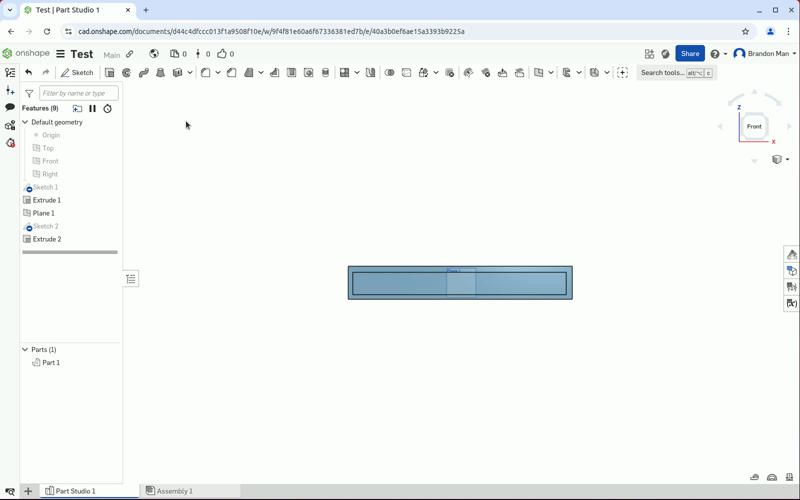
mouse_move(73, 189)
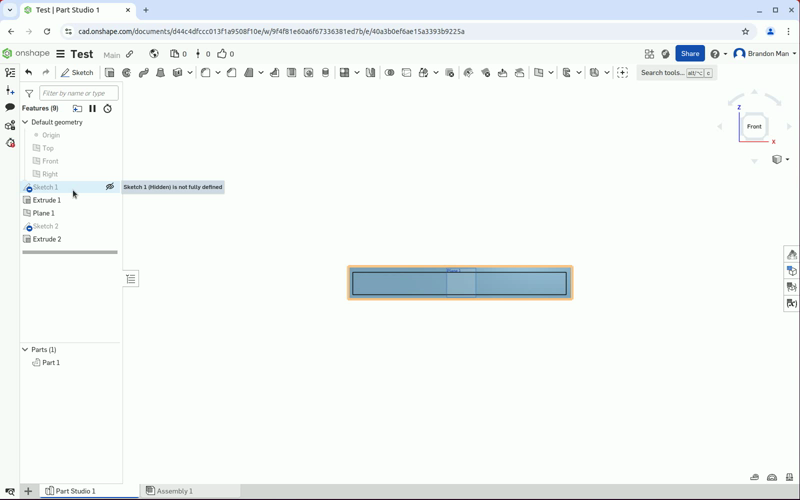
click(73, 189)
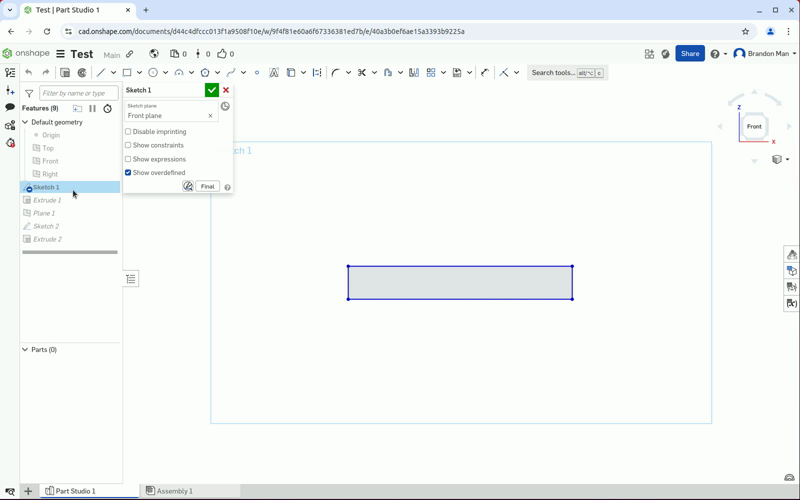
mouse_move(229, 92)
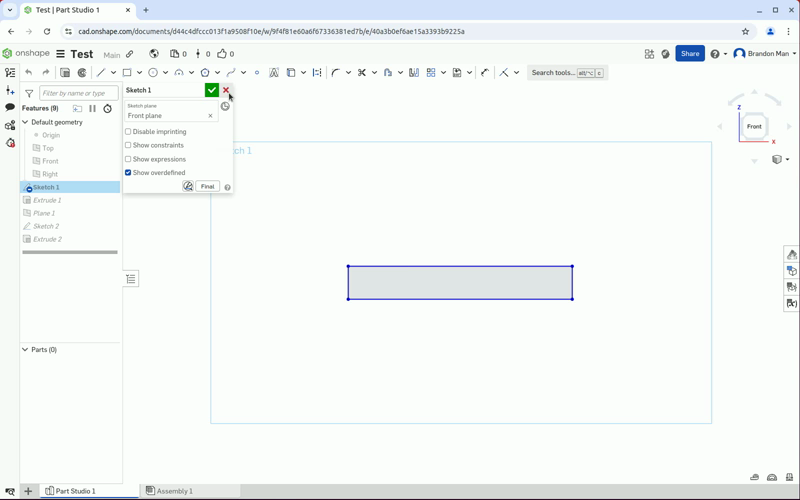
click(229, 92)
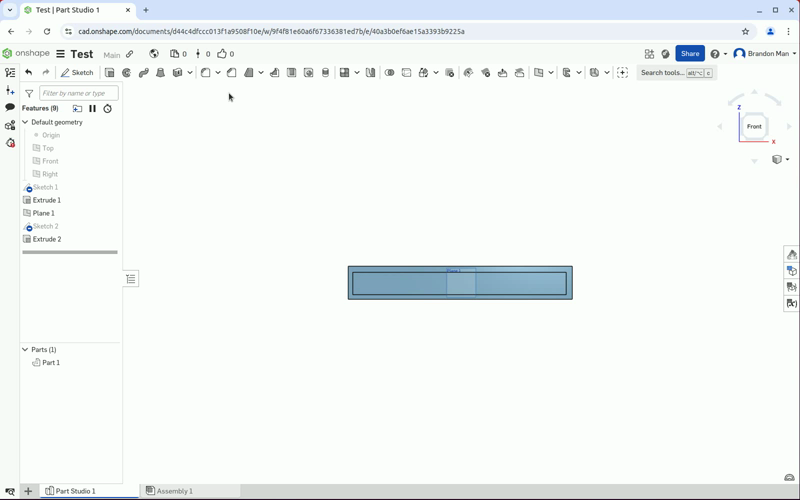
mouse_move(73, 352)
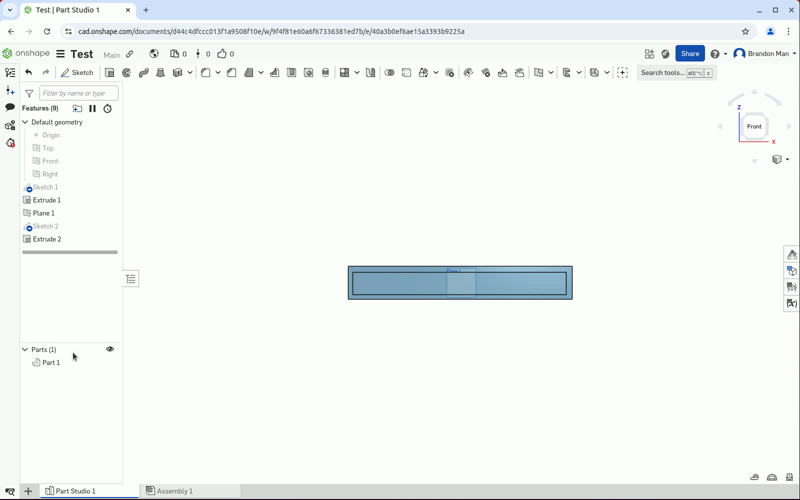
key(y)
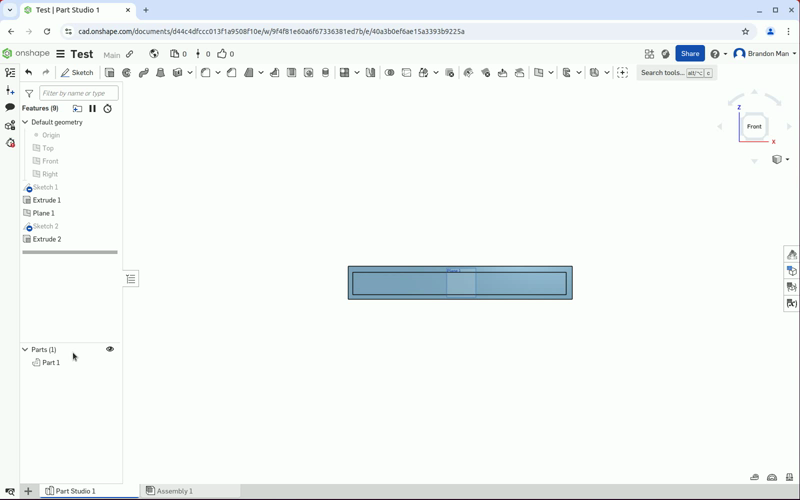
key(shift+p)
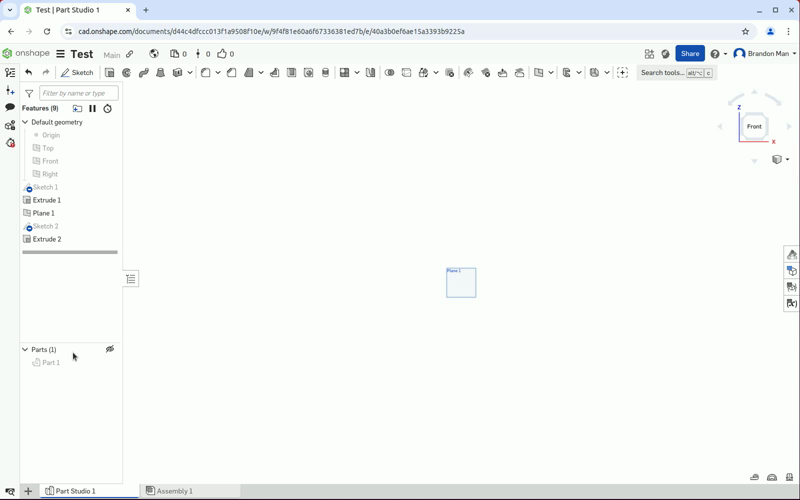
key(space)
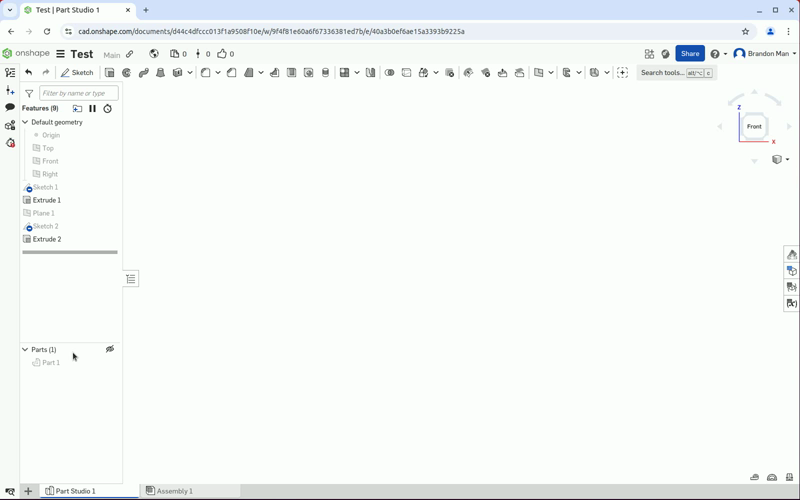
key_down(shift)
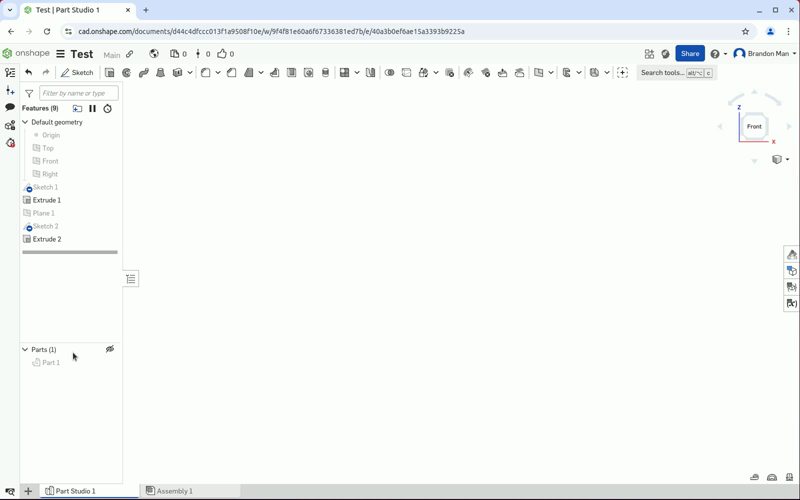
key(left)
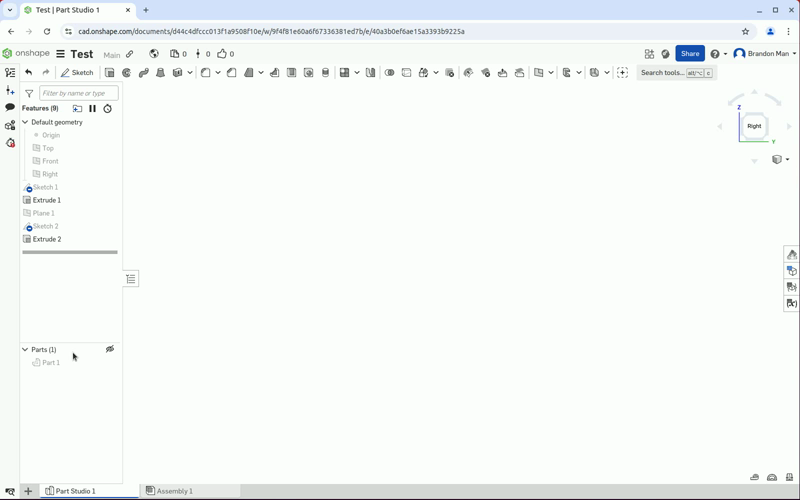
key_up(shift)
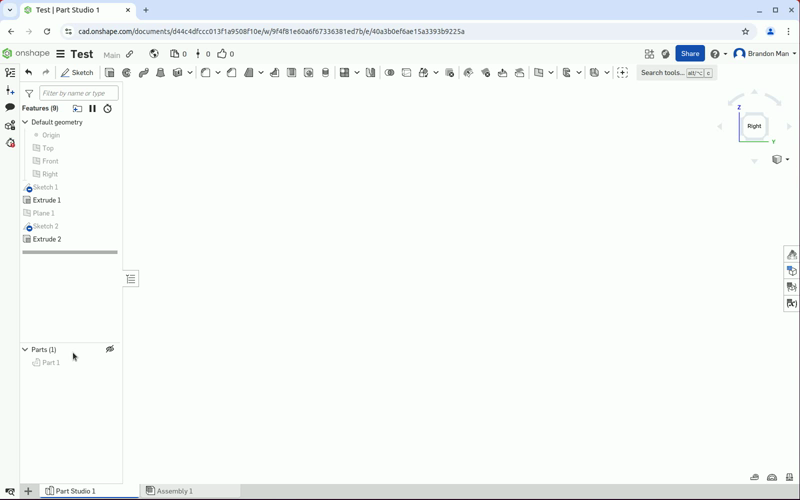
mouse_move(73, 352)
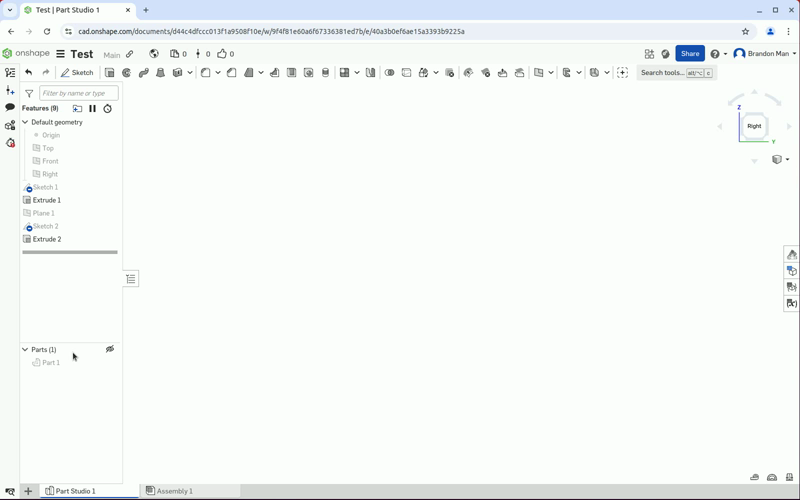
key(shift+y)
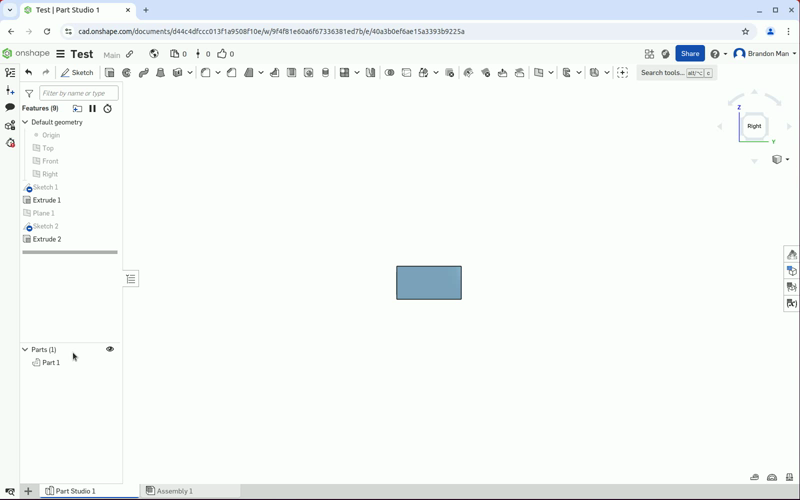
mouse_move(541, 75)
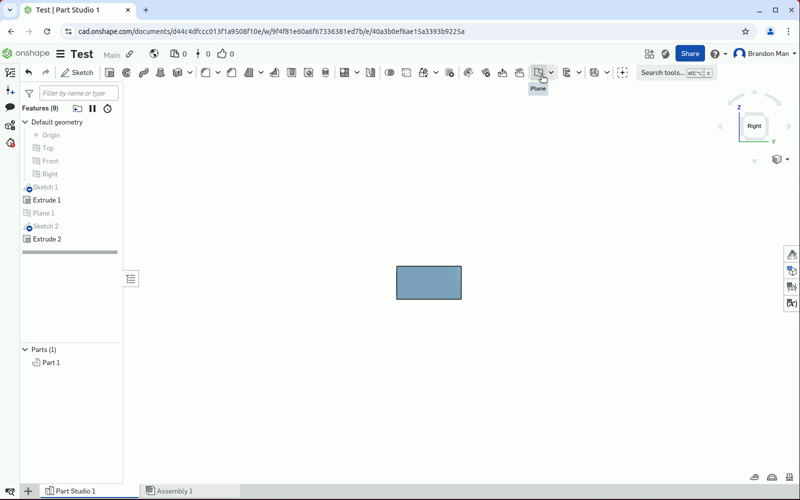
click(541, 75)
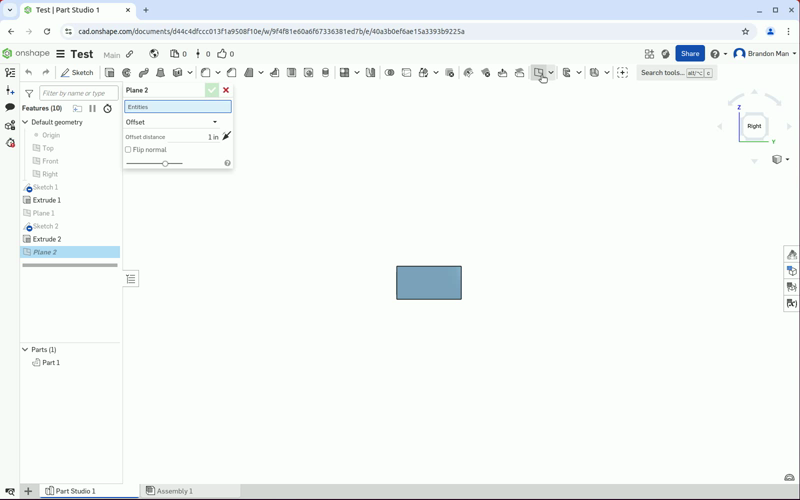
mouse_move(73, 176)
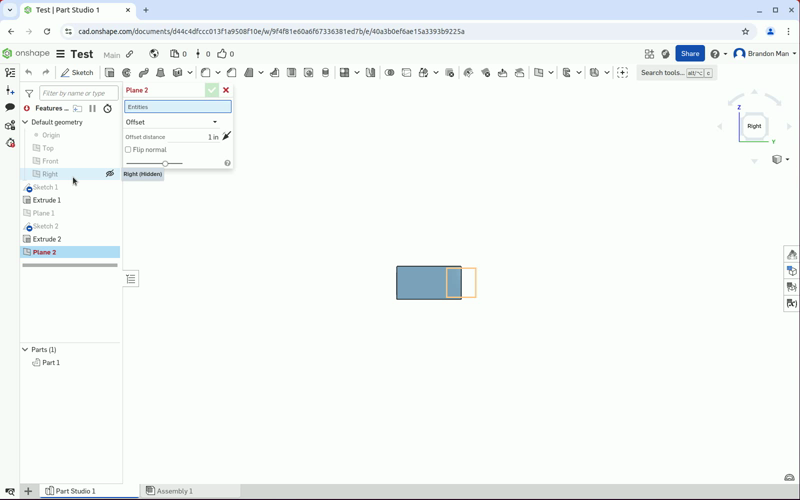
click(73, 176)
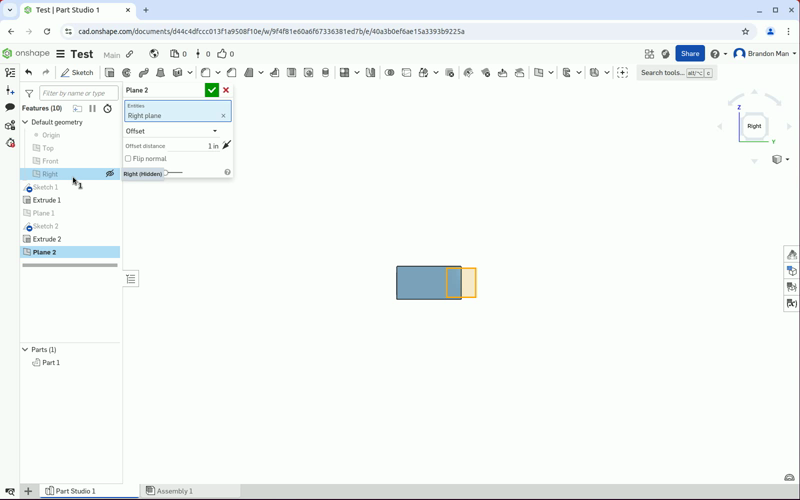
key(tab, 2)
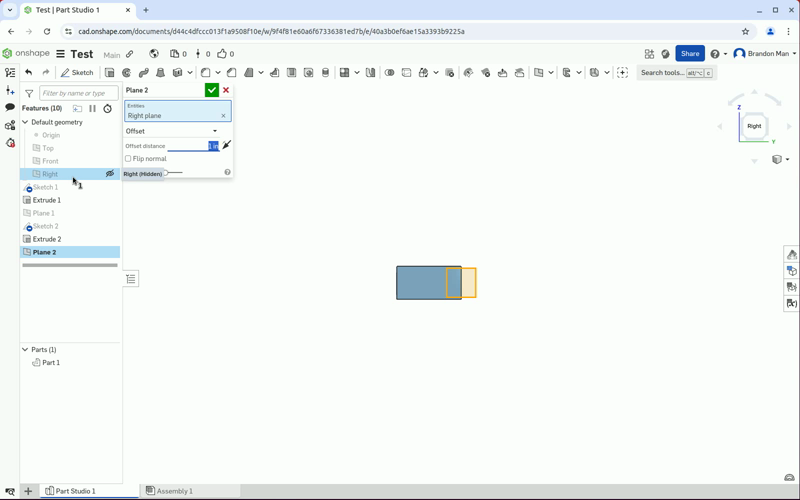
text(23.108)
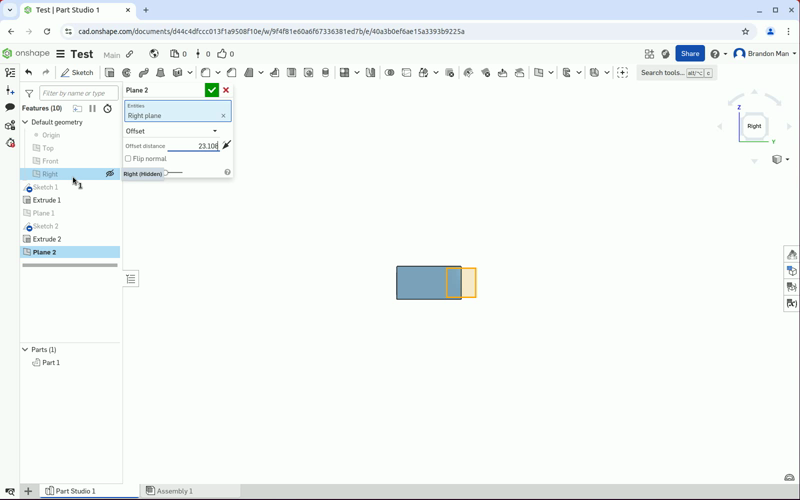
key(enter, 2)
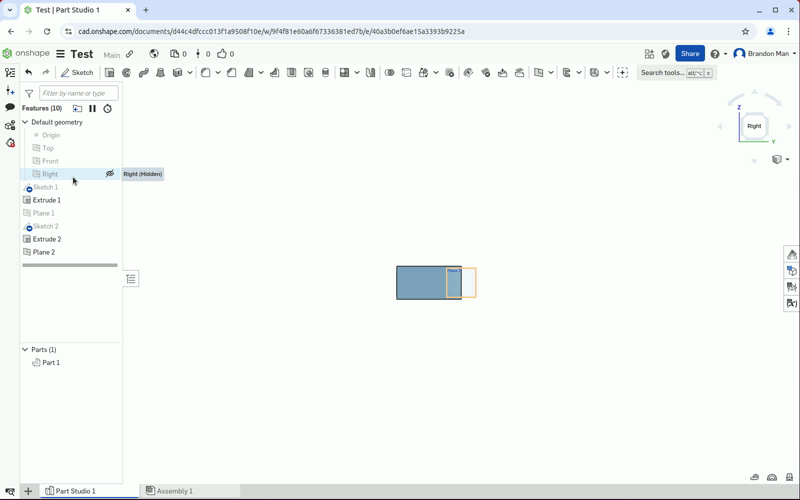
key(shift+s)
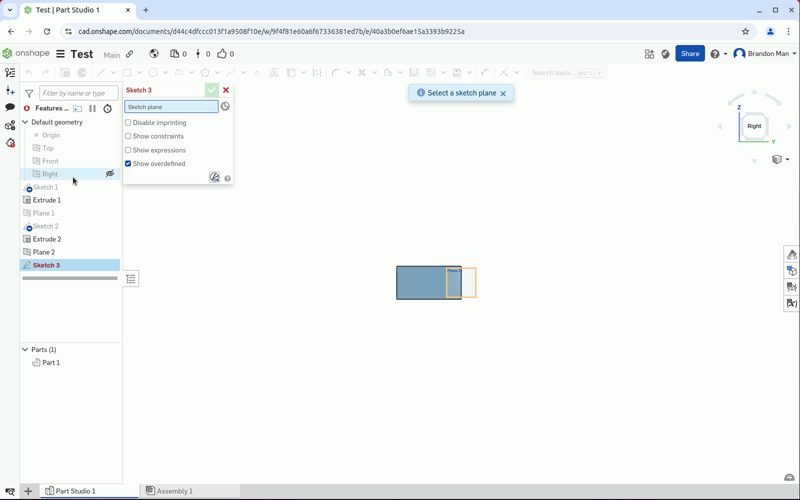
mouse_move(73, 254)
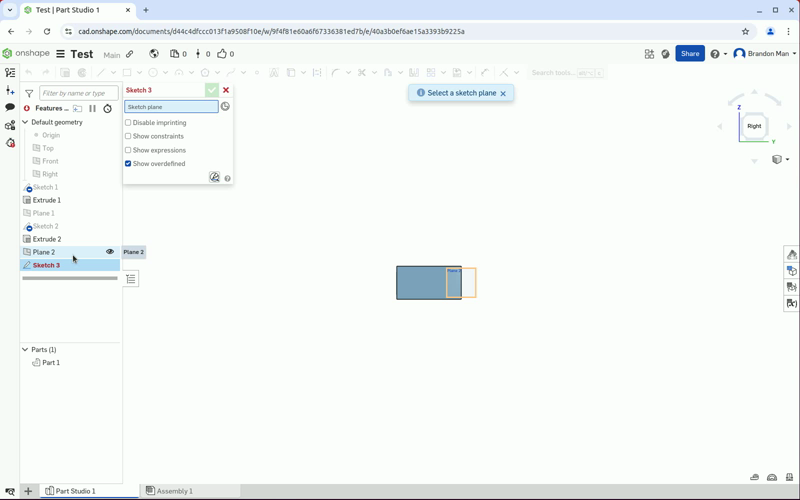
click(73, 254)
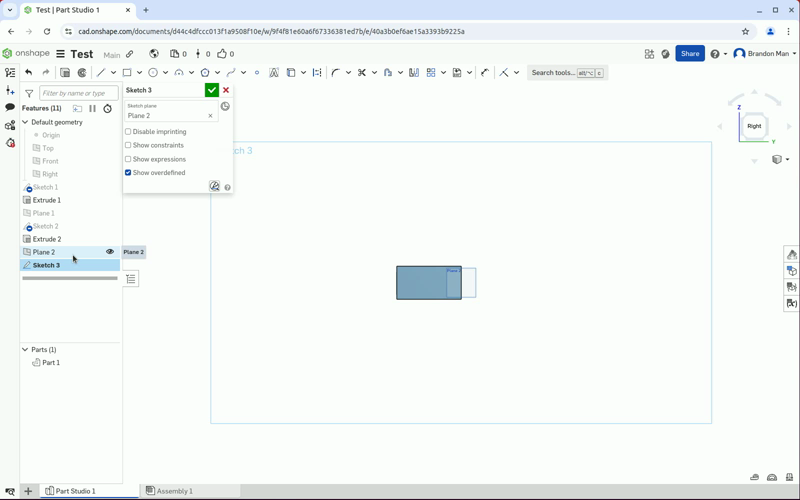
mouse_move(73, 352)
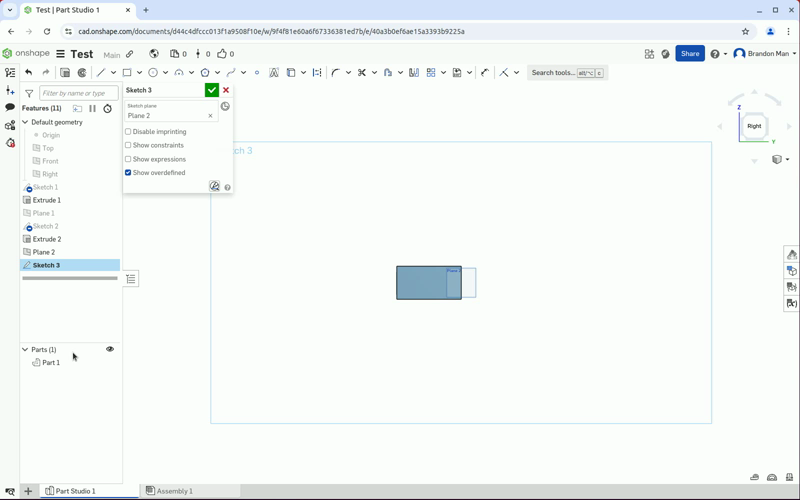
key(y)
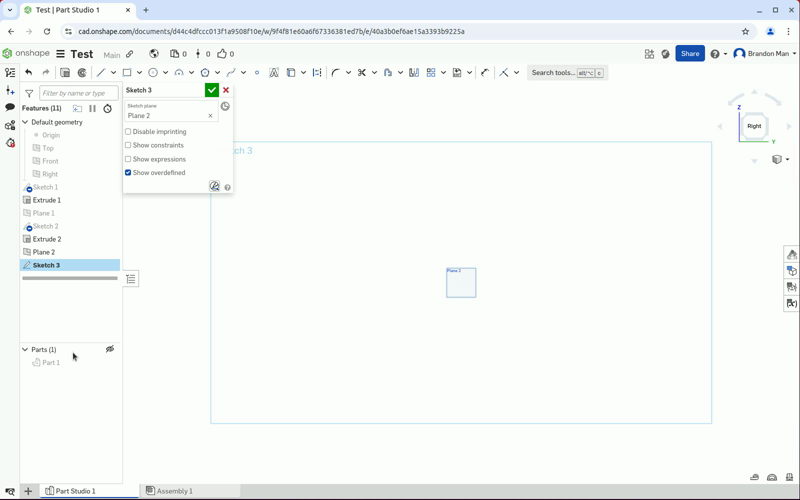
key(l)
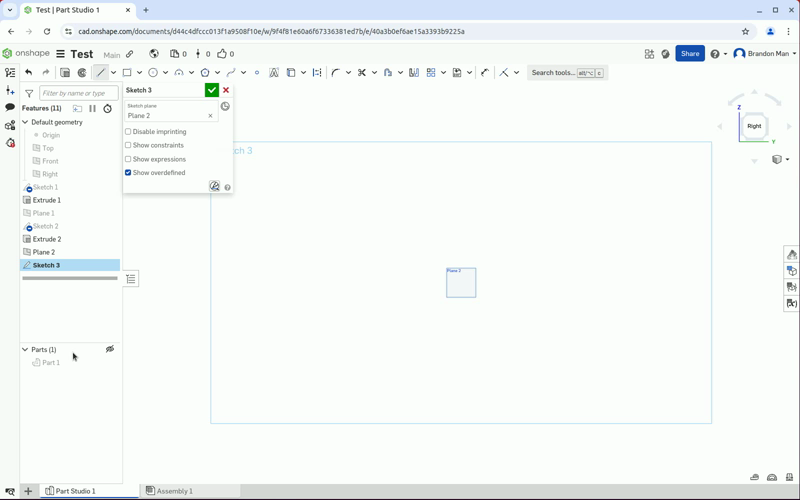
key_down(shift)
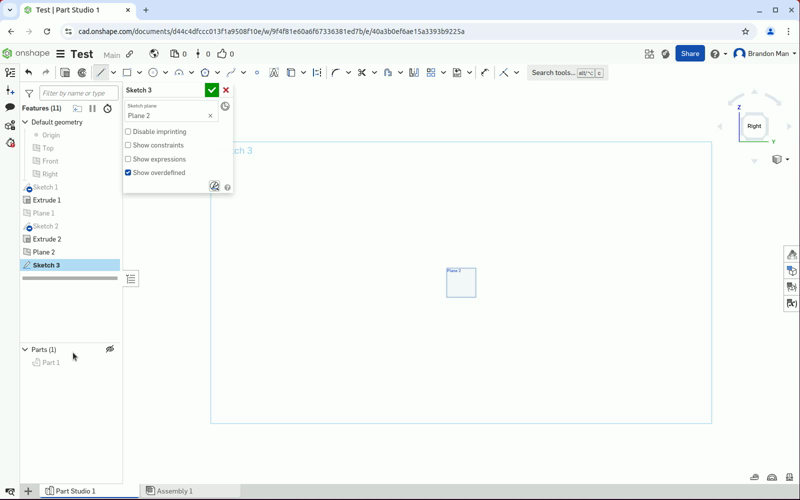
mouse_move(426, 275)
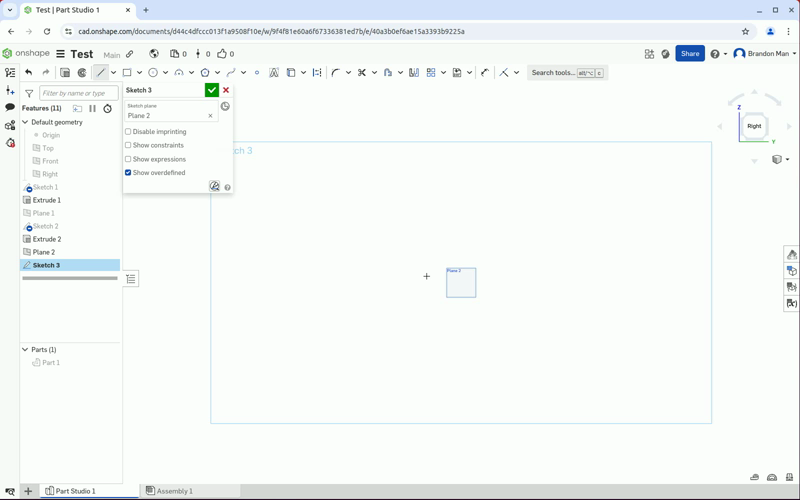
click(426, 275)
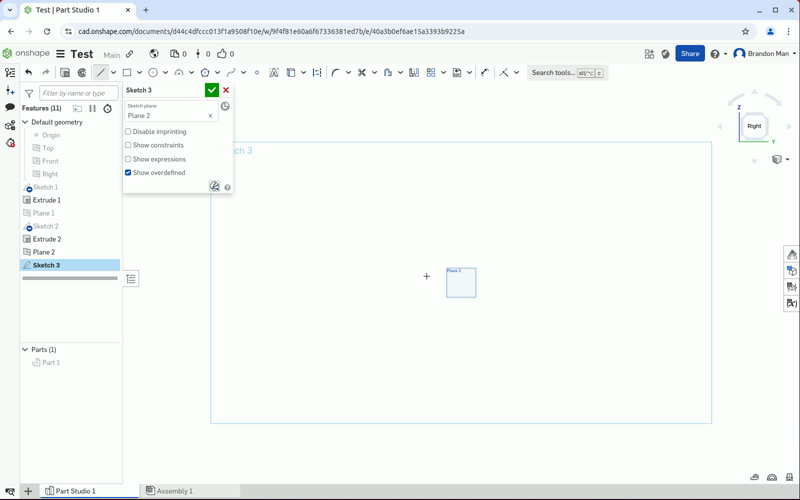
key_up(shift)
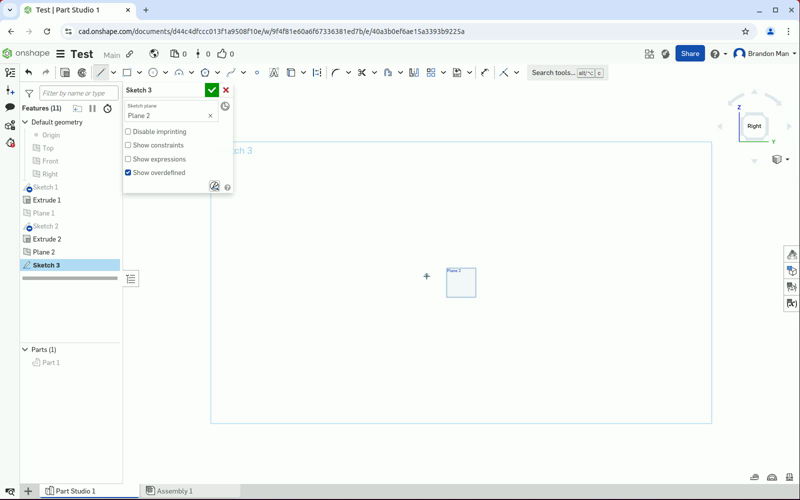
key_down(shift)
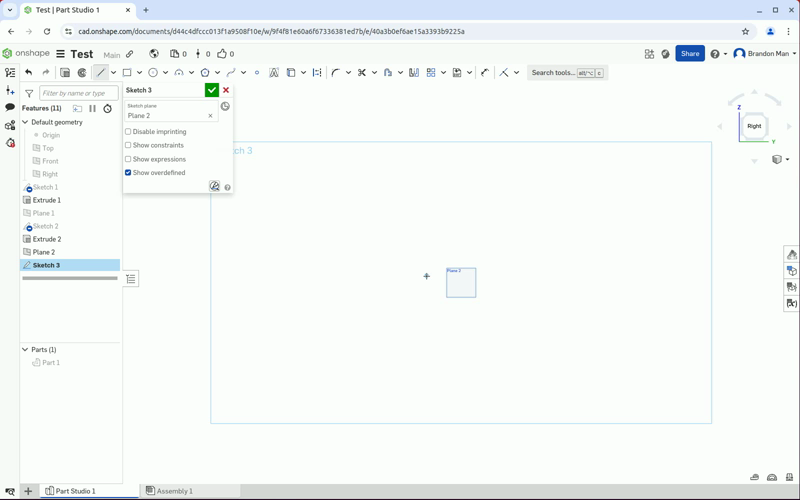
mouse_move(456, 275)
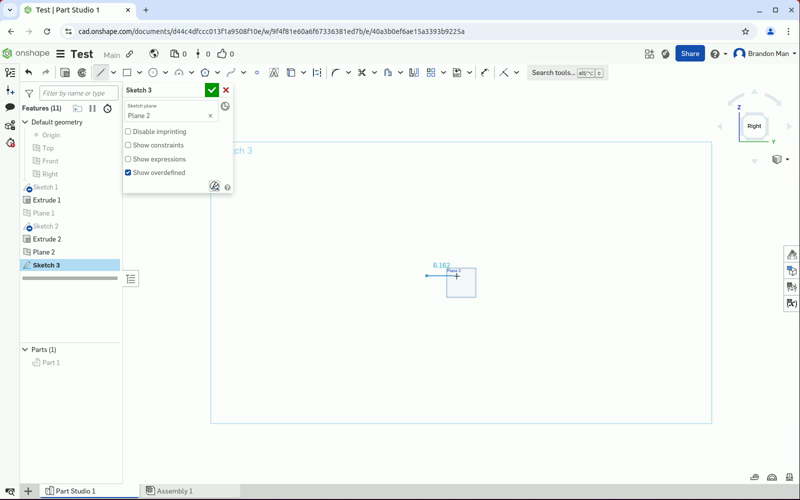
mouse_move(428, 275)
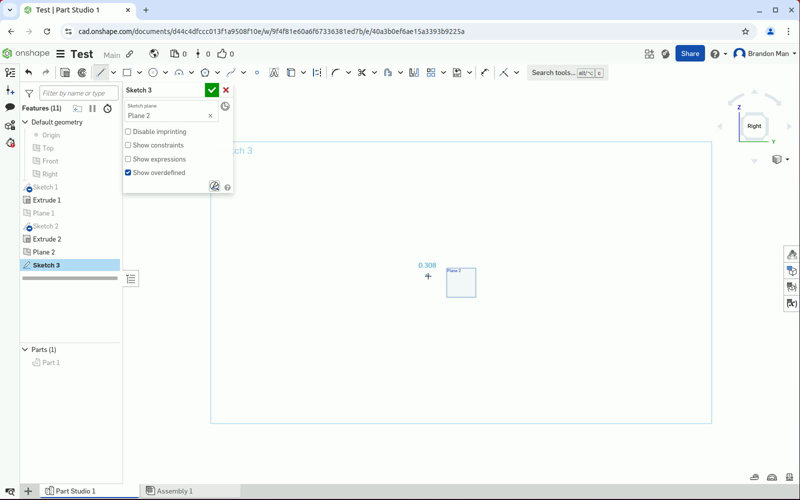
scroll(6)
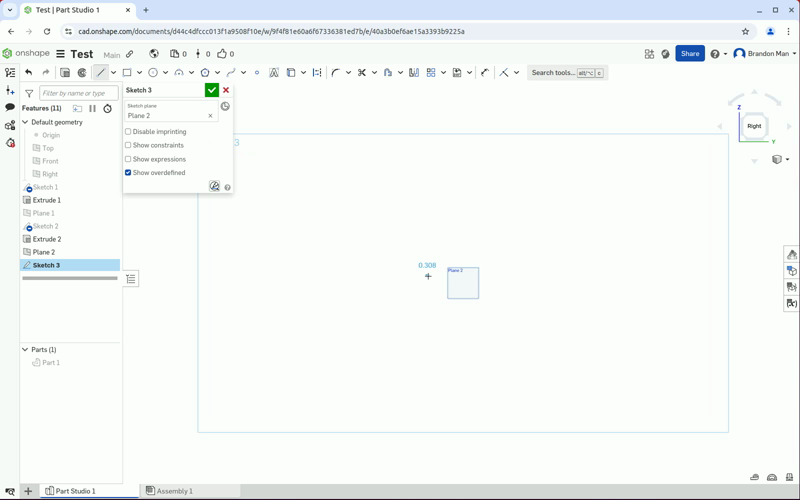
scroll(6)
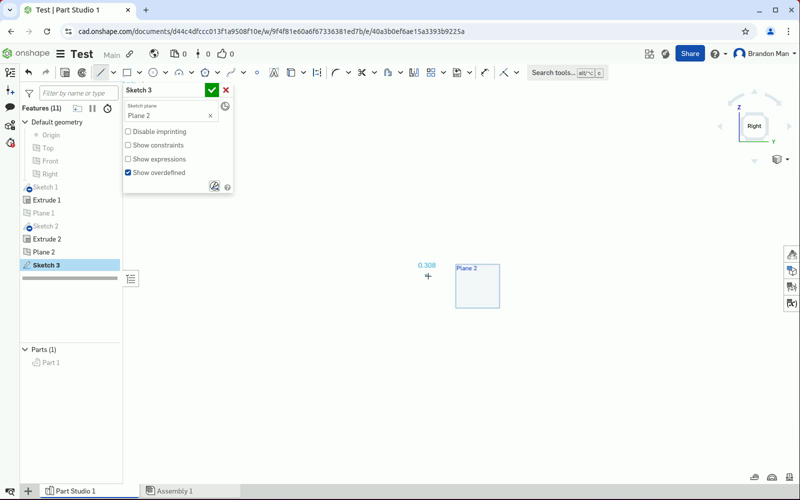
scroll(6)
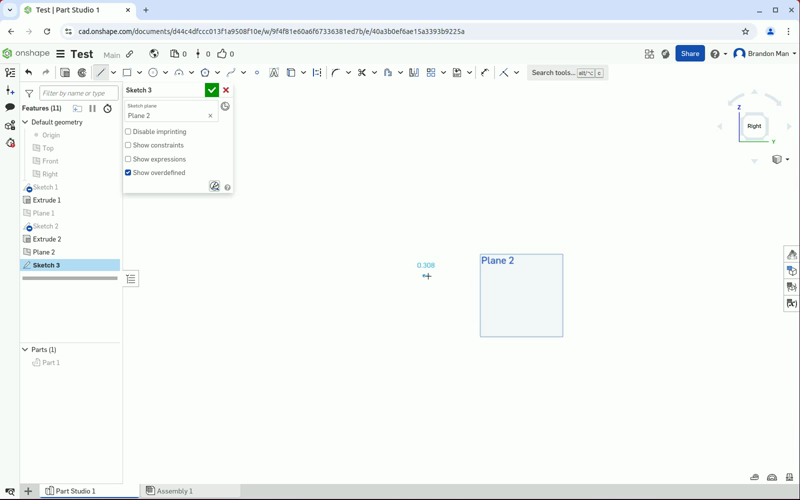
scroll(6)
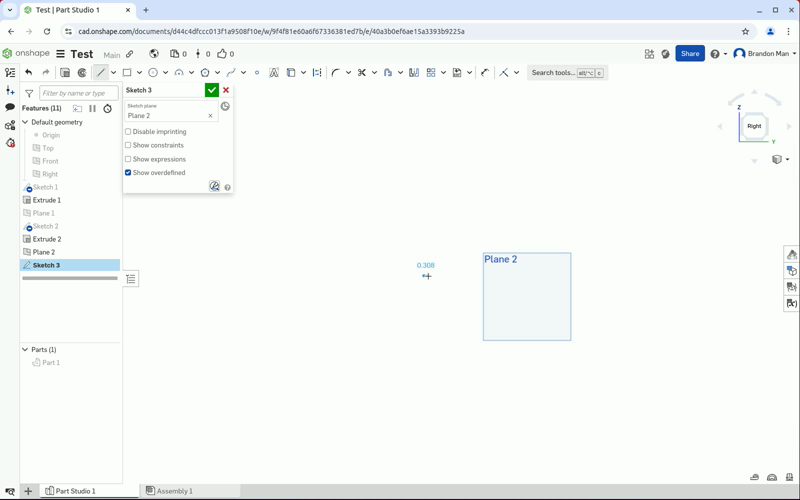
scroll(6)
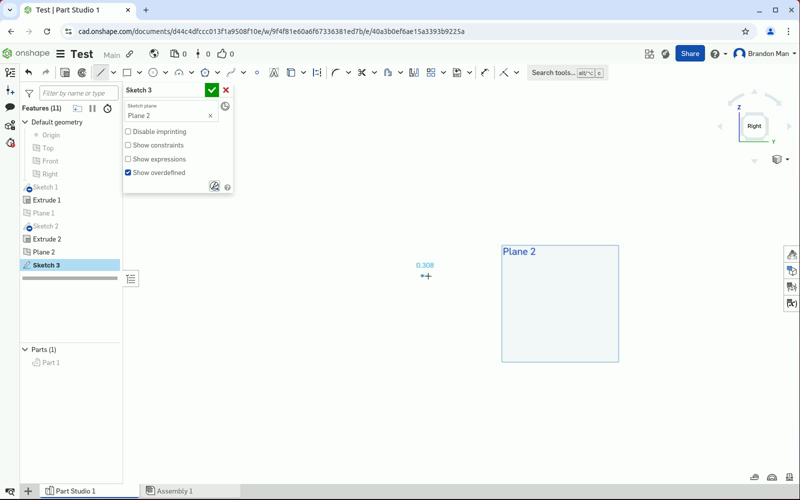
scroll(6)
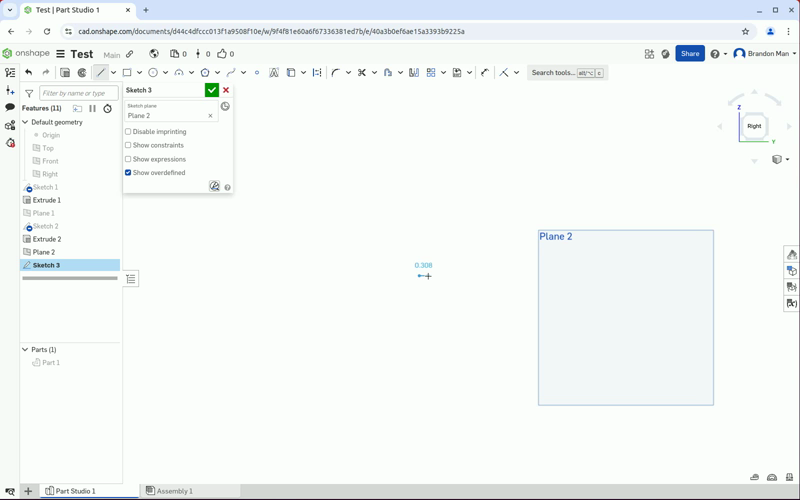
scroll(6)
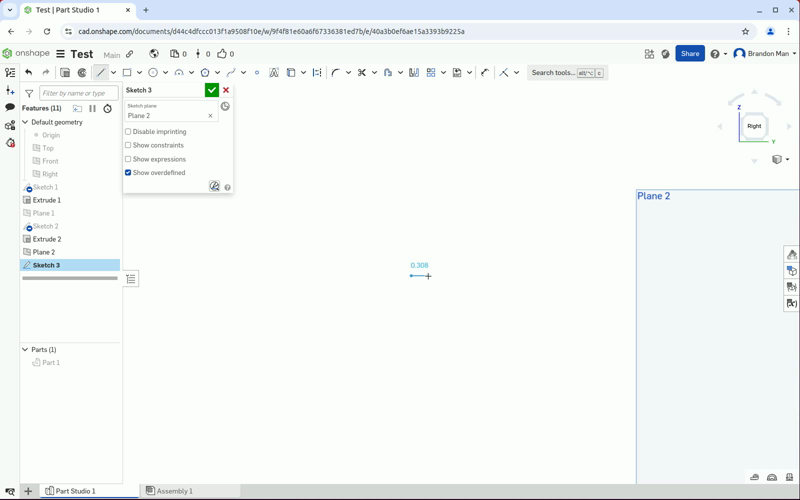
click(428, 275)
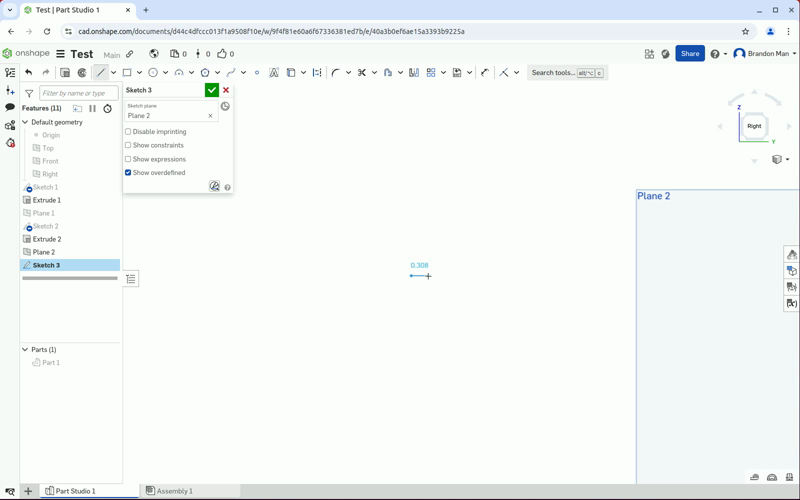
scroll(-6)
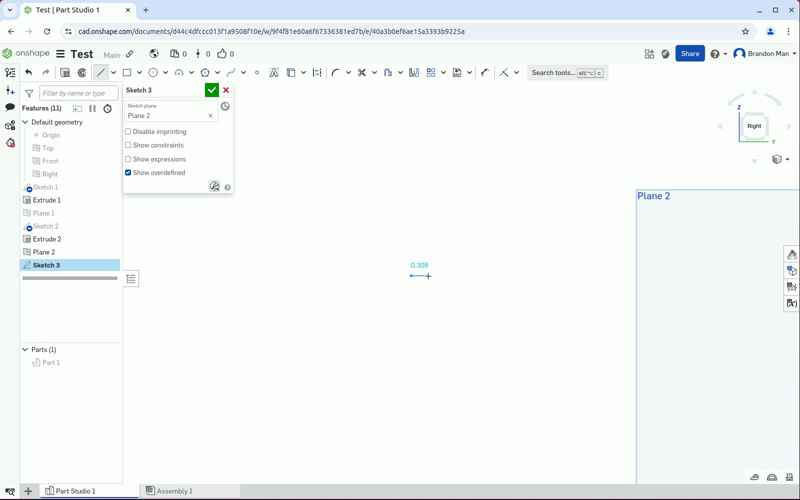
scroll(-6)
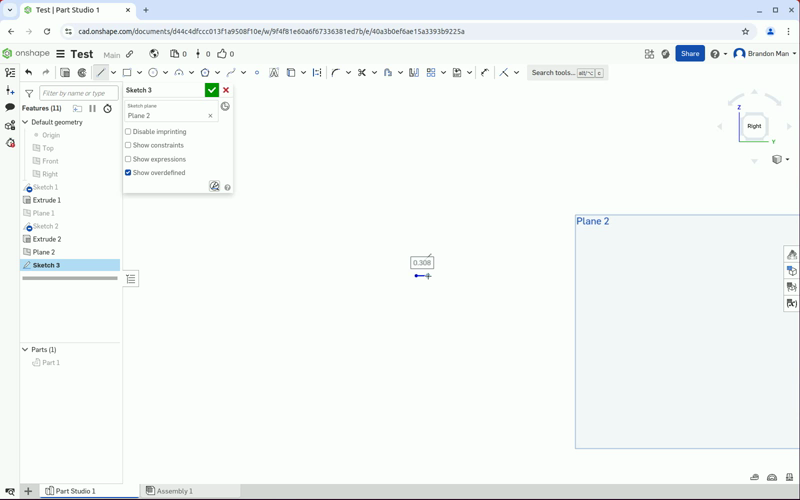
scroll(-6)
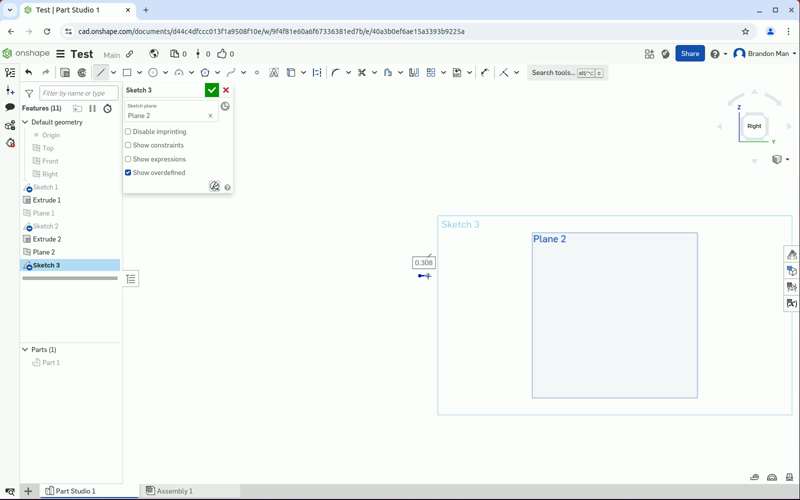
scroll(-6)
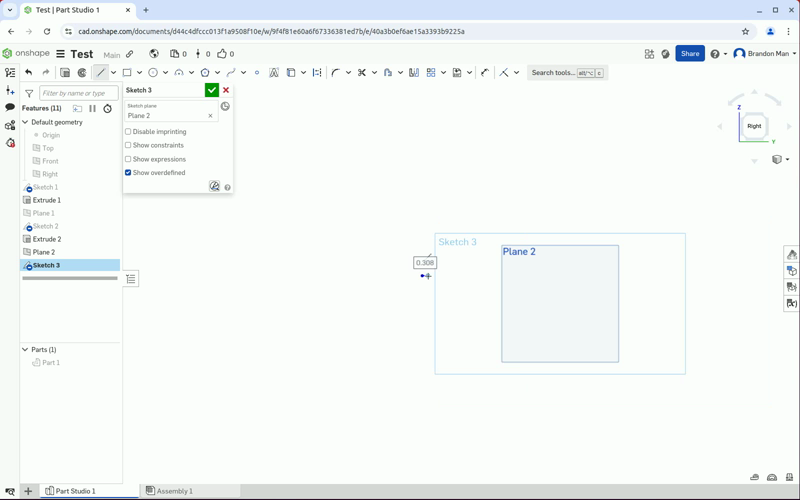
scroll(-6)
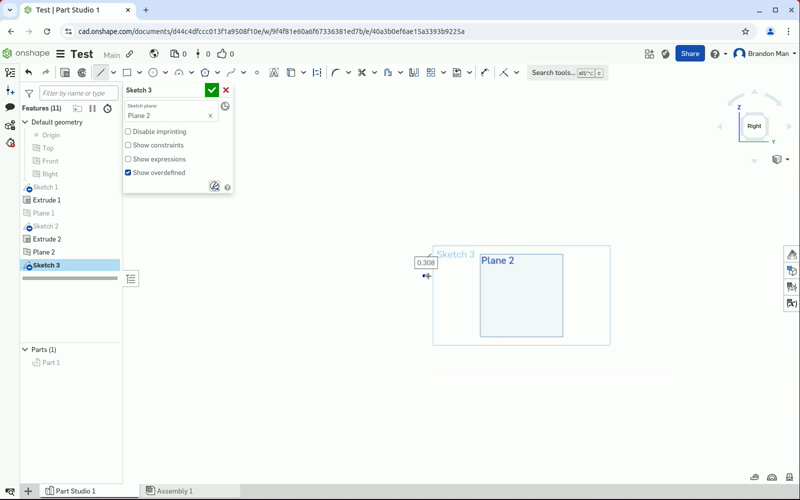
scroll(-6)
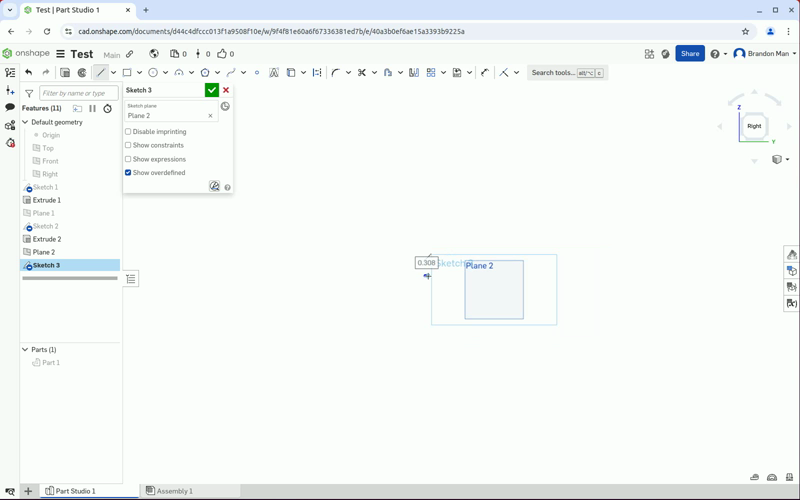
scroll(-6)
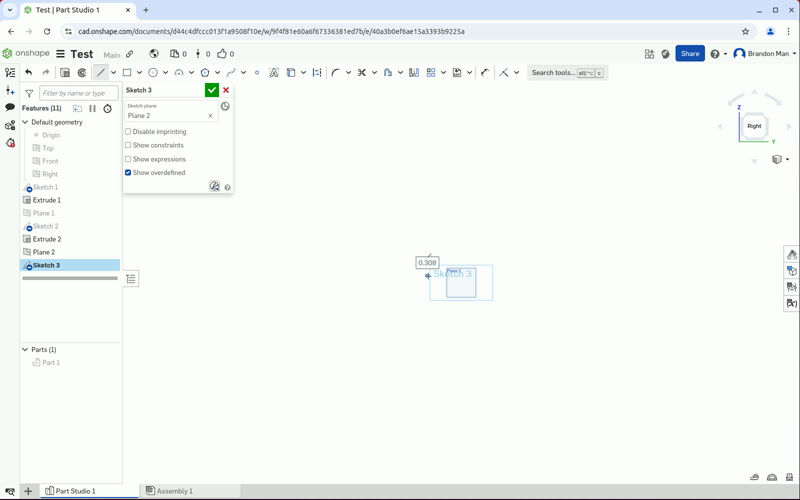
key_up(shift)
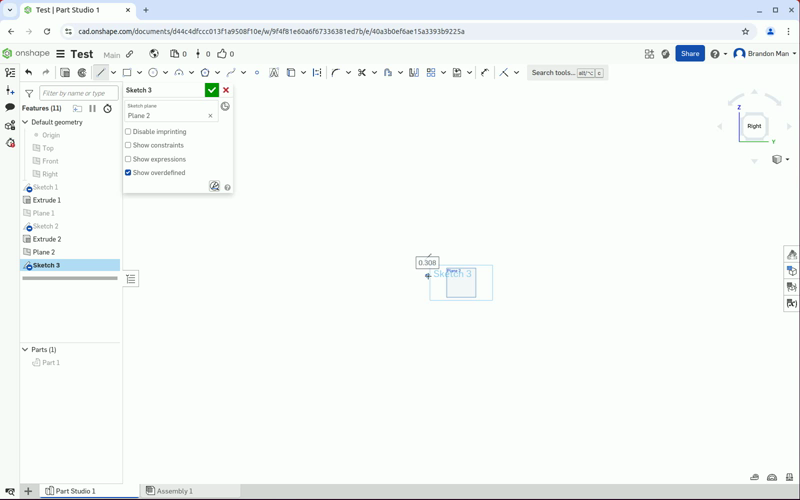
key_down(shift)
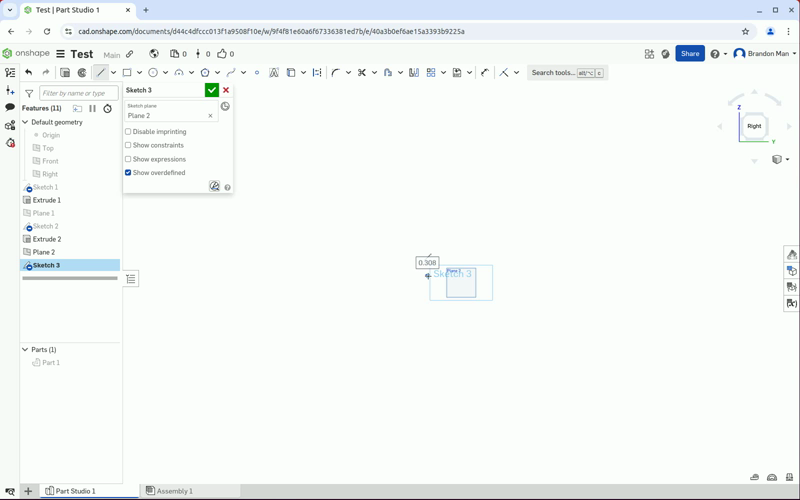
mouse_move(458, 275)
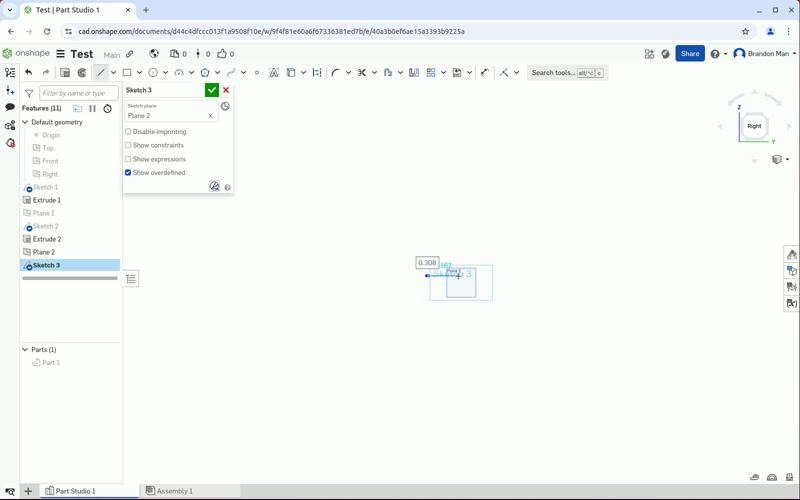
mouse_move(432, 271)
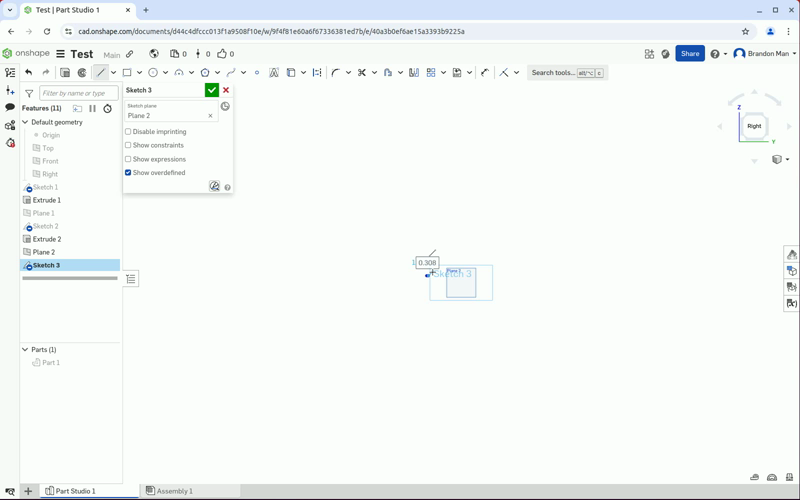
scroll(6)
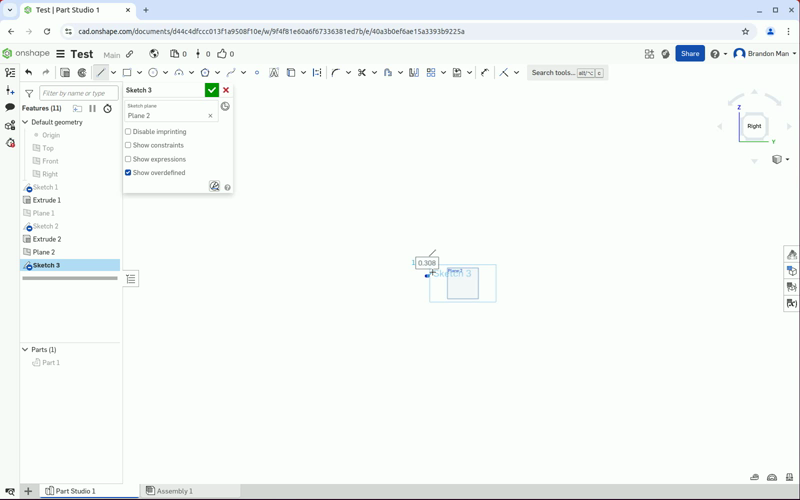
scroll(6)
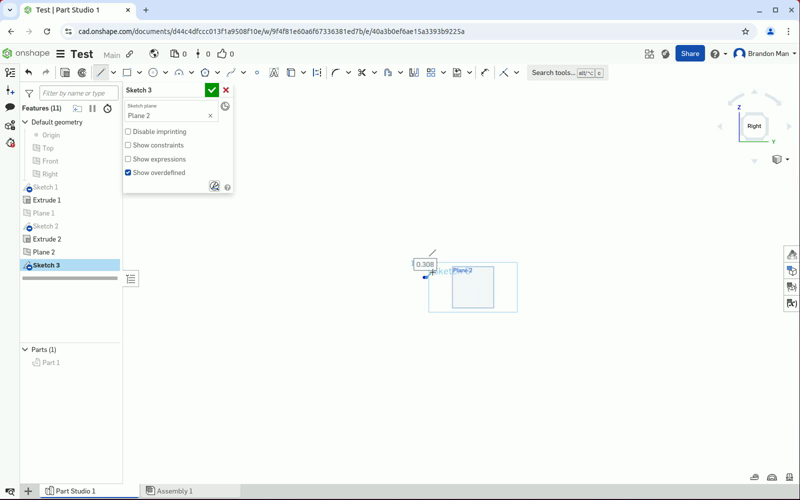
scroll(6)
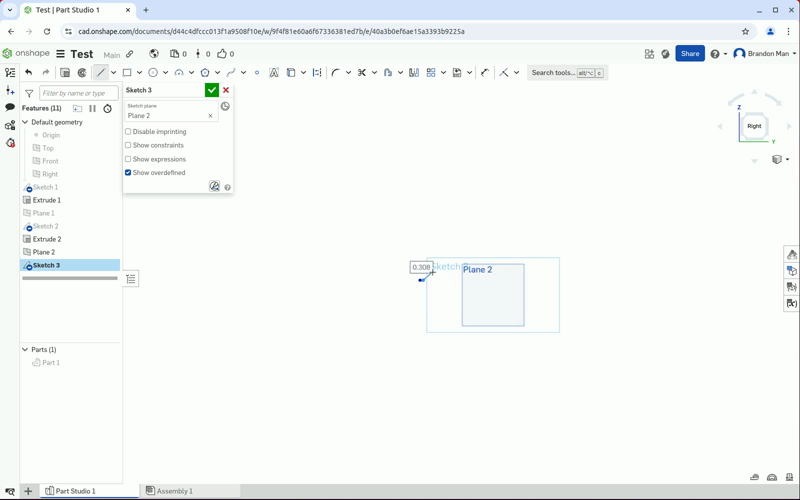
scroll(6)
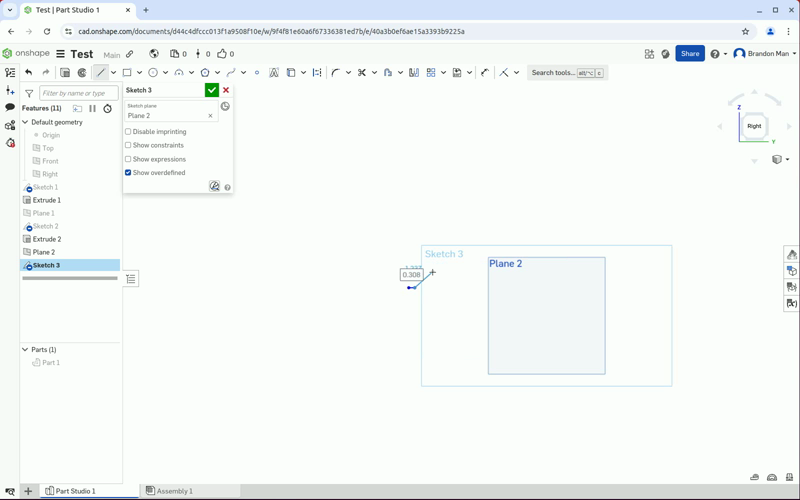
scroll(6)
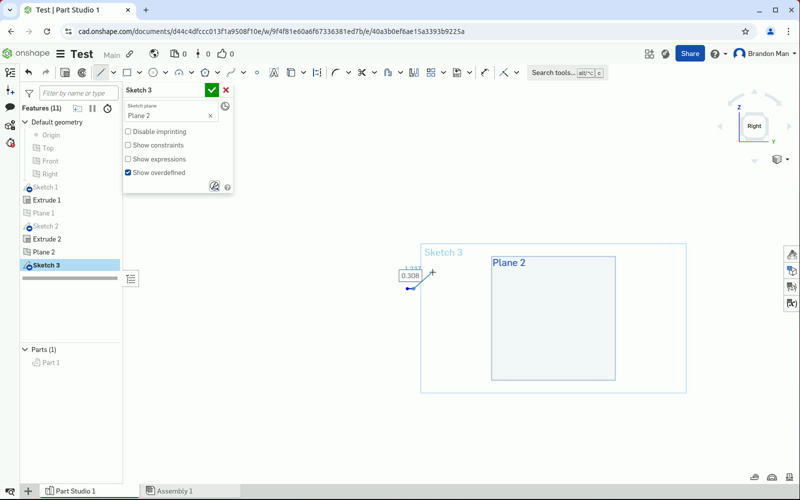
scroll(6)
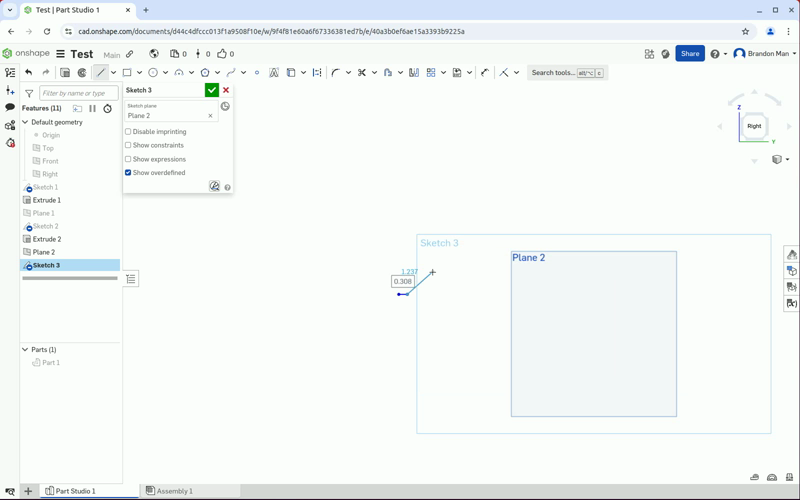
scroll(6)
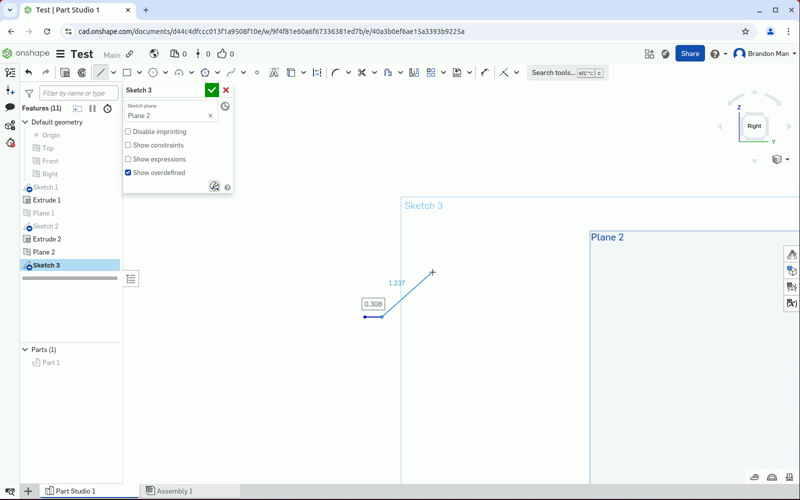
click(432, 271)
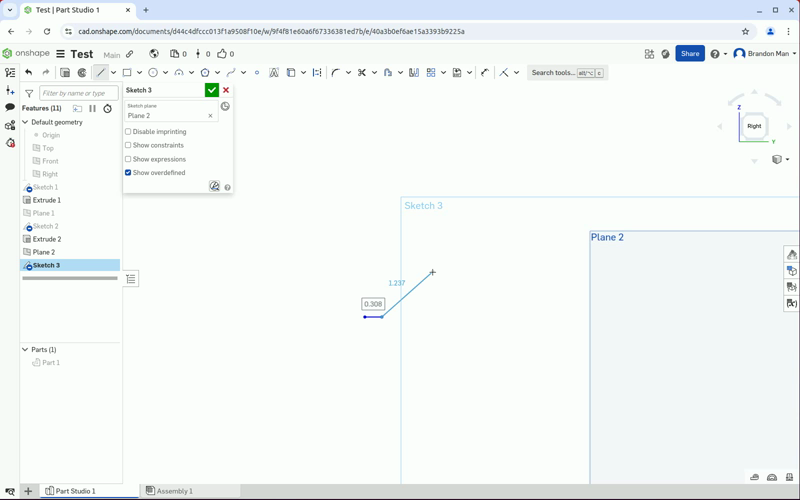
scroll(-6)
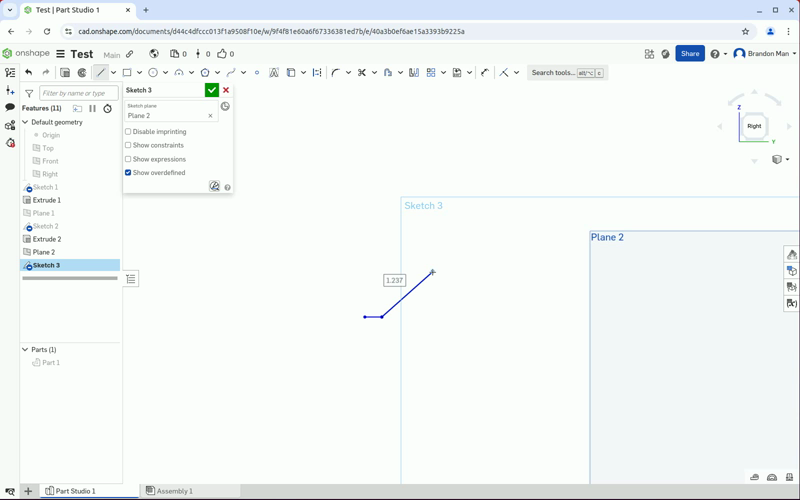
scroll(-6)
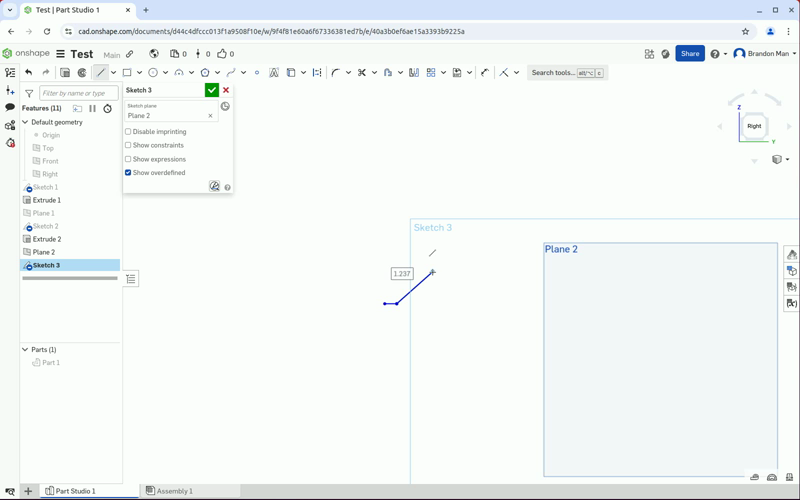
scroll(-6)
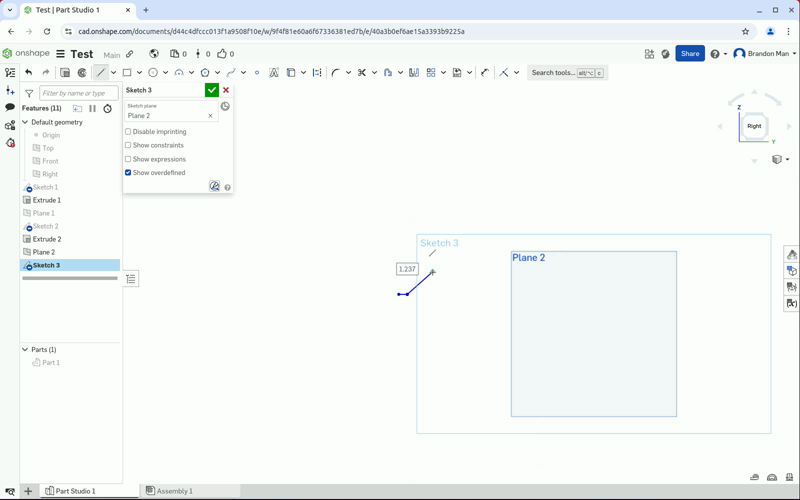
scroll(-6)
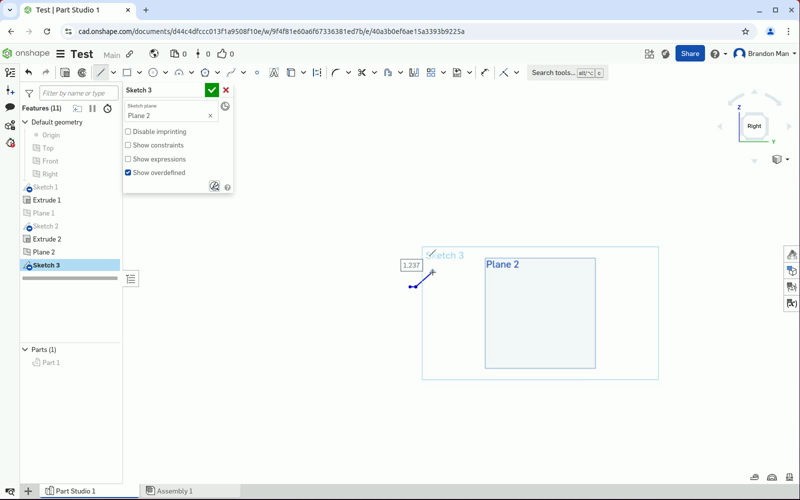
scroll(-6)
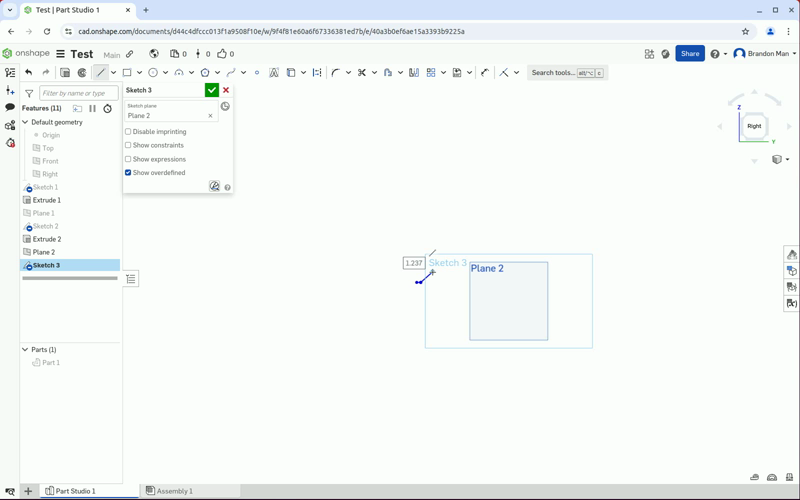
scroll(-6)
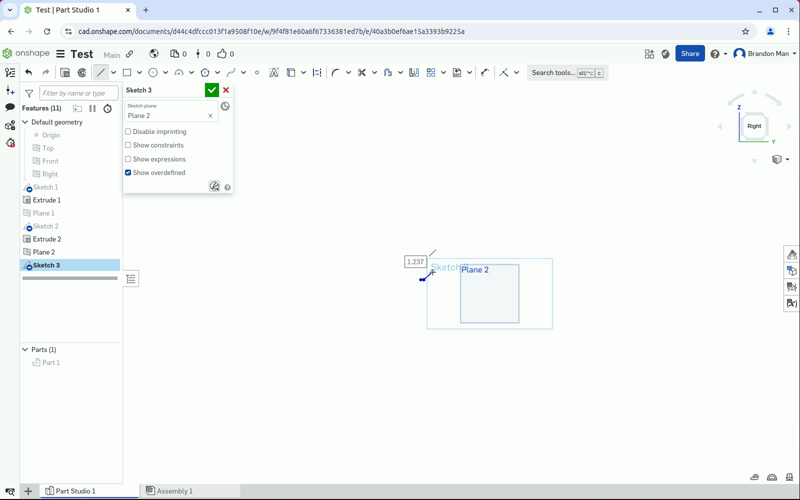
scroll(-6)
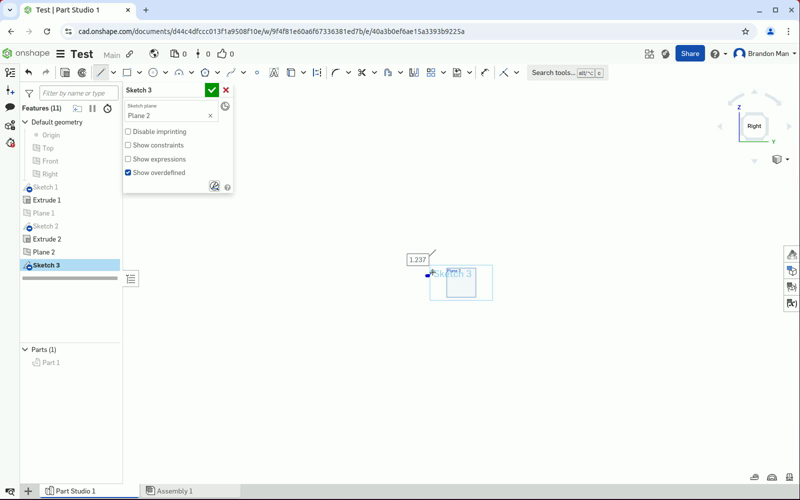
key_up(shift)
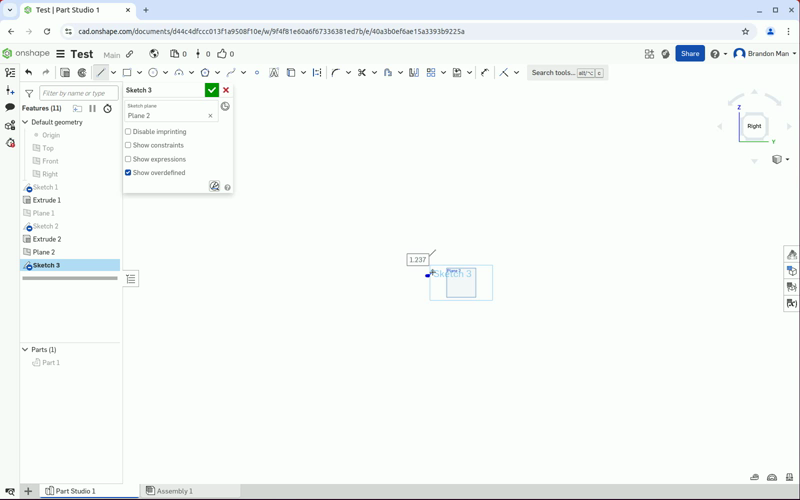
key_down(shift)
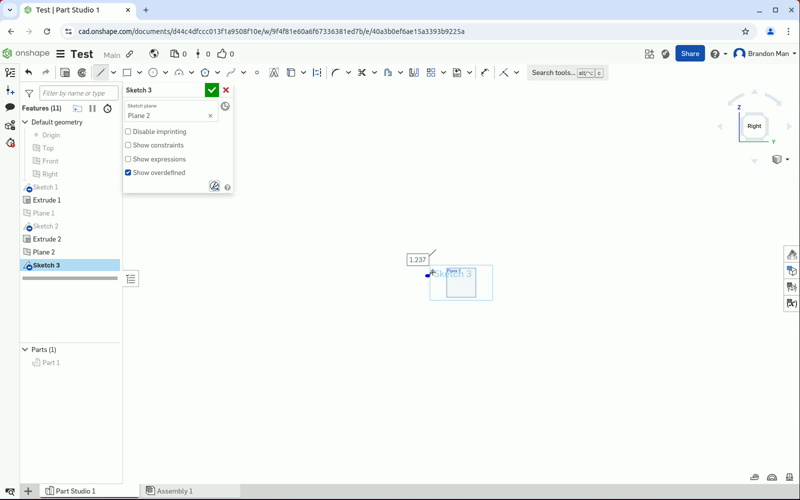
mouse_move(462, 271)
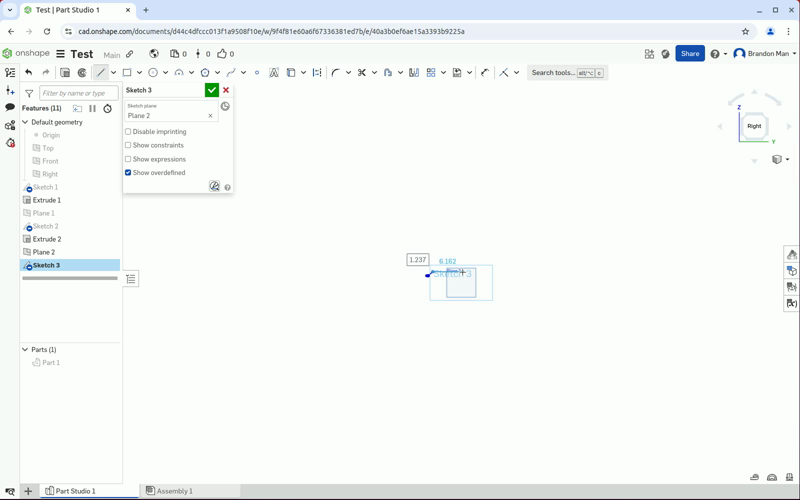
mouse_move(426, 271)
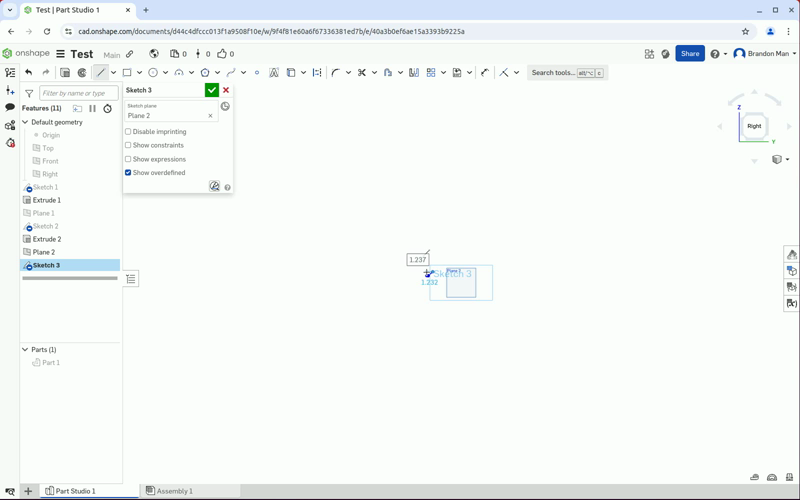
scroll(6)
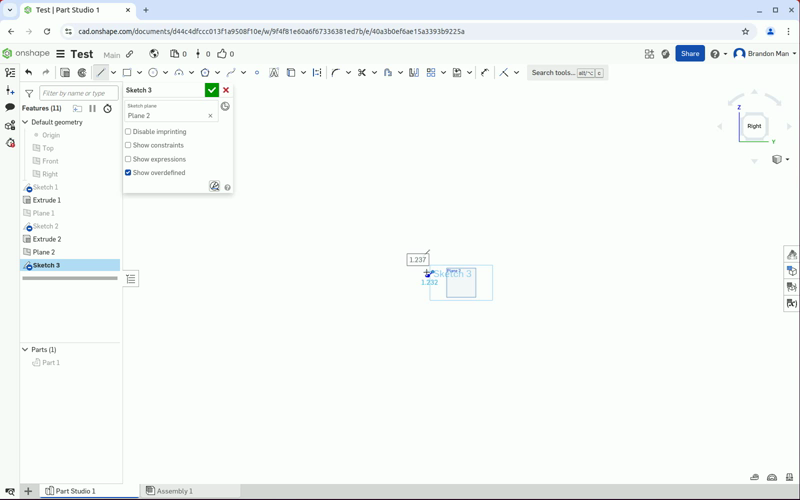
scroll(6)
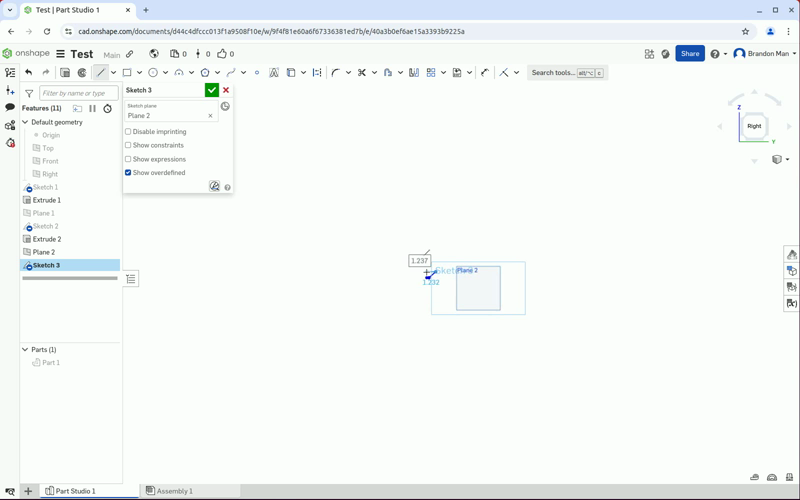
scroll(6)
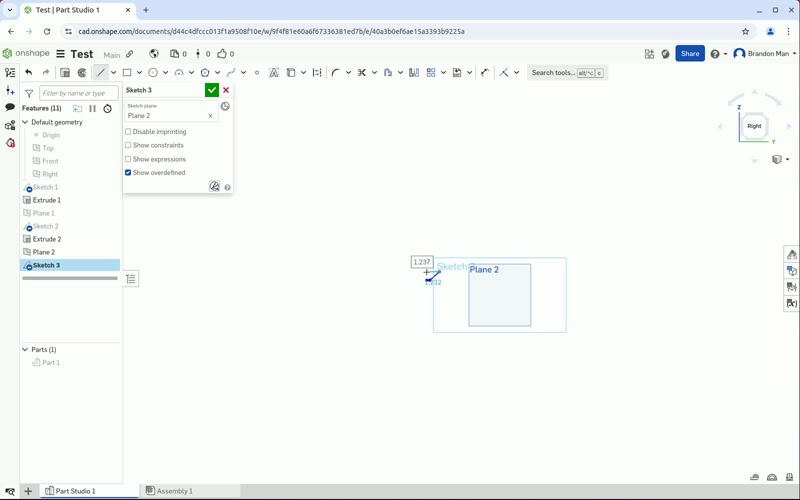
scroll(6)
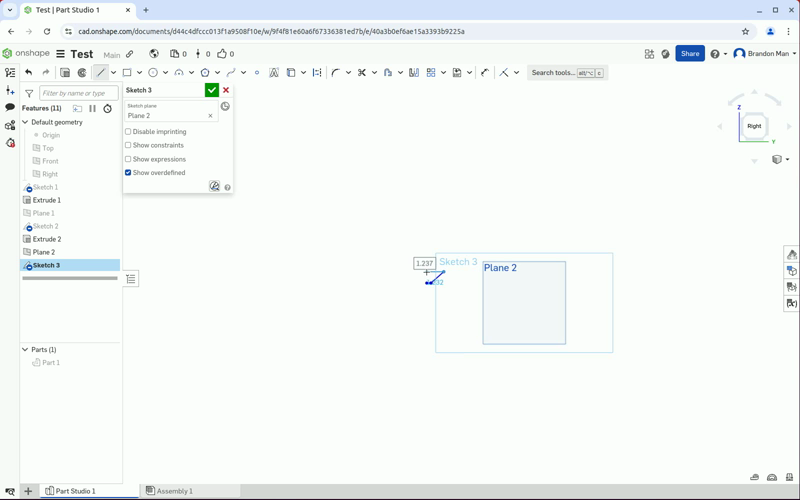
scroll(6)
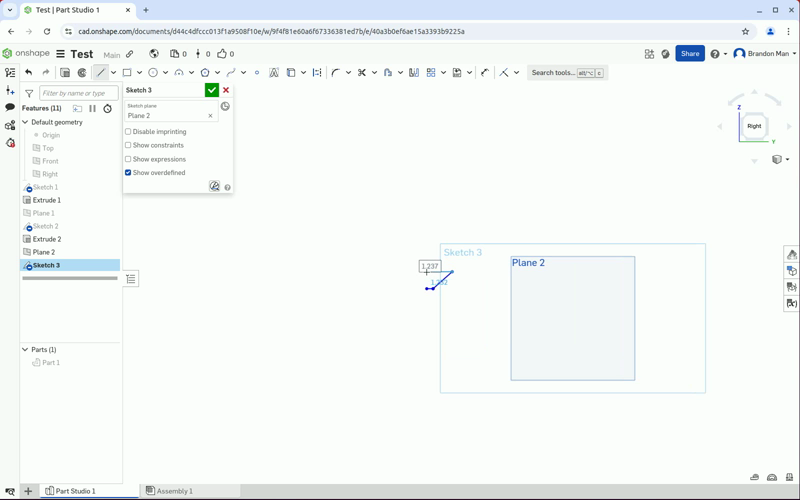
scroll(6)
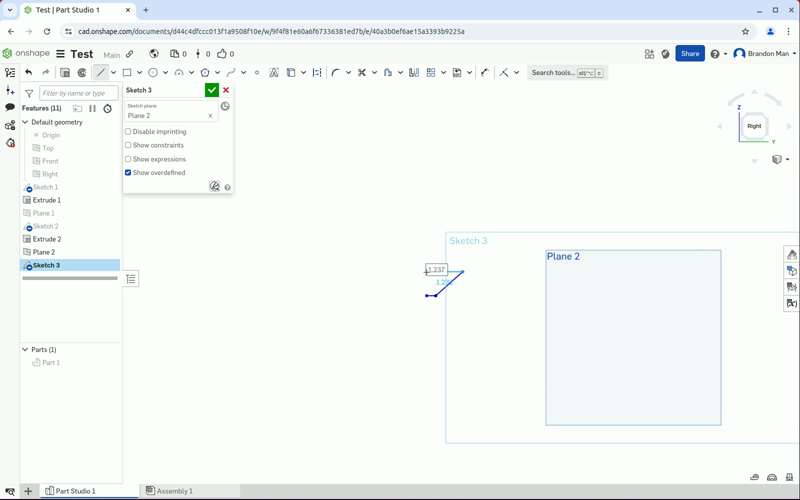
scroll(6)
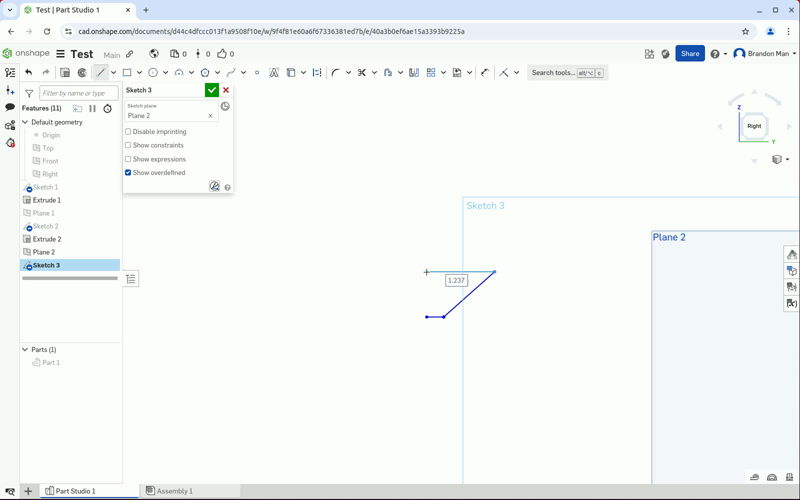
click(426, 271)
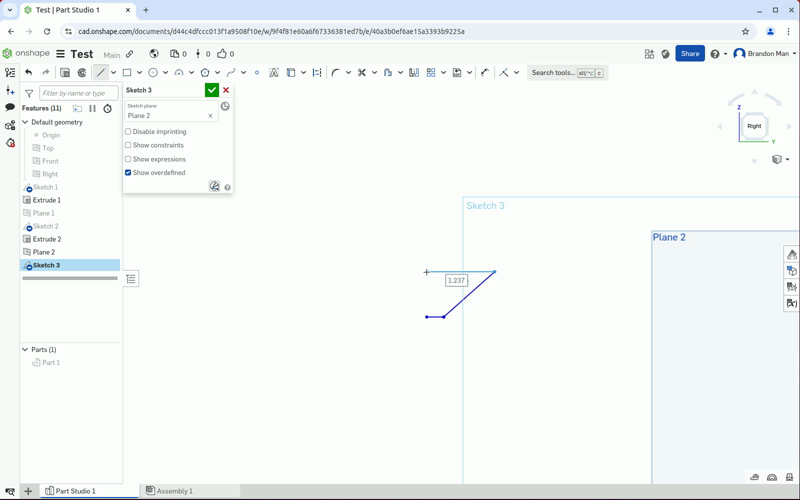
scroll(-6)
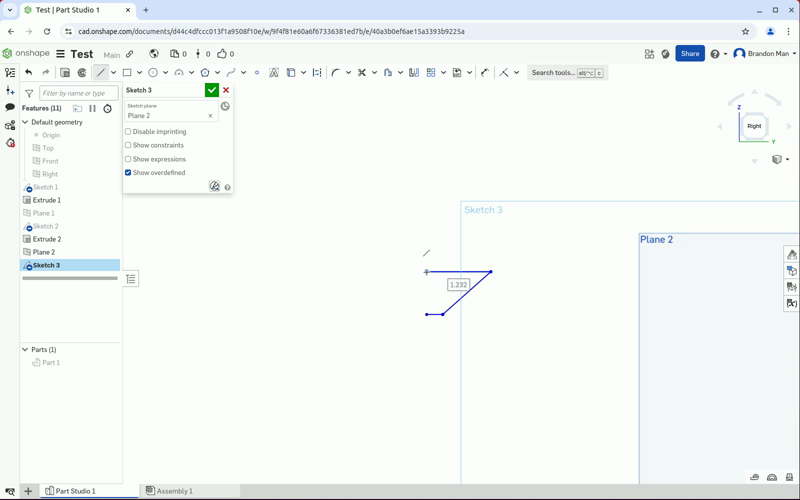
scroll(-6)
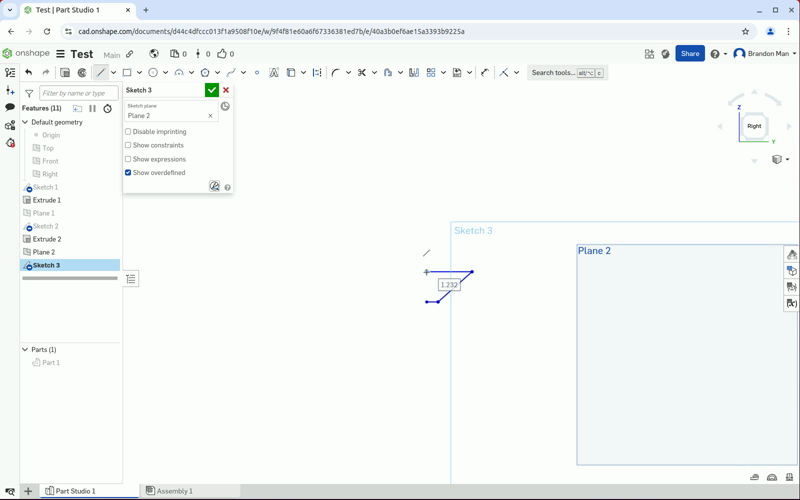
scroll(-6)
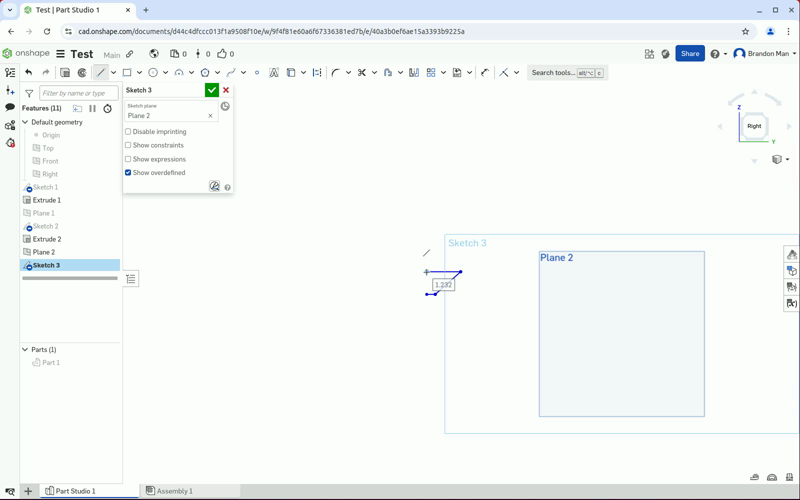
scroll(-6)
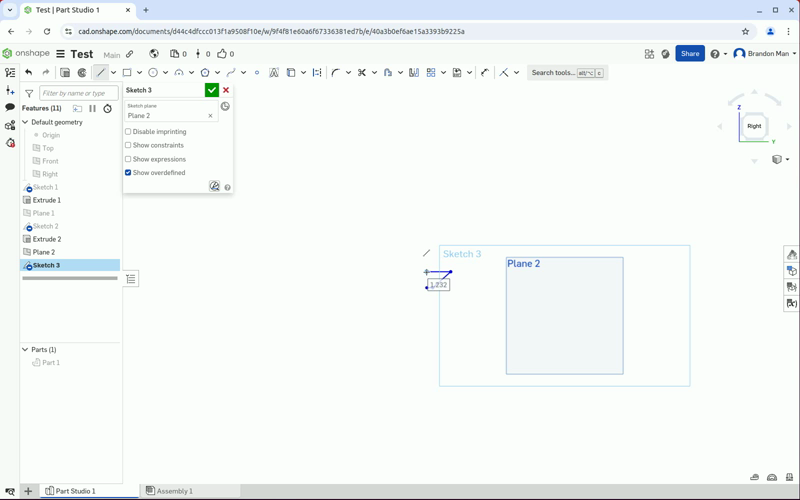
scroll(-6)
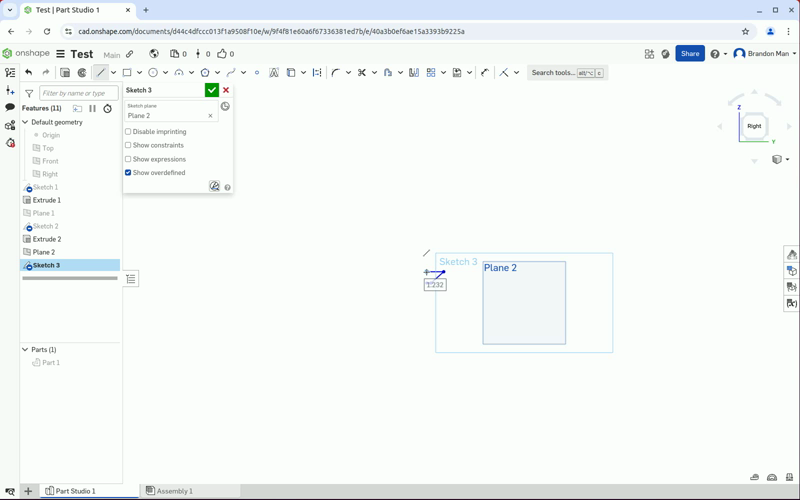
scroll(-6)
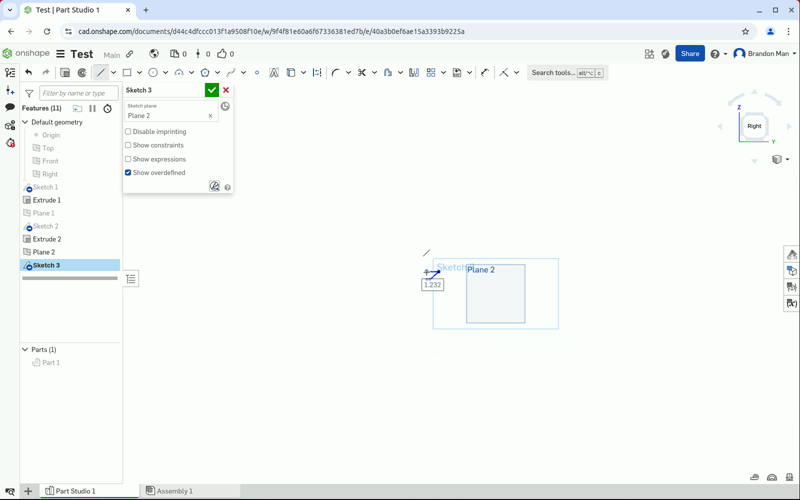
scroll(-6)
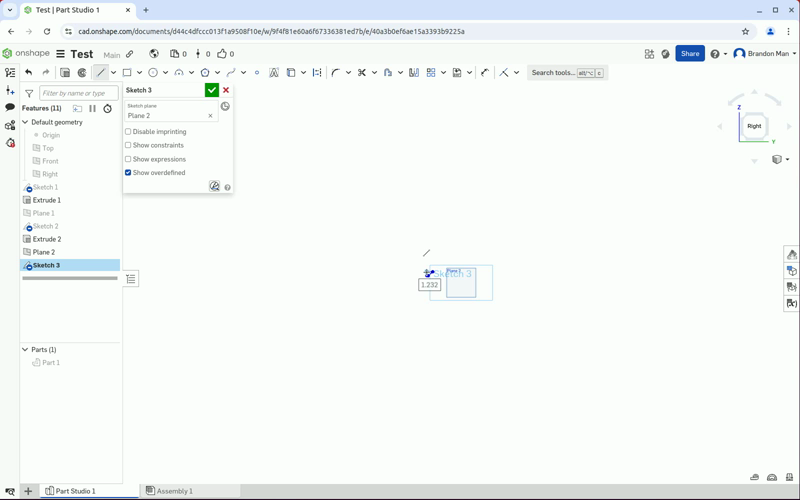
key_up(shift)
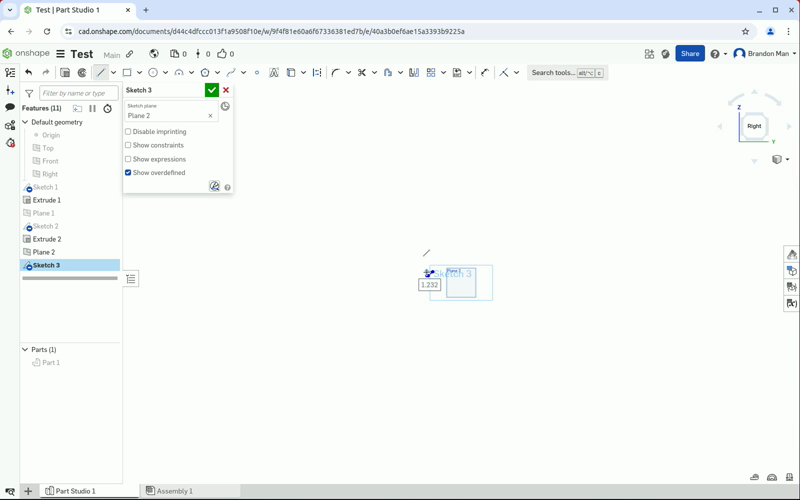
mouse_move(456, 271)
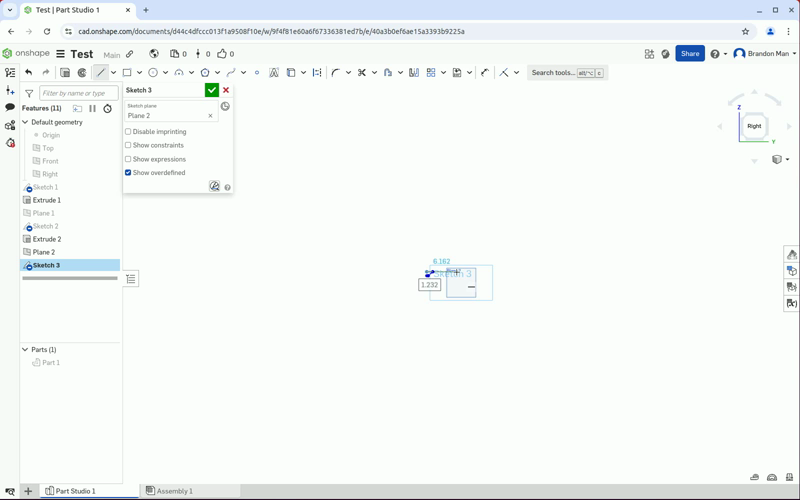
key_down(shift)
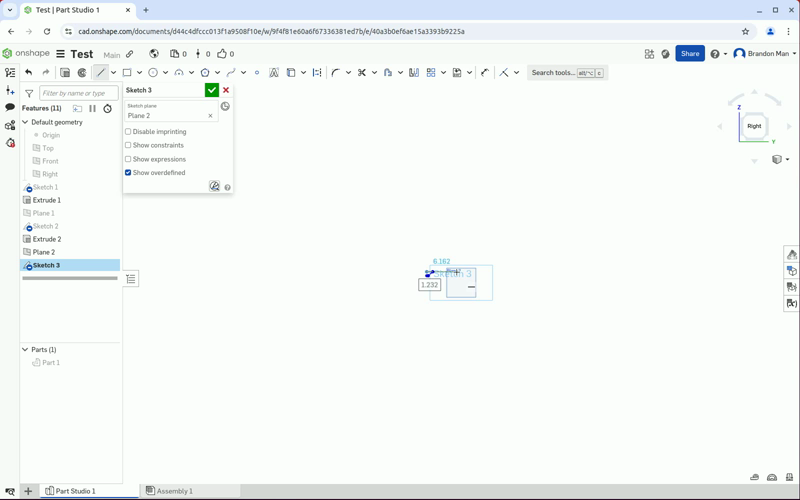
mouse_move(426, 275)
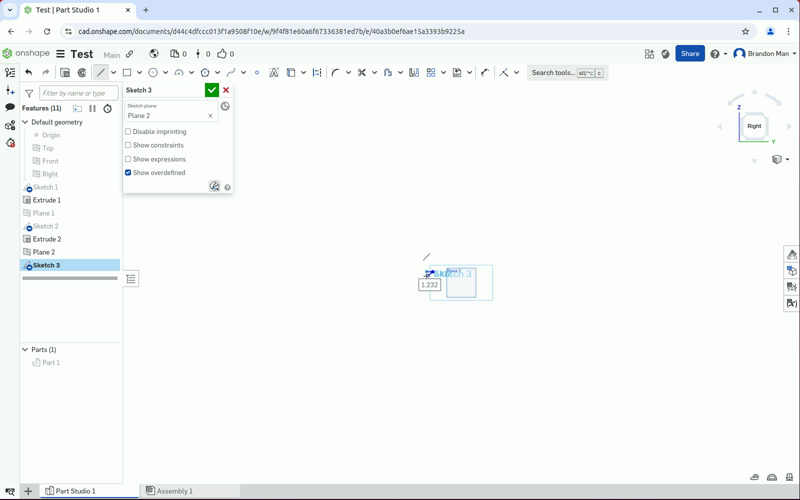
scroll(6)
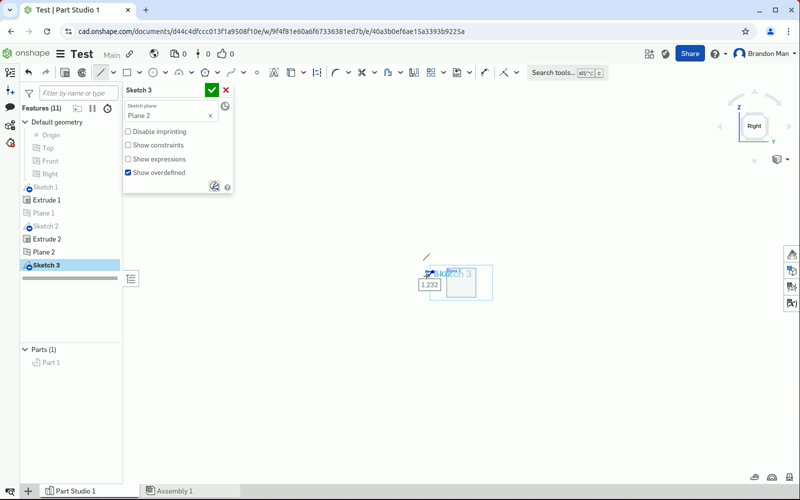
scroll(6)
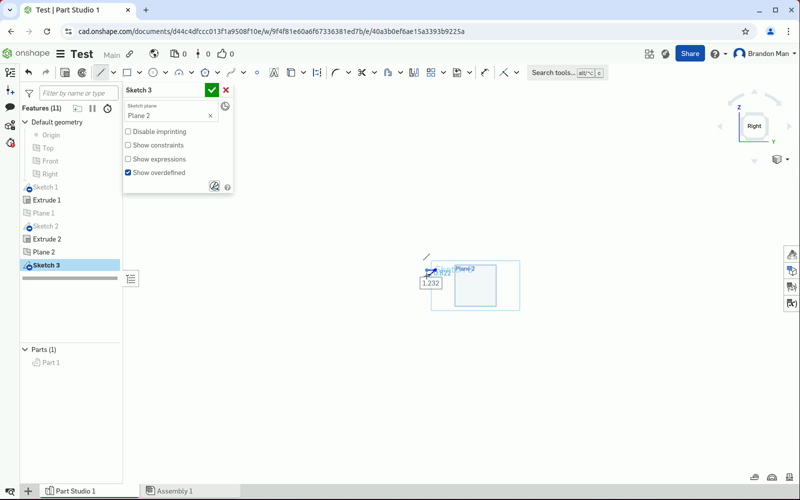
scroll(6)
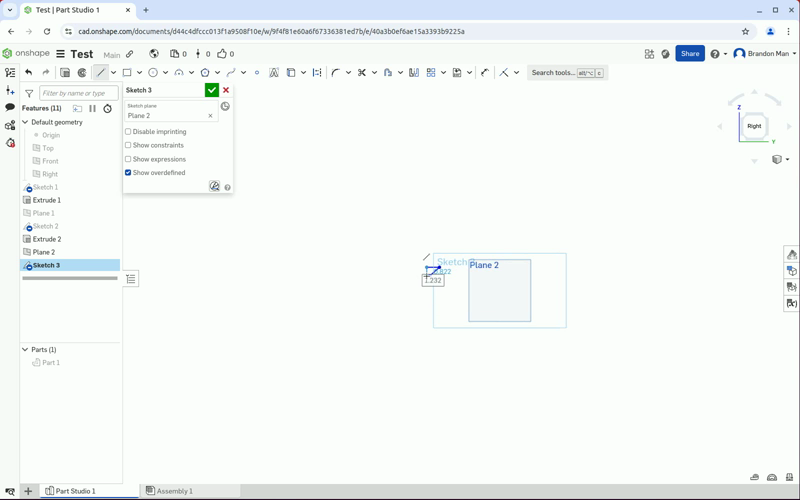
scroll(6)
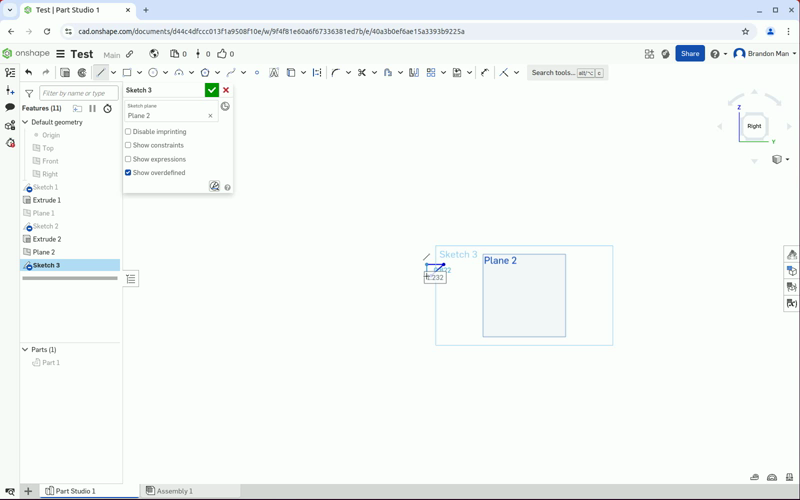
scroll(6)
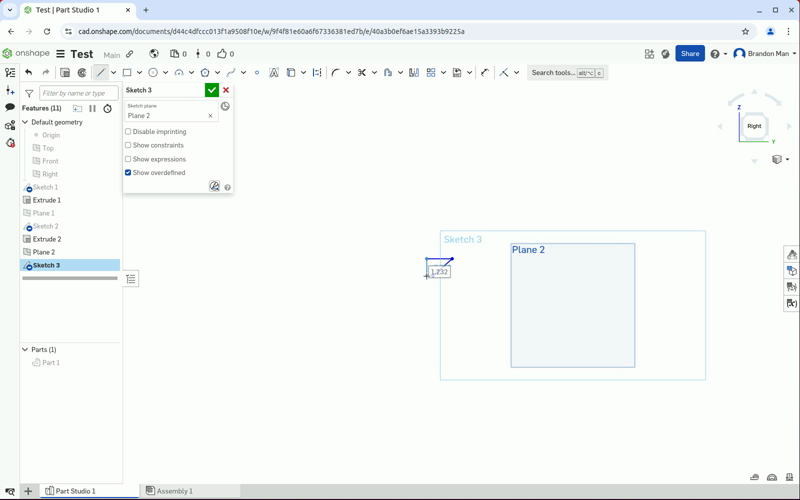
scroll(6)
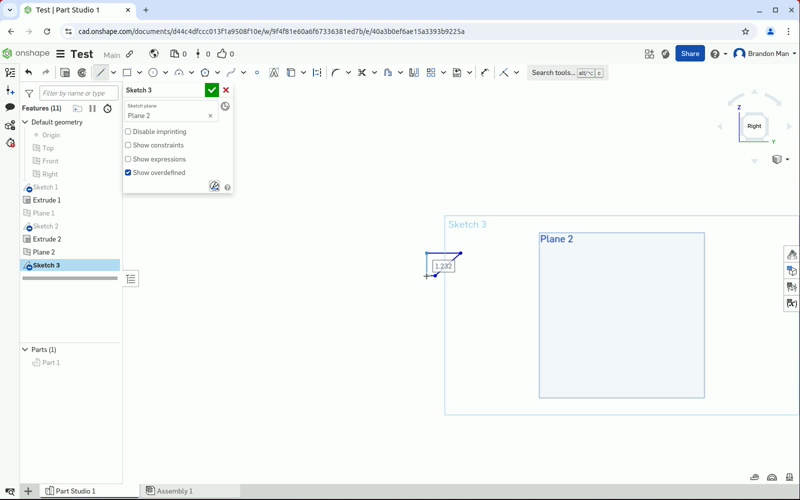
scroll(6)
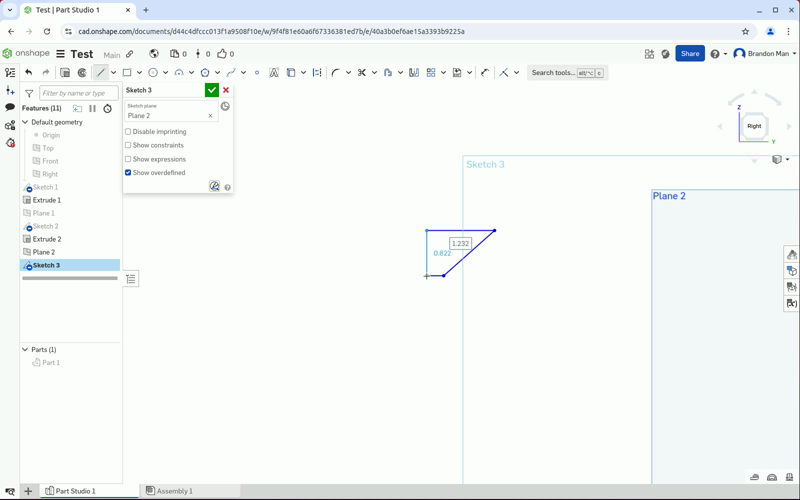
key_up(shift)
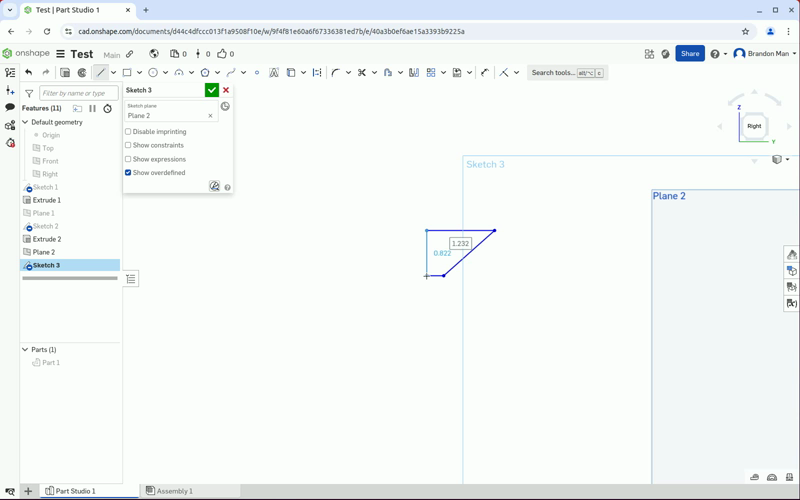
click(426, 275)
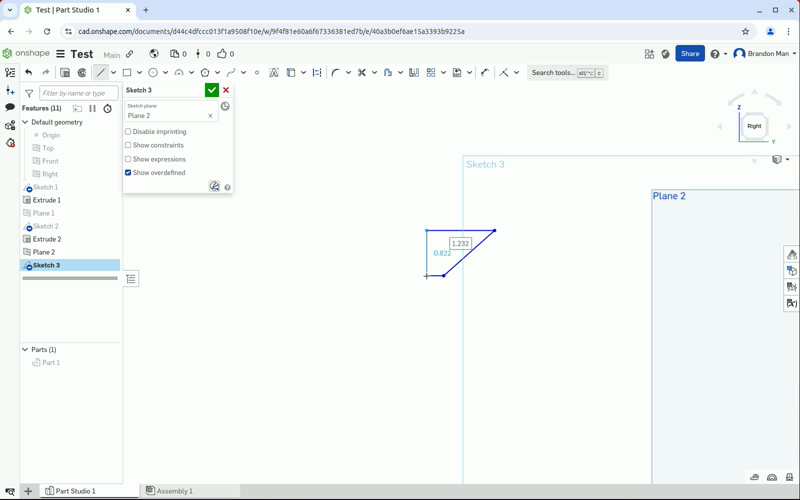
scroll(-6)
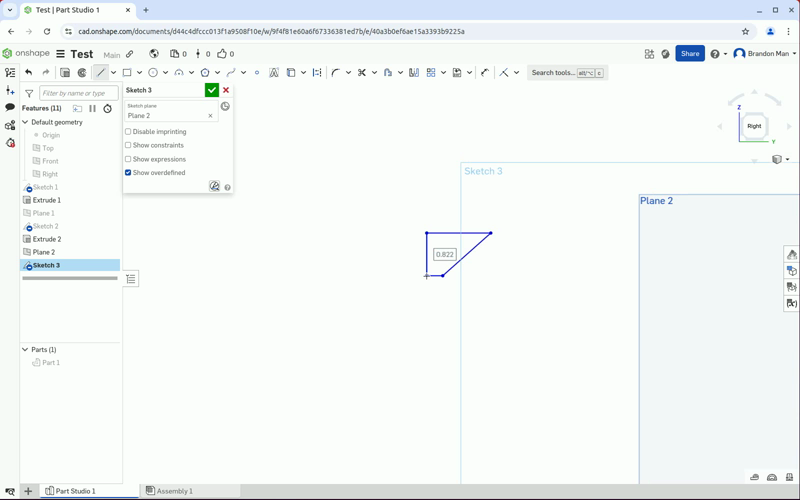
scroll(-6)
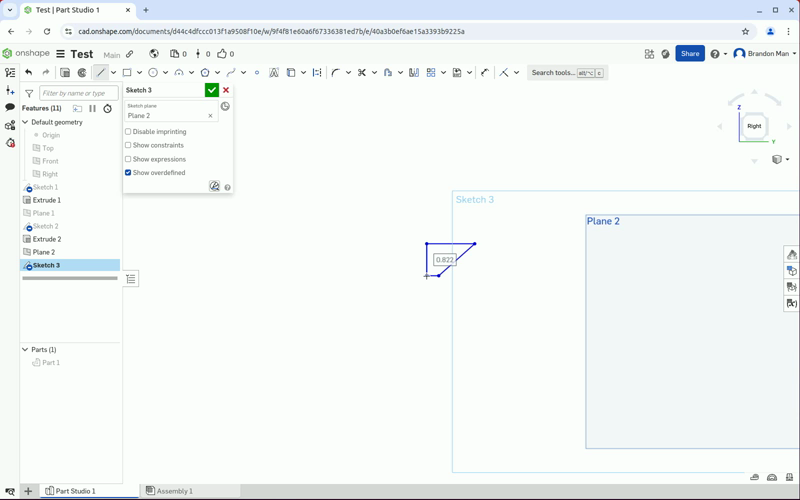
scroll(-6)
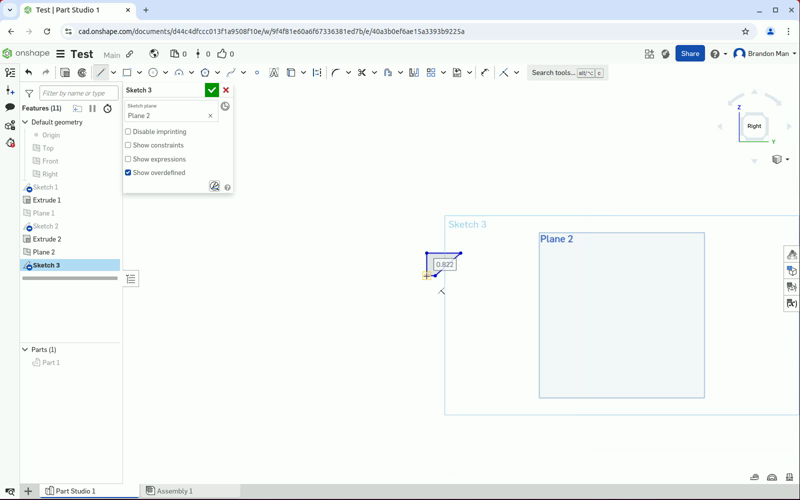
scroll(-6)
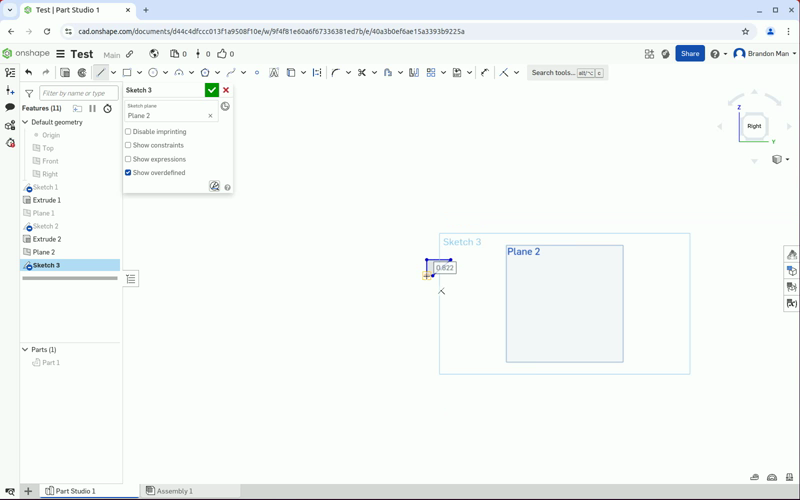
scroll(-6)
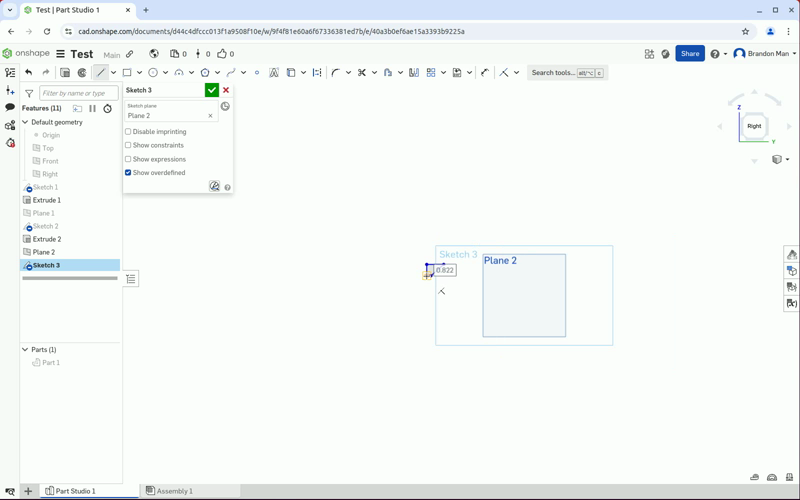
scroll(-6)
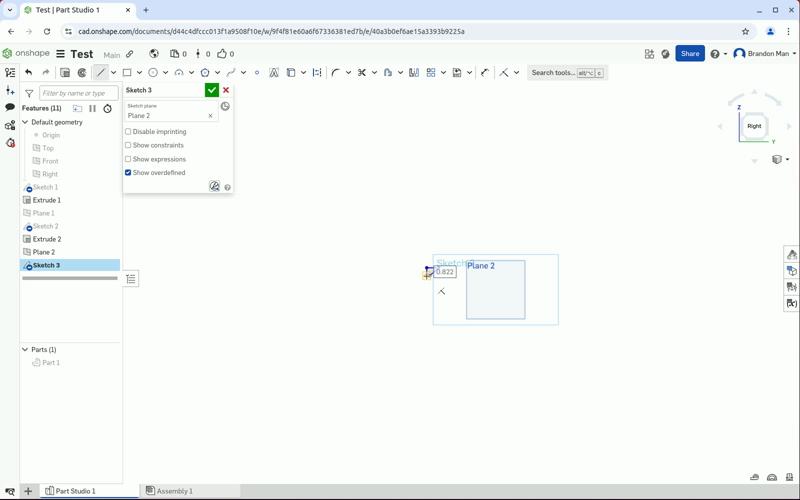
scroll(-6)
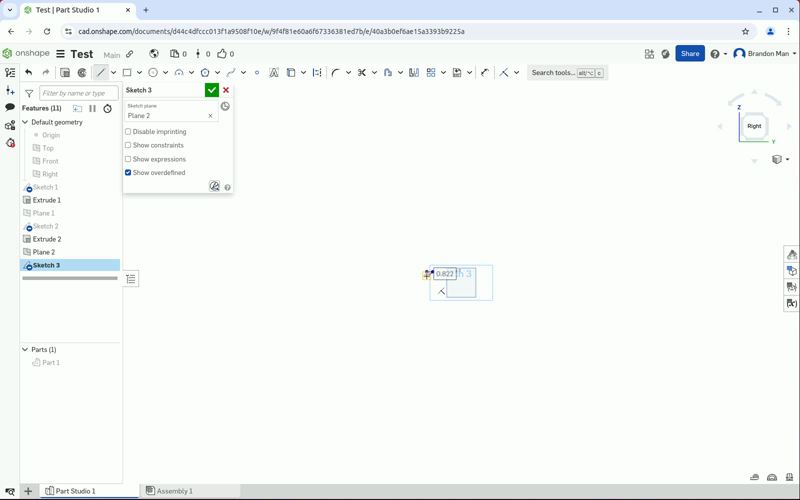
key(esc)
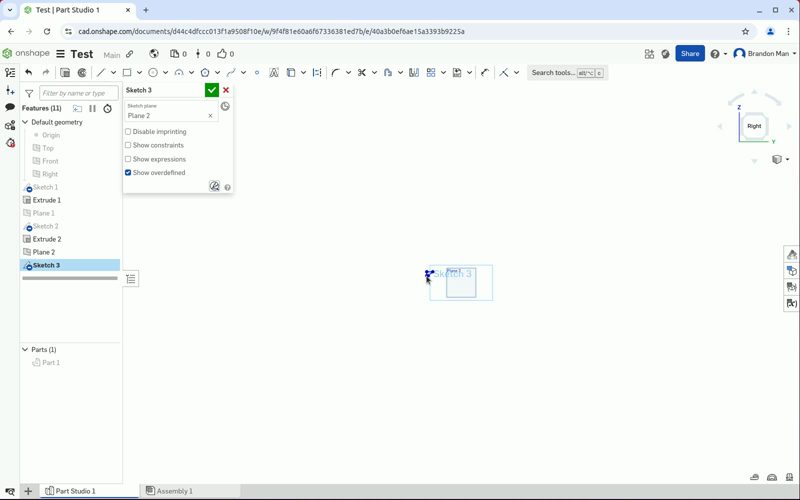
mouse_move(427, 273)
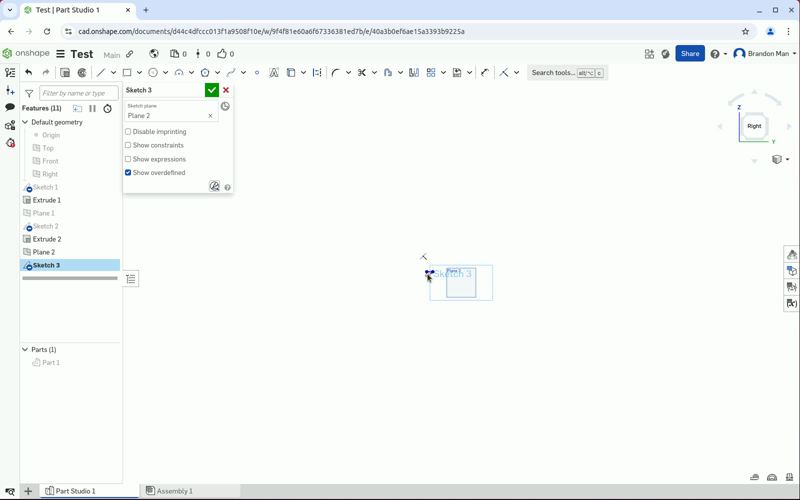
scroll(6)
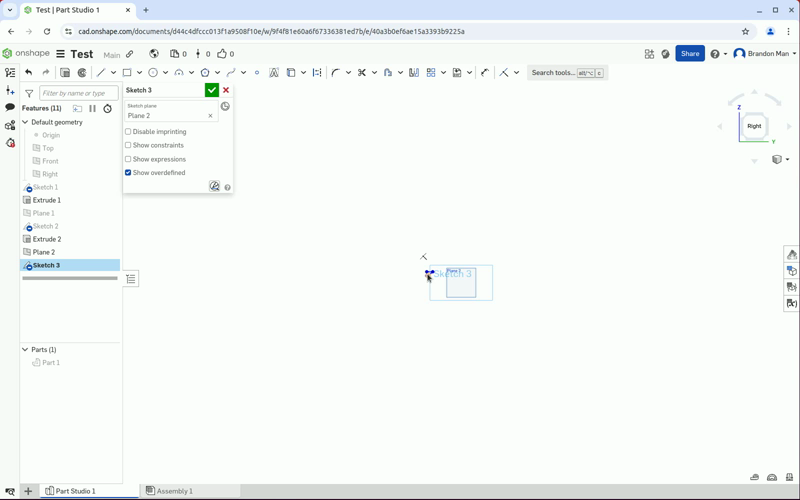
scroll(6)
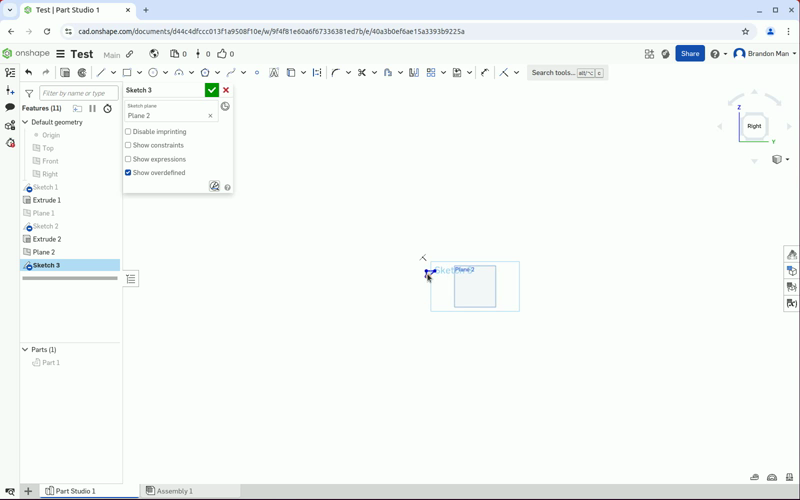
scroll(6)
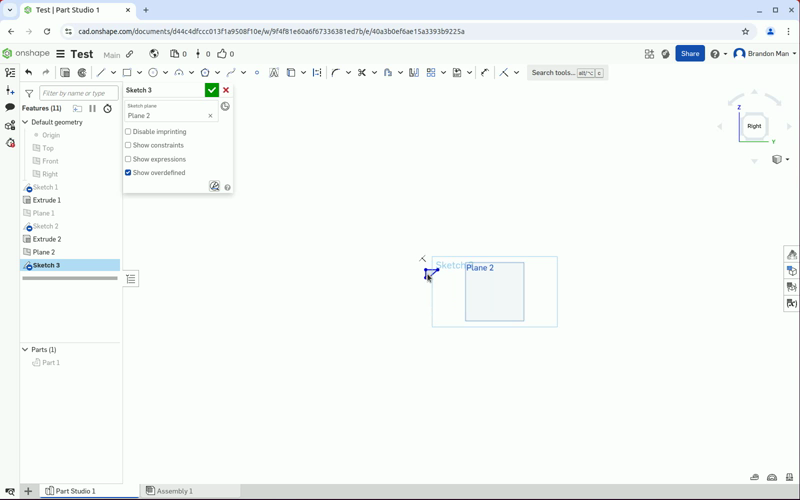
scroll(6)
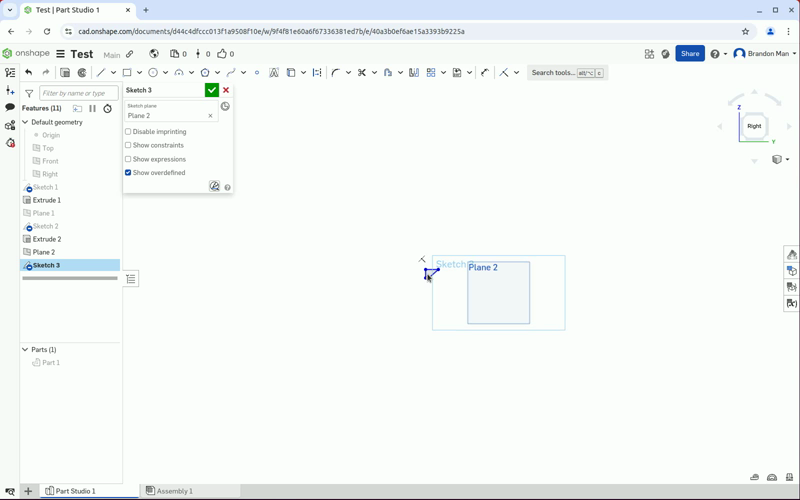
scroll(6)
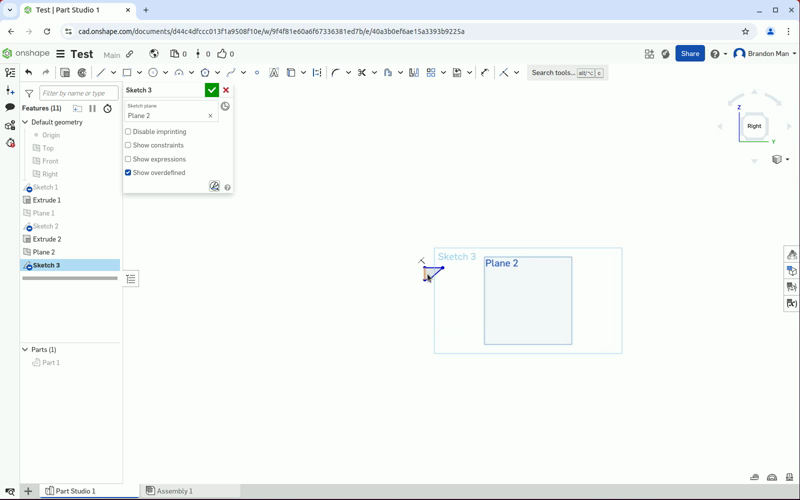
scroll(6)
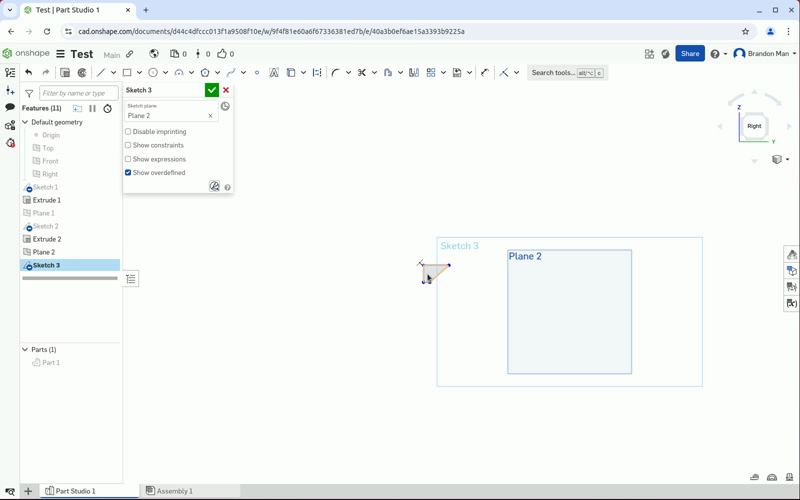
scroll(6)
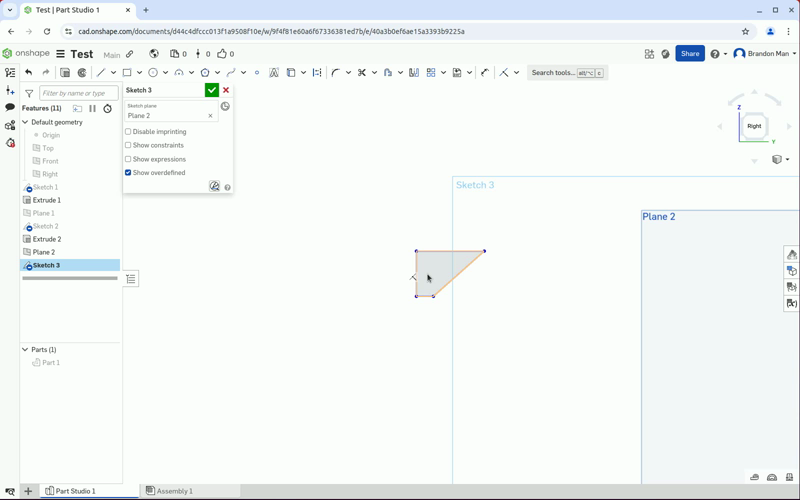
click(427, 273)
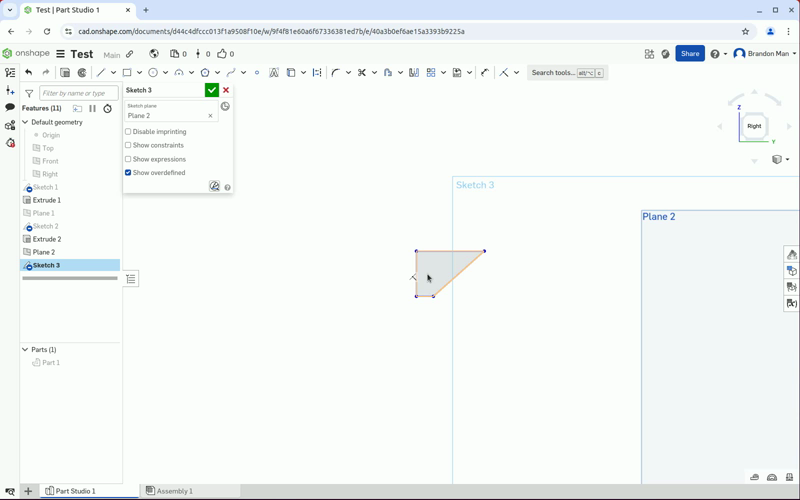
scroll(-6)
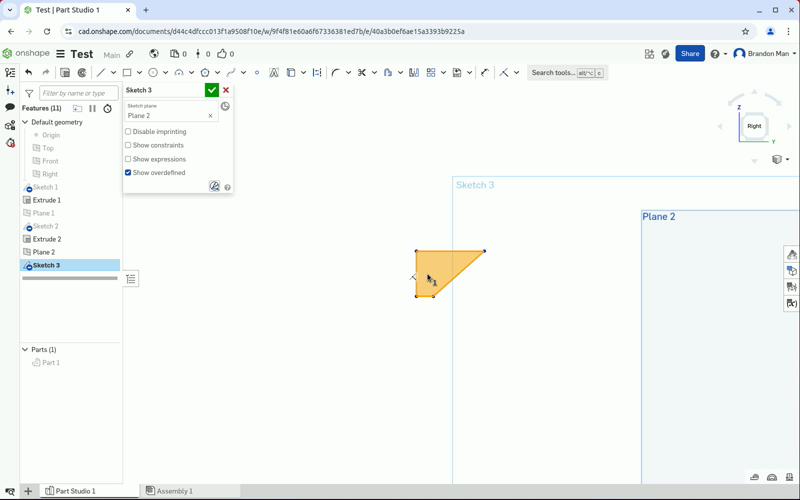
scroll(-6)
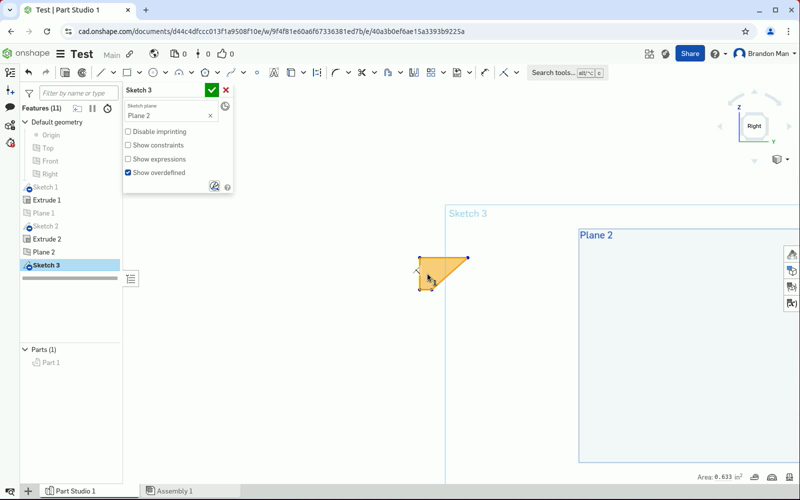
scroll(-6)
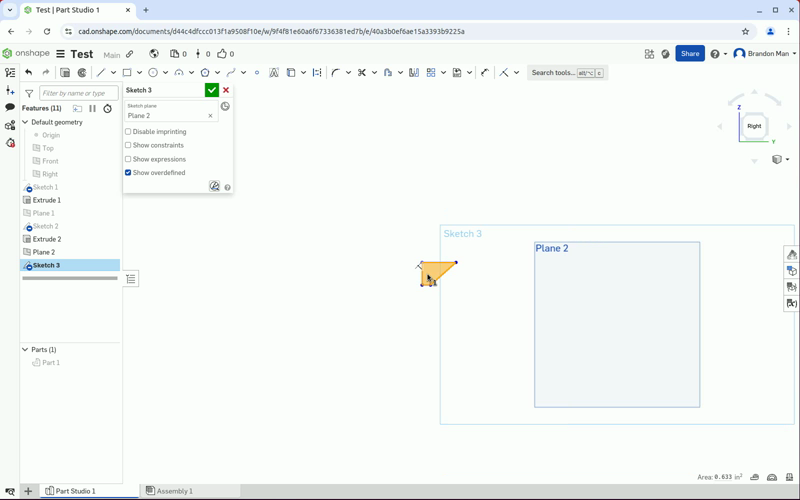
scroll(-6)
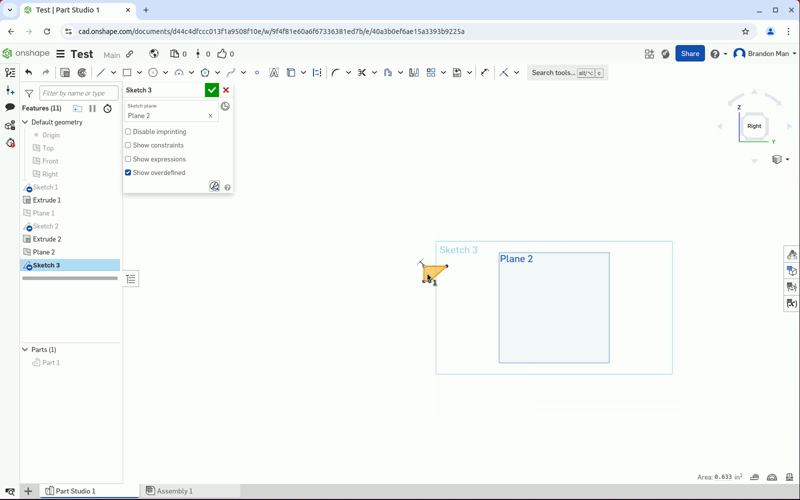
scroll(-6)
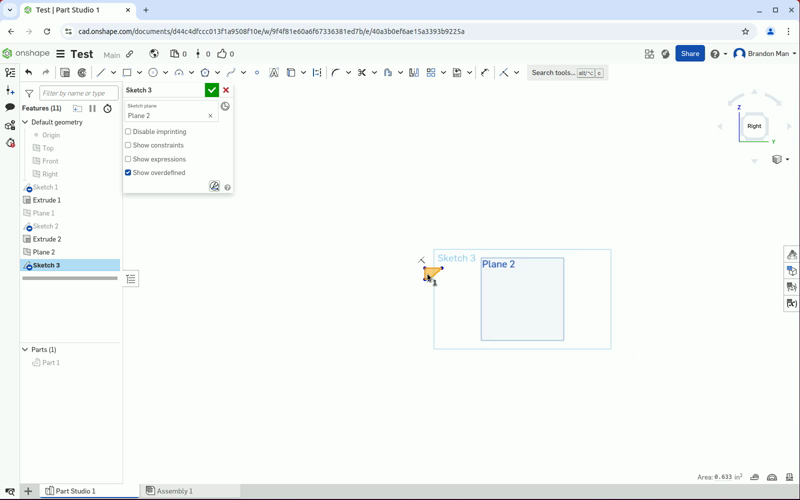
scroll(-6)
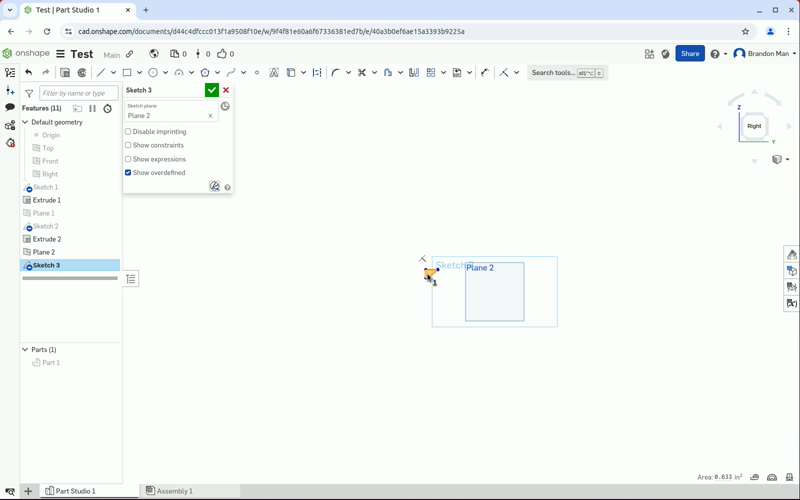
scroll(-6)
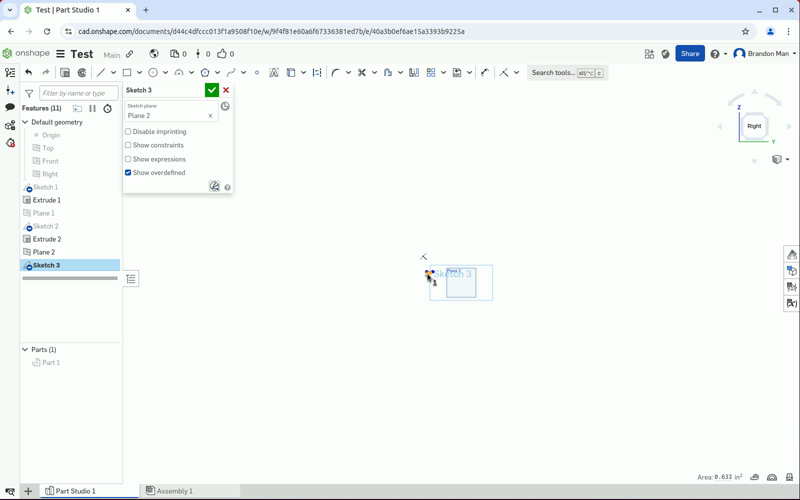
mouse_move(73, 352)
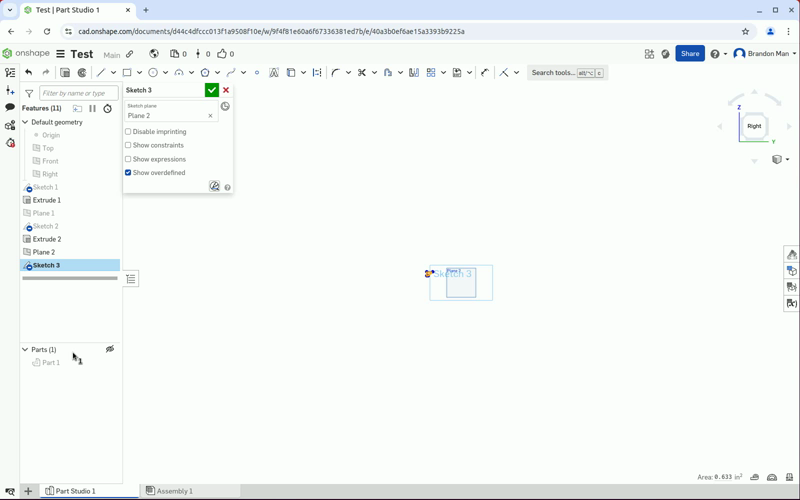
key(shift+y)
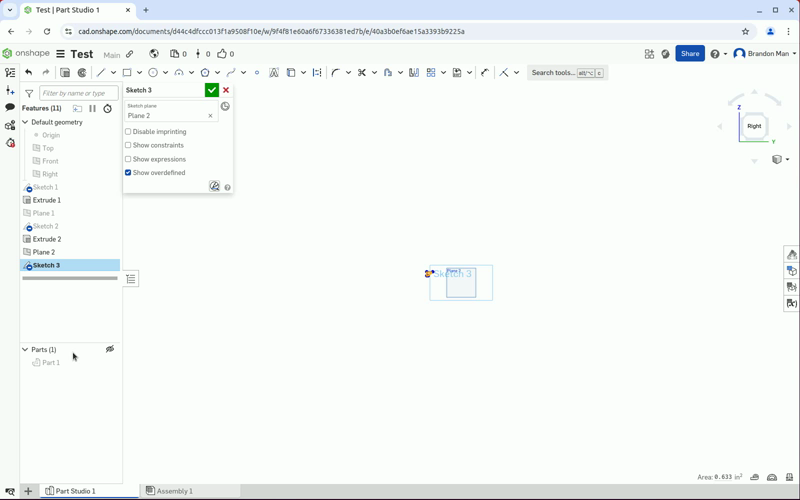
key(shift+e)
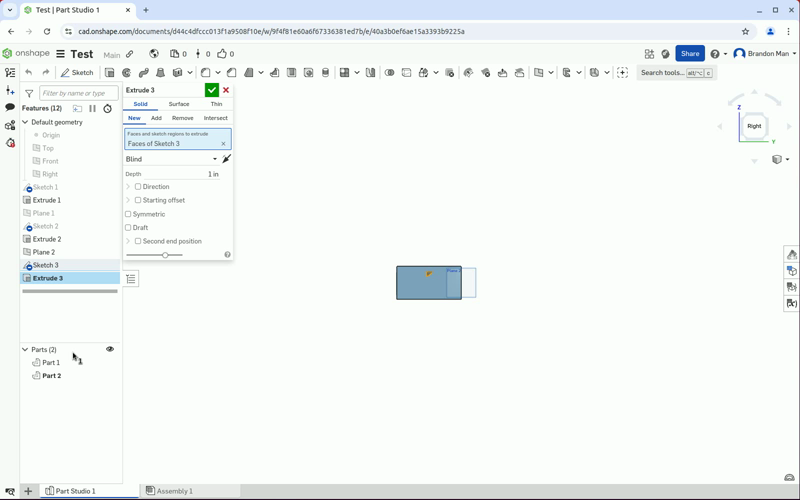
mouse_move(143, 106)
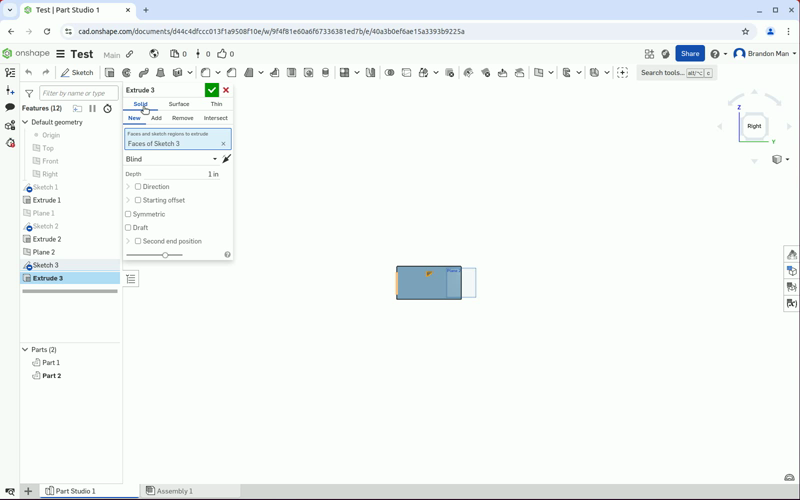
click(143, 106)
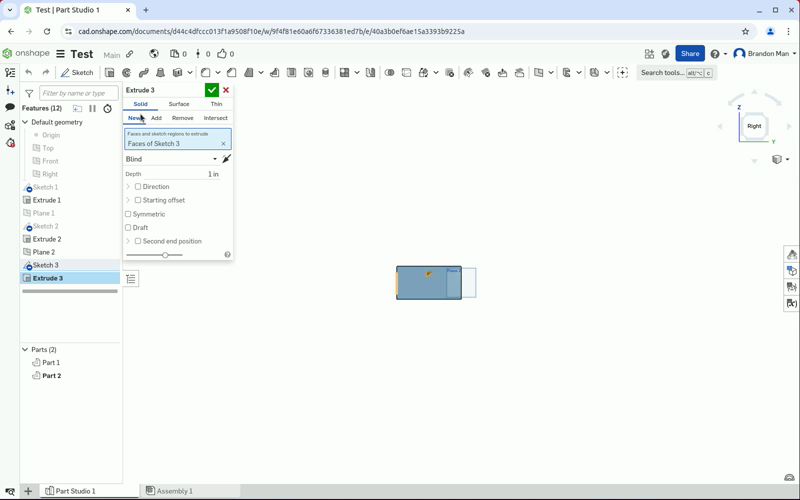
mouse_move(137, 120)
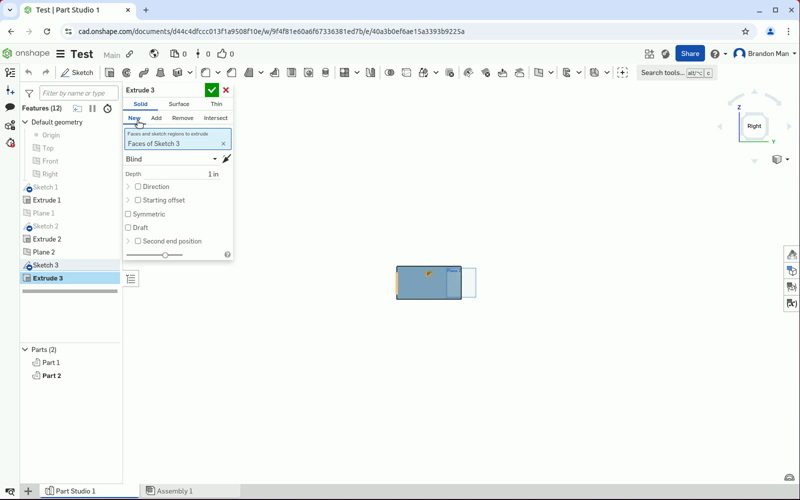
click(137, 120)
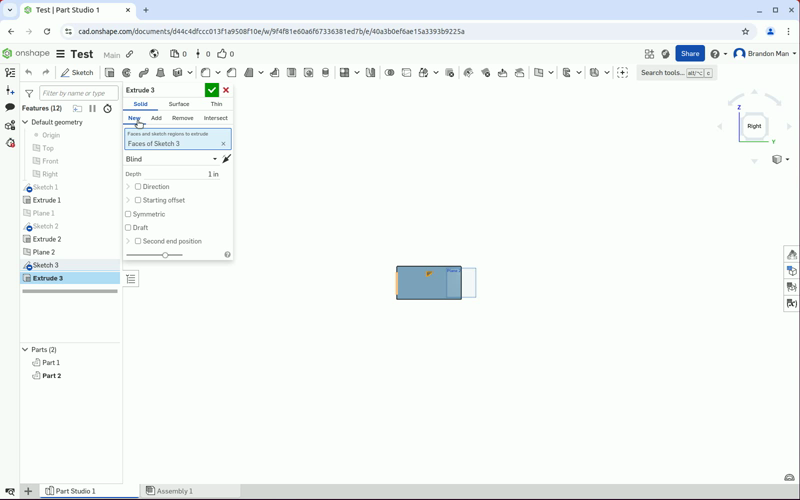
key(tab, 4)
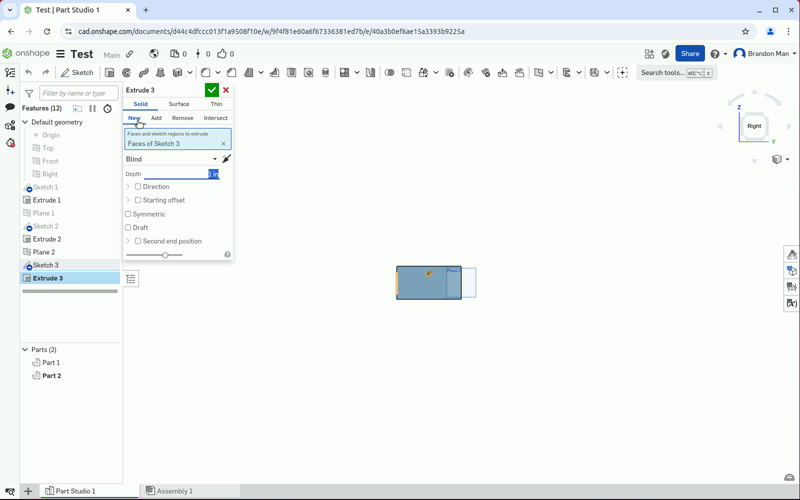
text(-30.811)
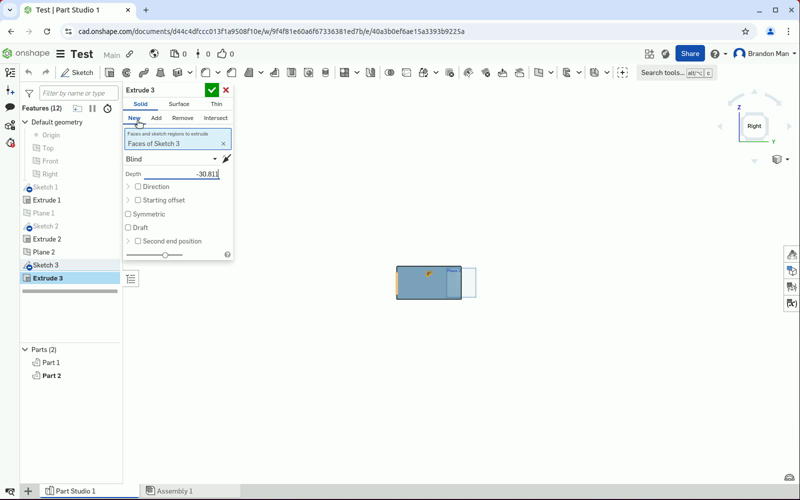
key(enter)
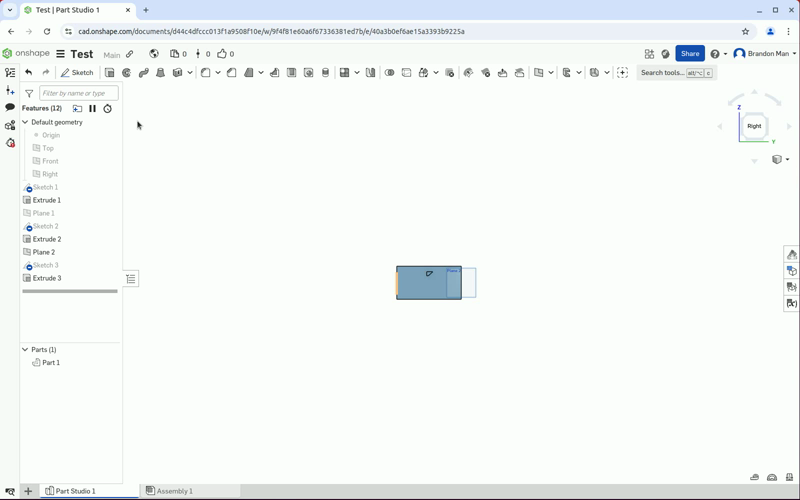
key(shift+h)
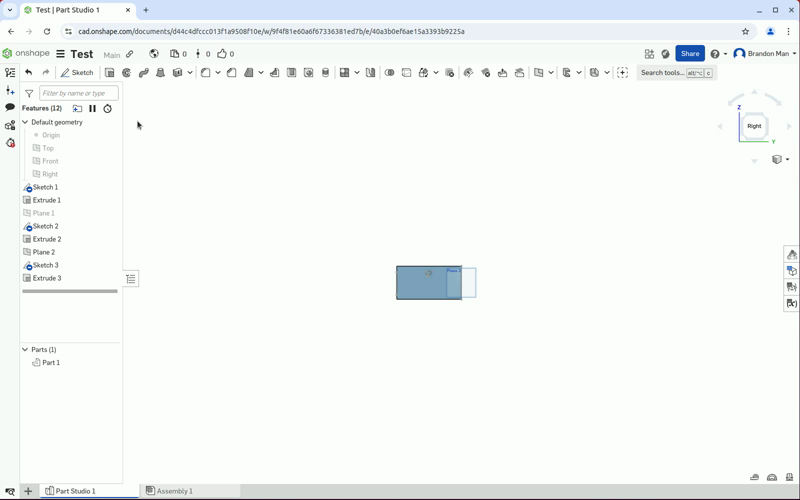
key(shift+h)
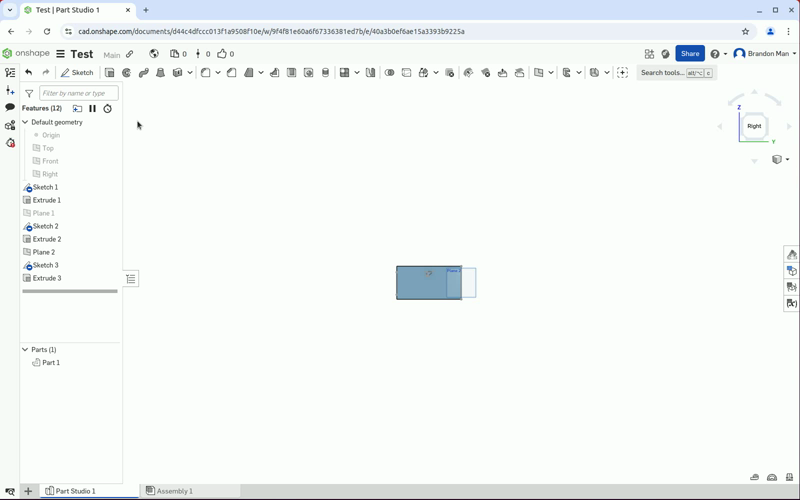
key(shift+7)
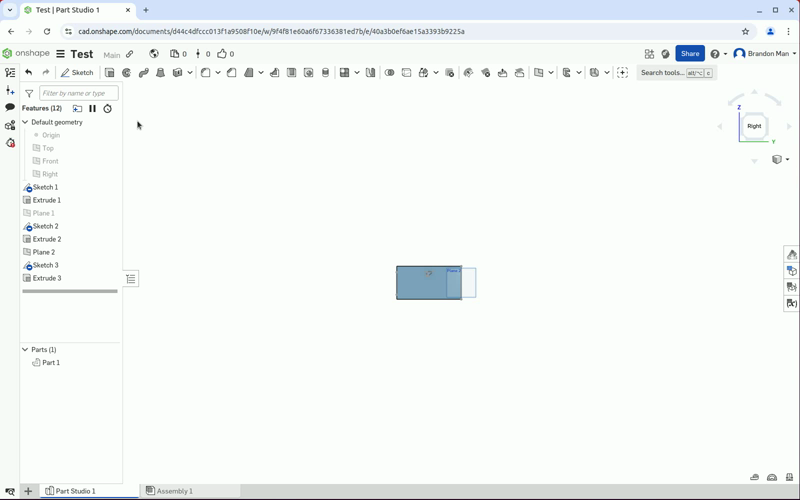
key(right, 2)
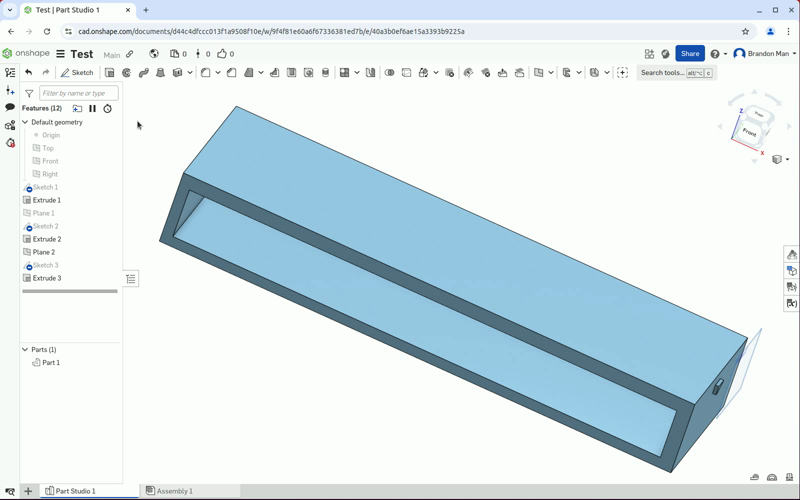
key(down, 2)
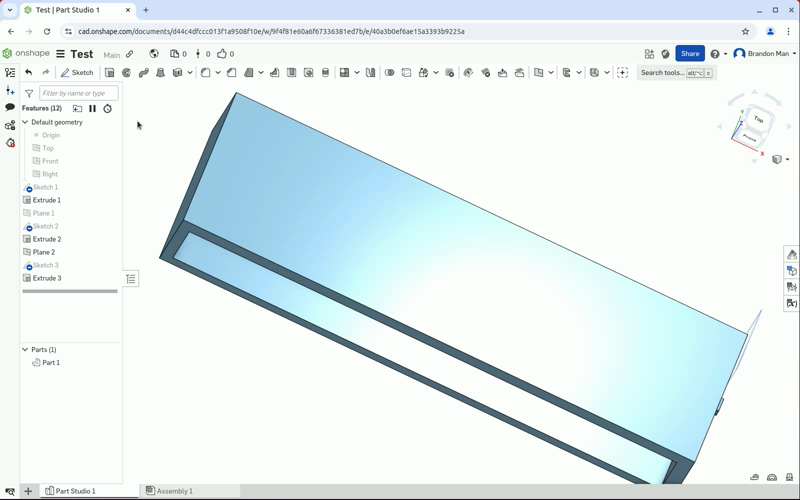
key(up, 2)
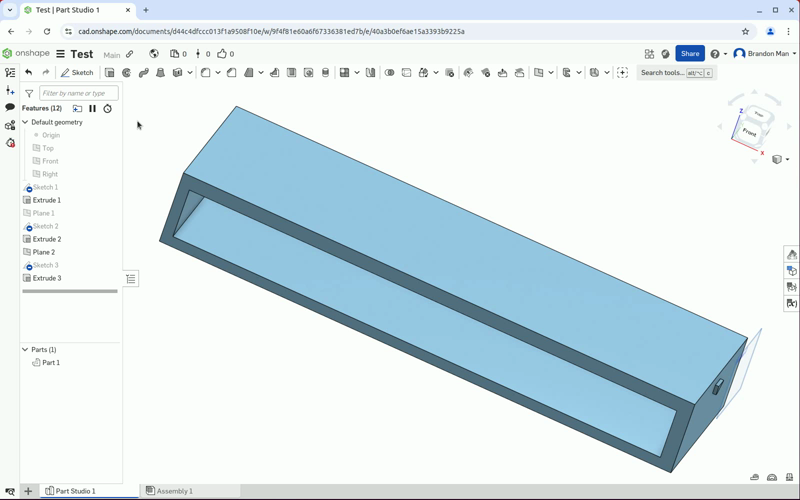
key(left, 2)
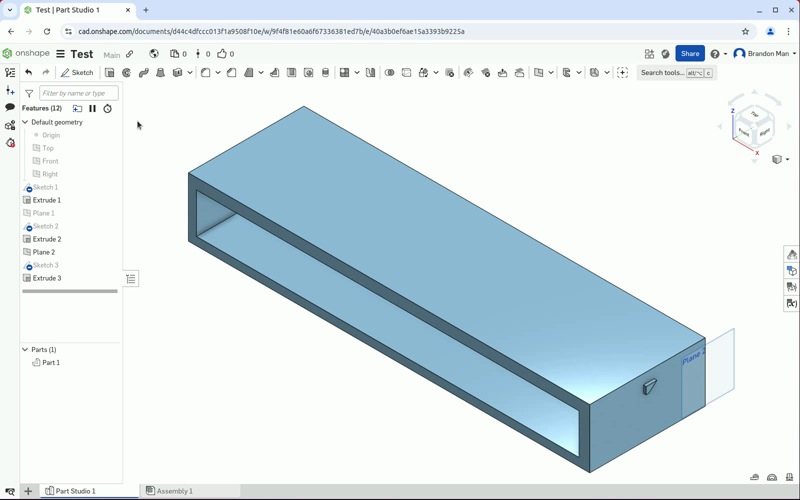
mouse_move(73, 189)
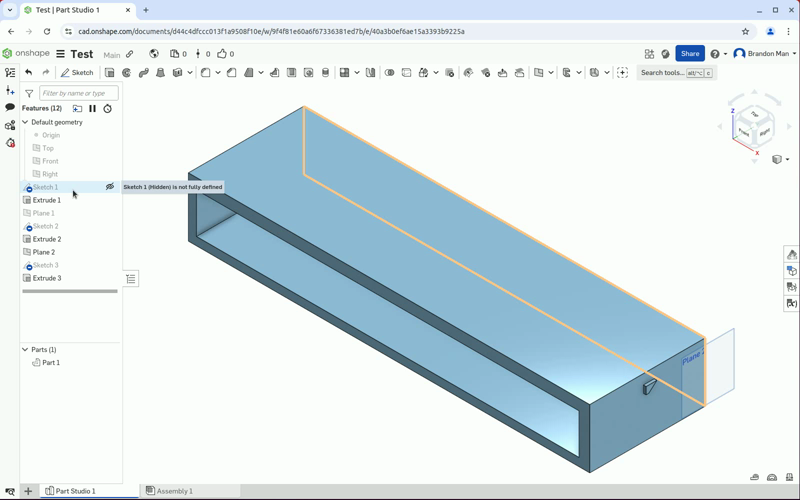
click(73, 189)